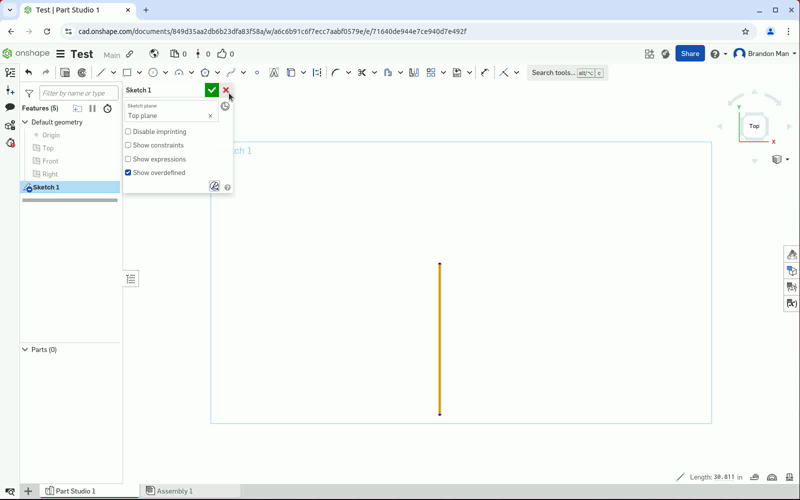
key(shift+h)
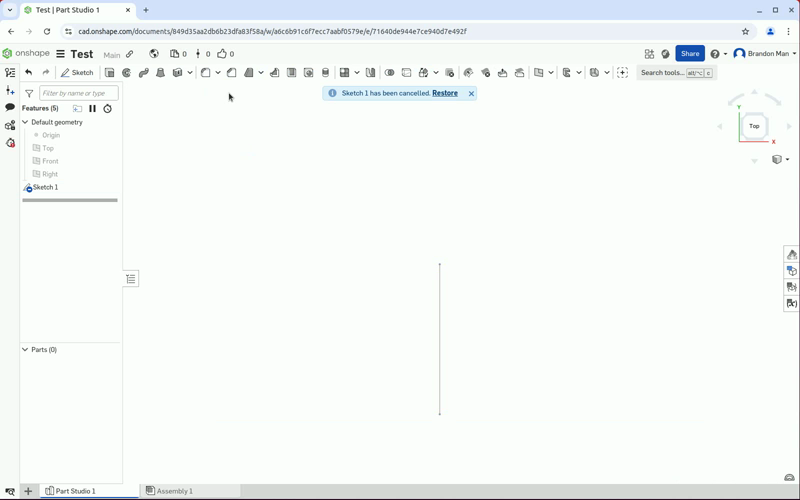
key(shift+s)
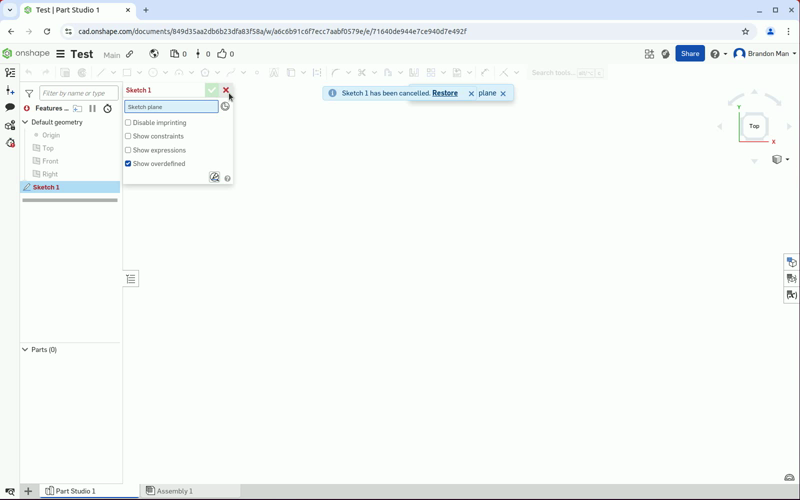
mouse_move(73, 150)
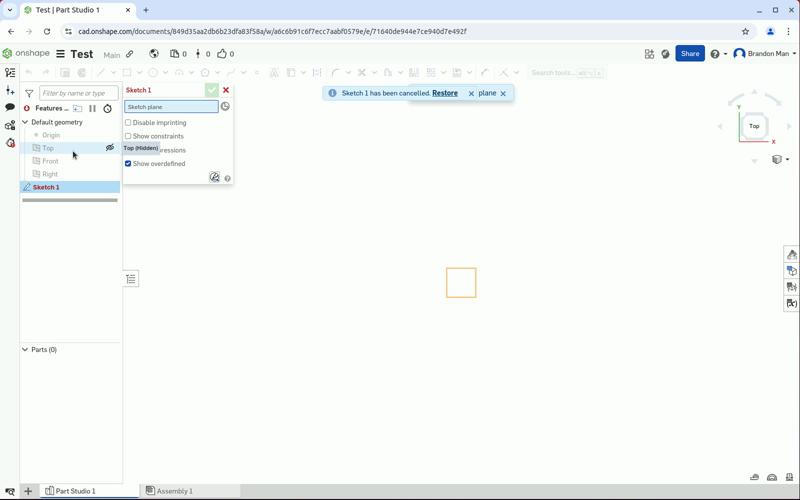
click(73, 150)
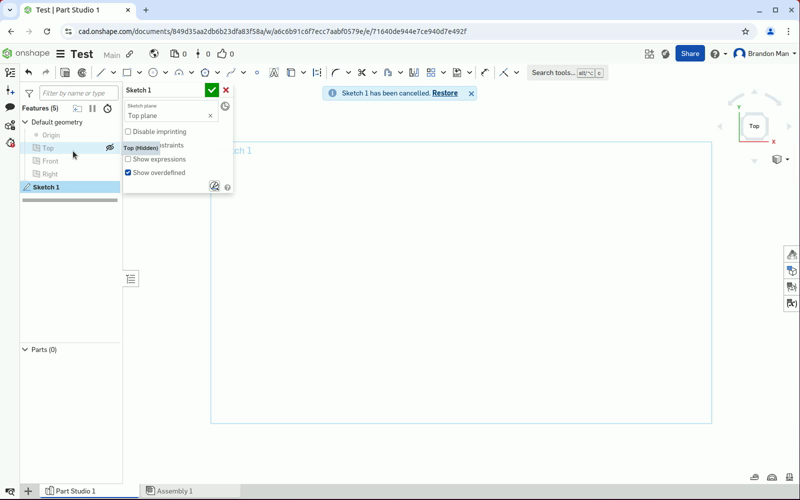
mouse_move(73, 352)
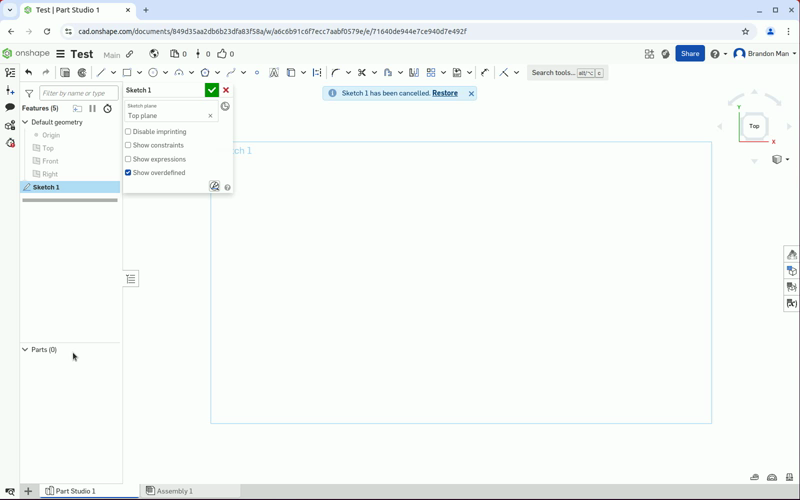
key(y)
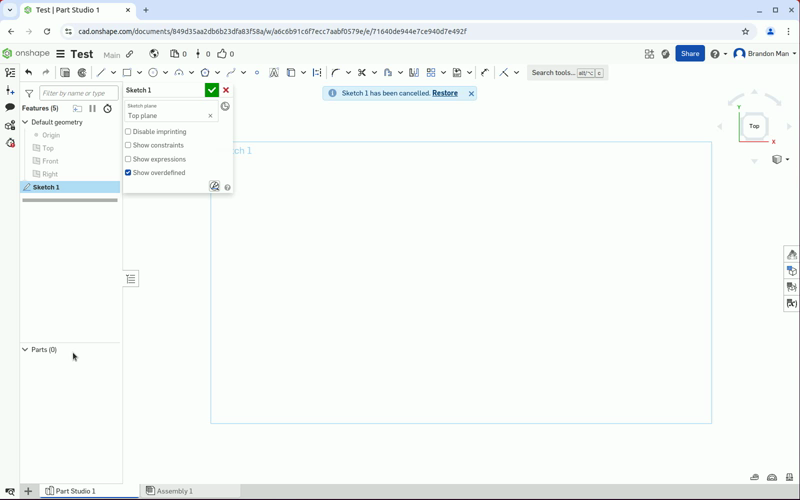
key(c)
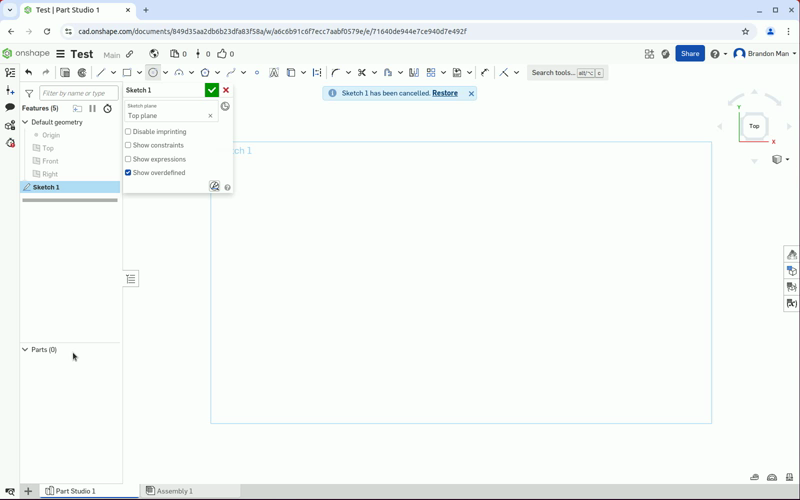
key_down(shift)
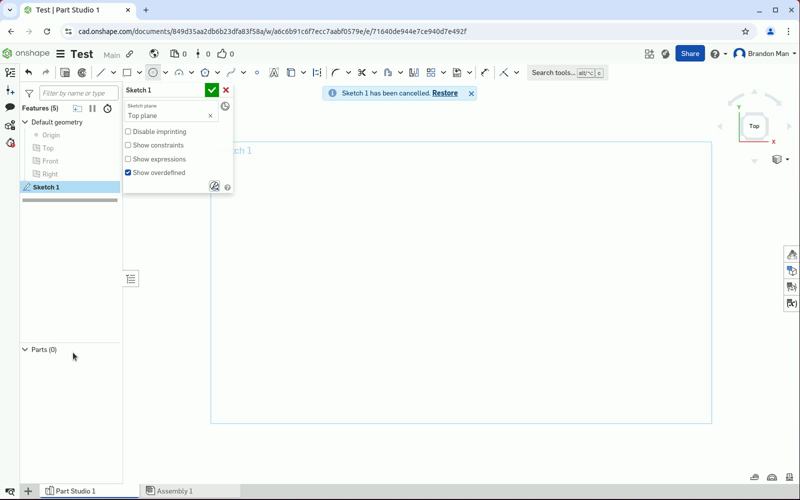
mouse_move(420, 278)
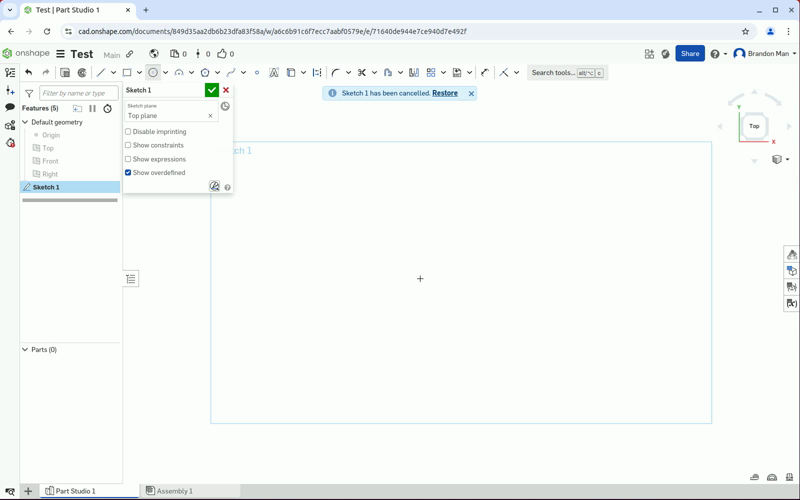
click(420, 278)
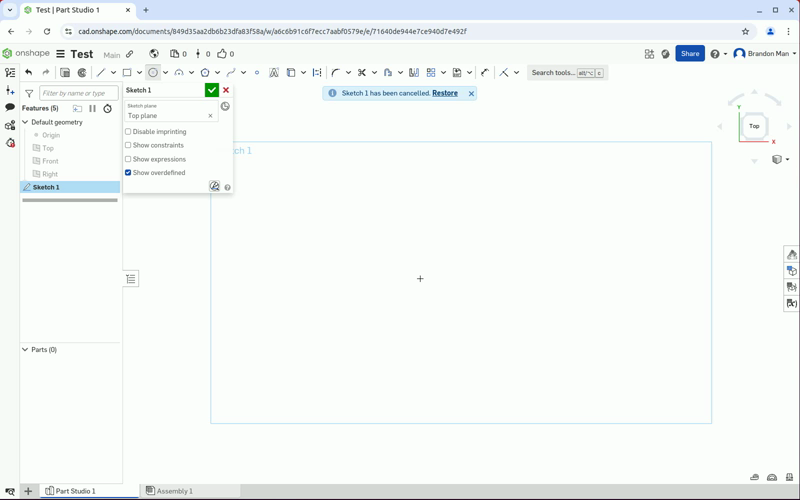
key_up(shift)
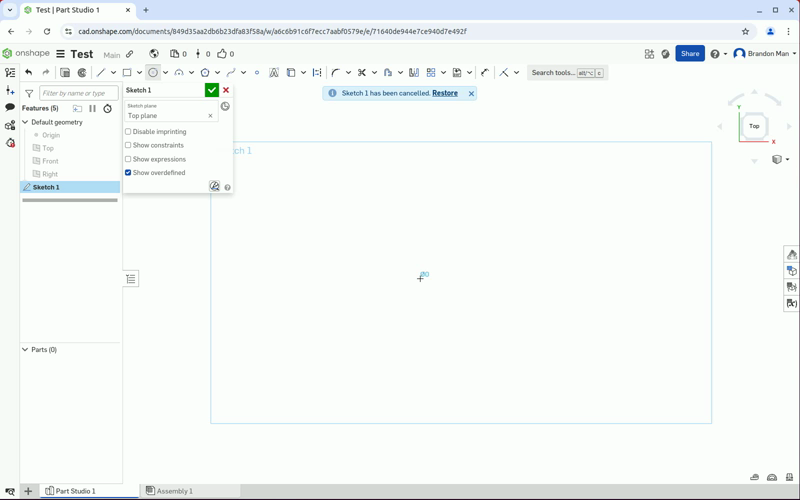
mouse_move(492, 278)
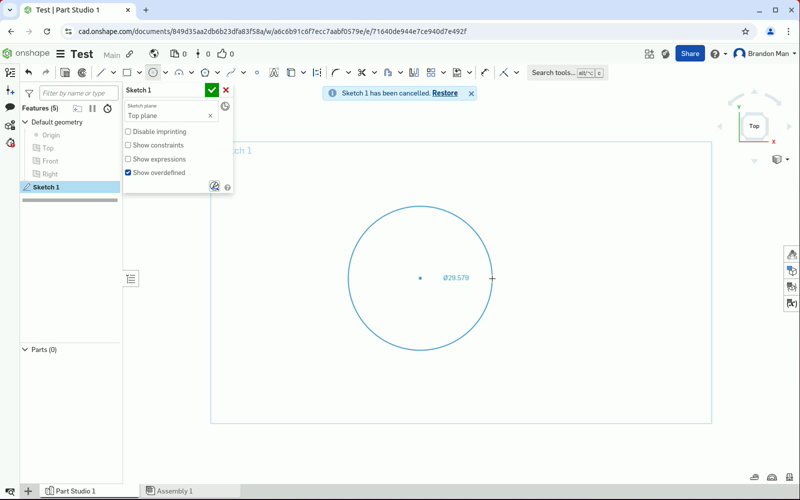
click(492, 278)
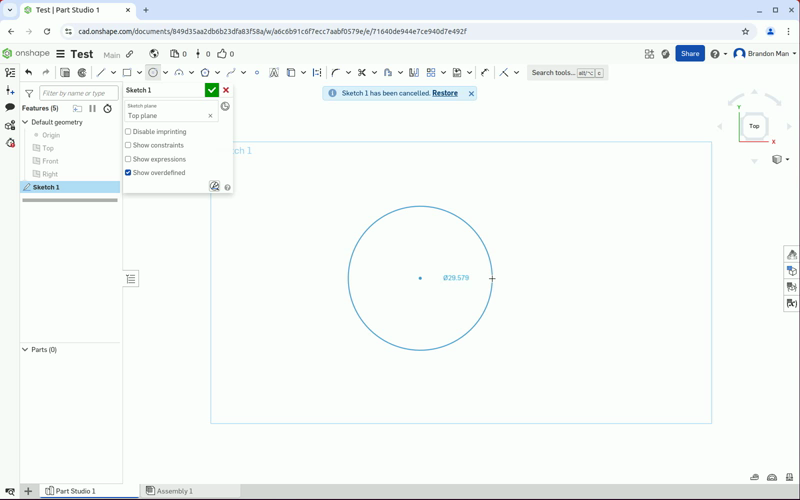
key(esc)
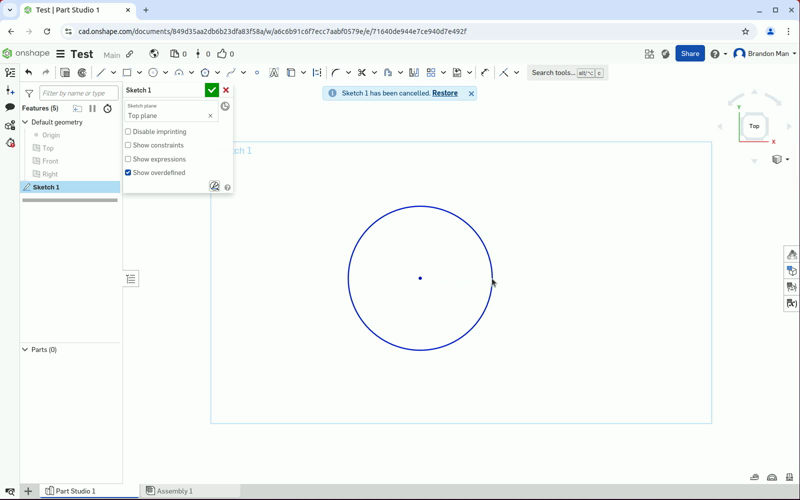
key(c)
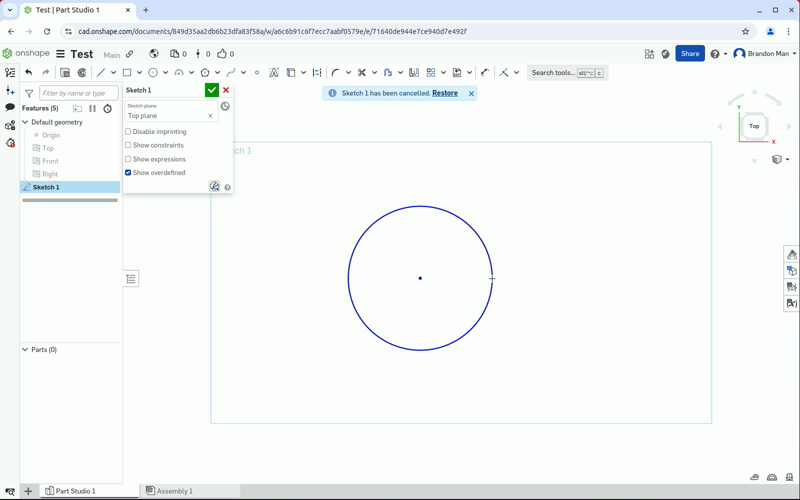
key_down(shift)
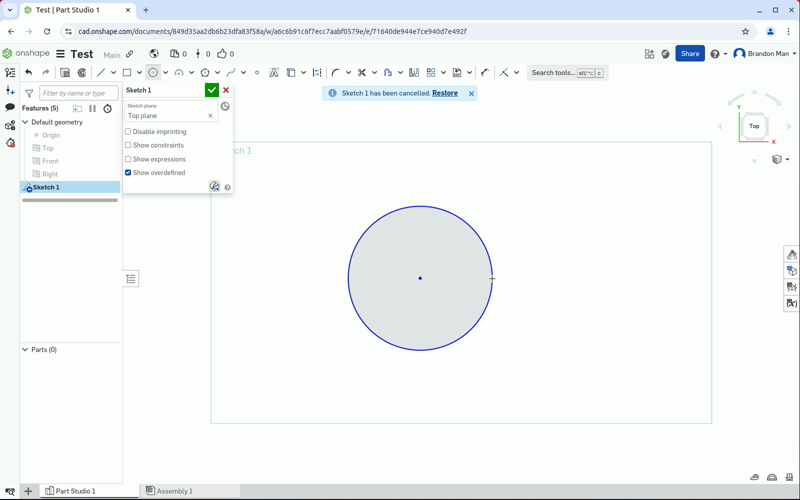
mouse_move(451, 282)
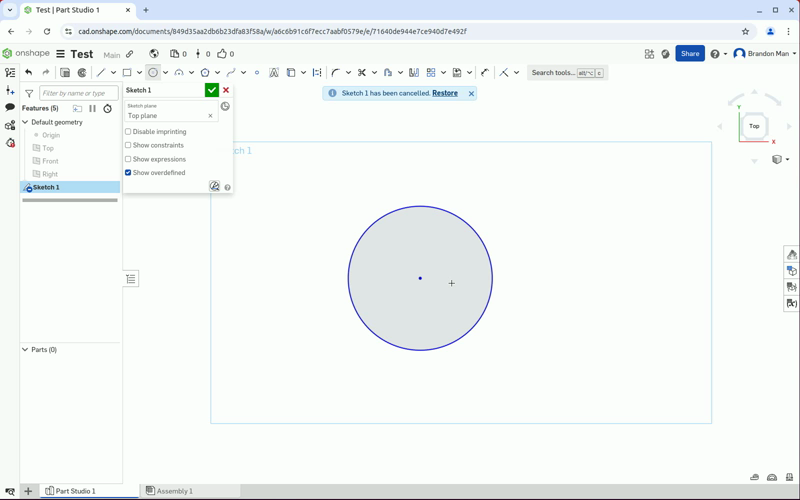
click(451, 282)
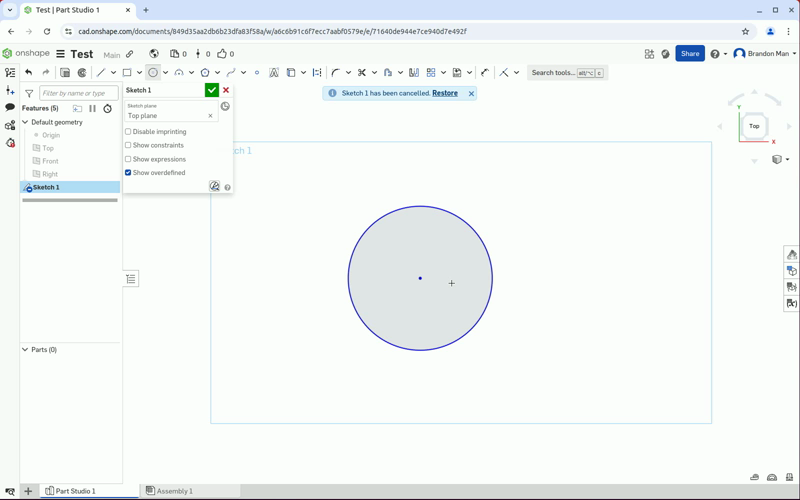
key_up(shift)
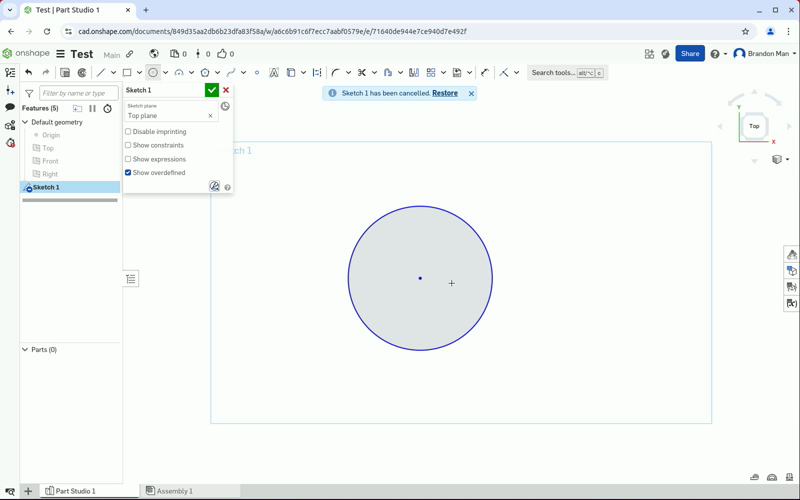
mouse_move(477, 282)
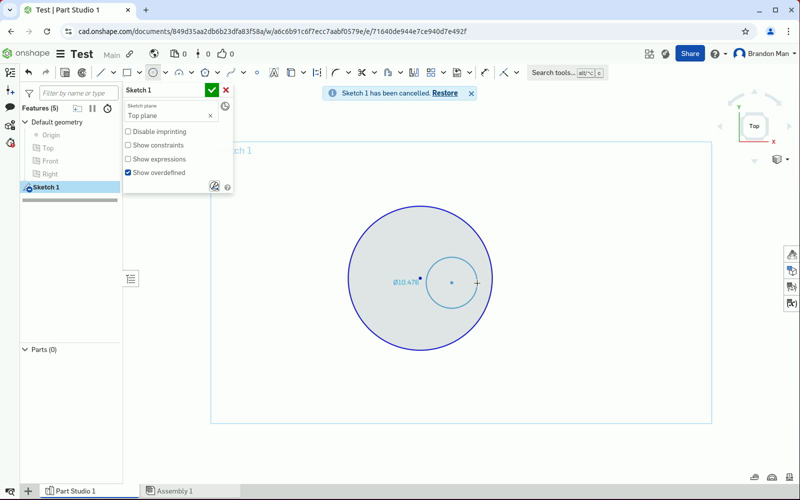
click(477, 282)
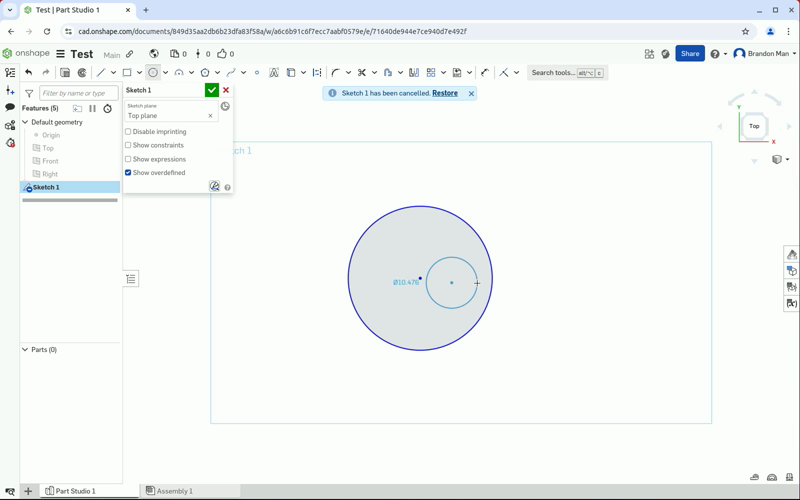
key(esc)
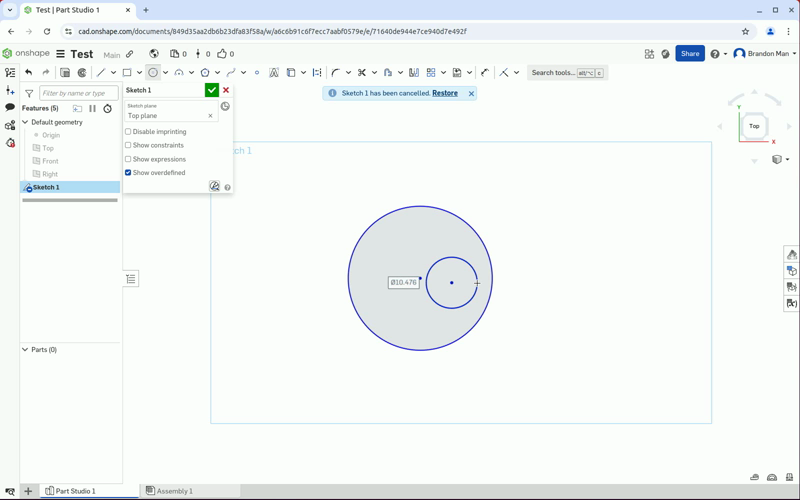
mouse_move(420, 301)
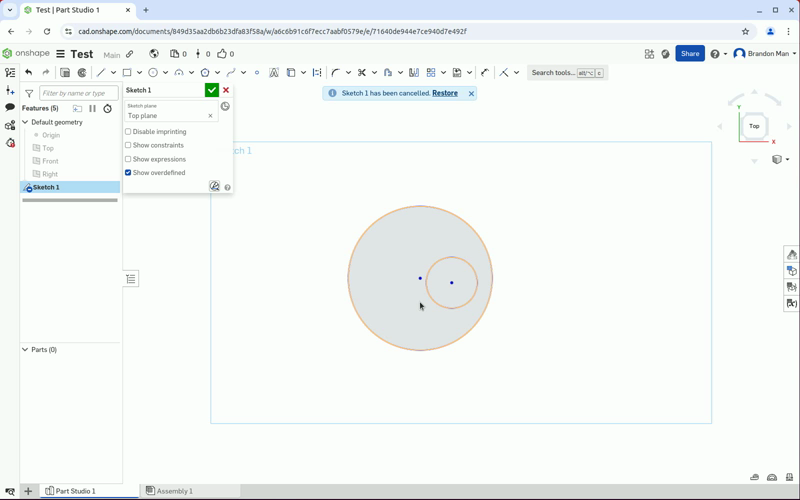
click(420, 301)
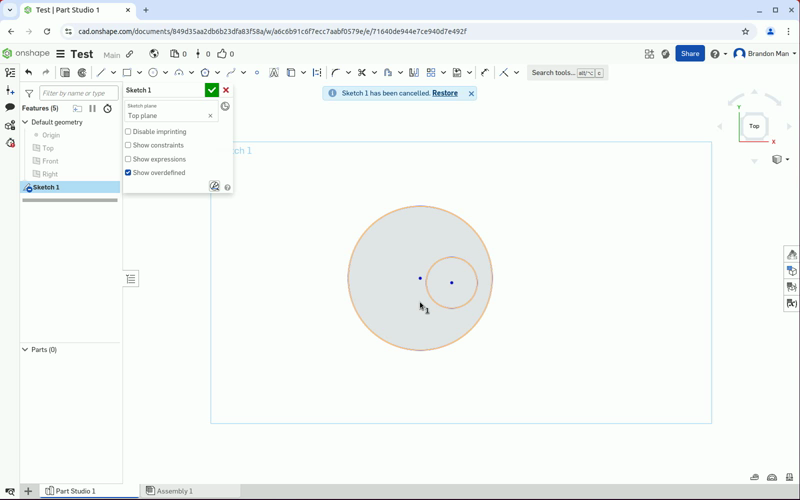
mouse_move(73, 352)
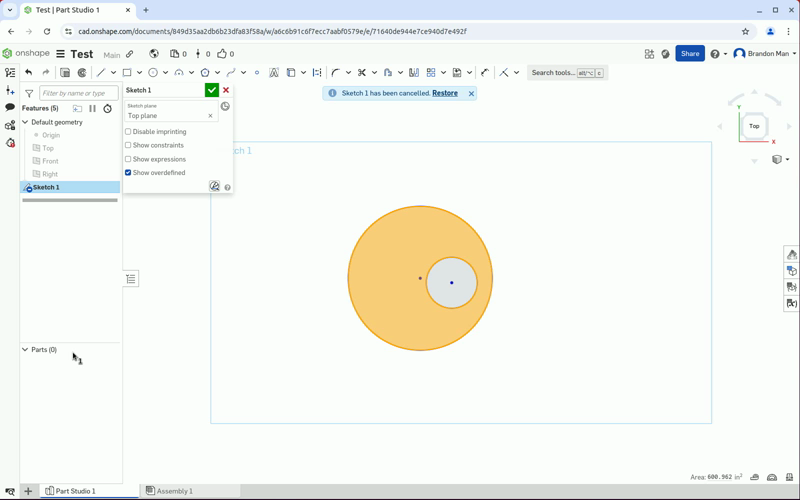
key(shift+y)
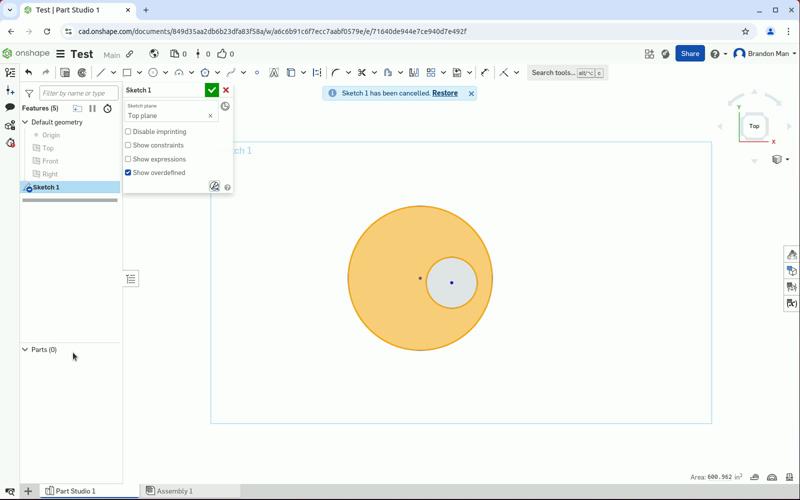
key(shift+e)
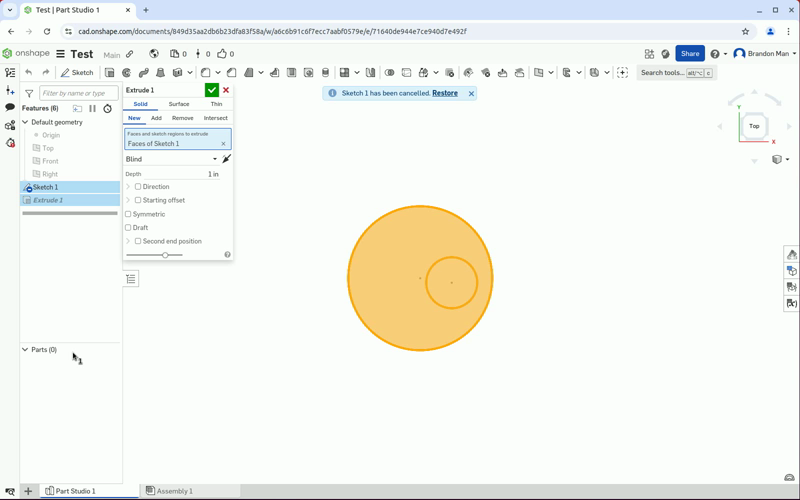
mouse_move(143, 106)
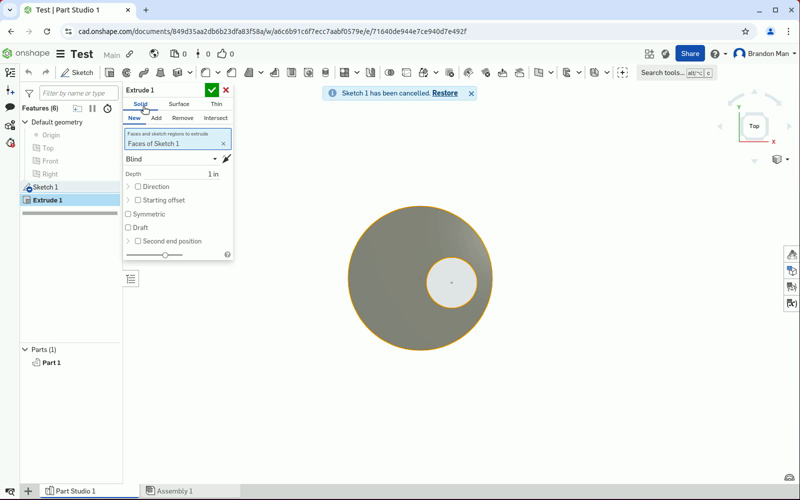
click(143, 106)
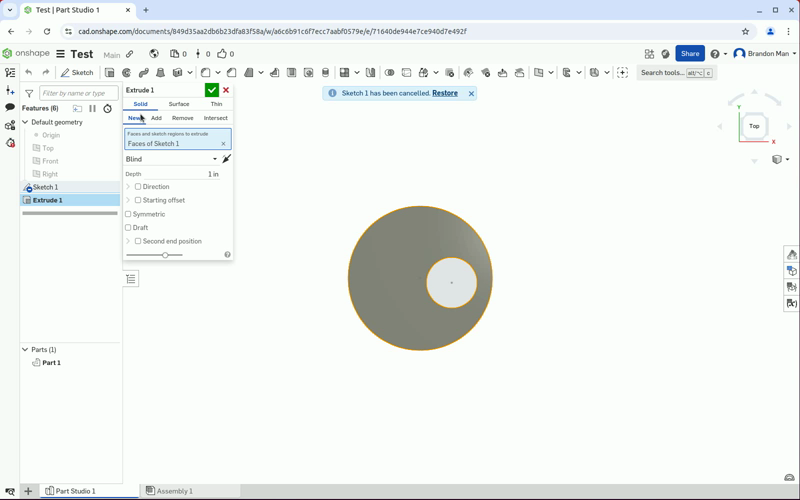
mouse_move(137, 120)
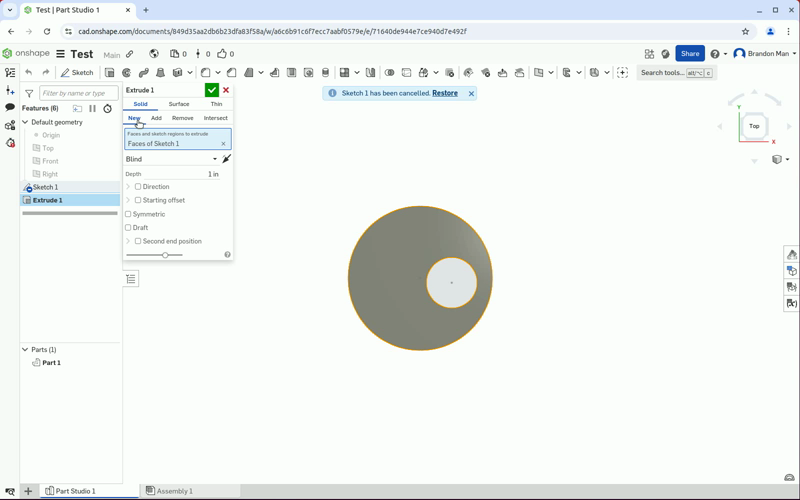
click(137, 120)
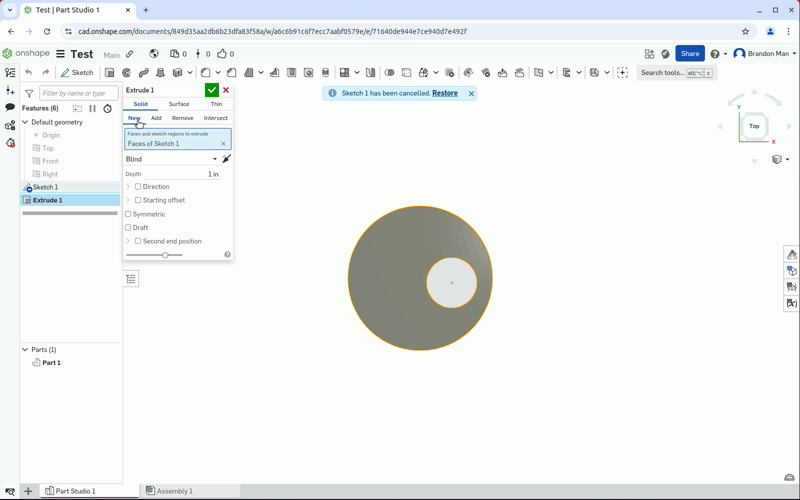
key(tab, 4)
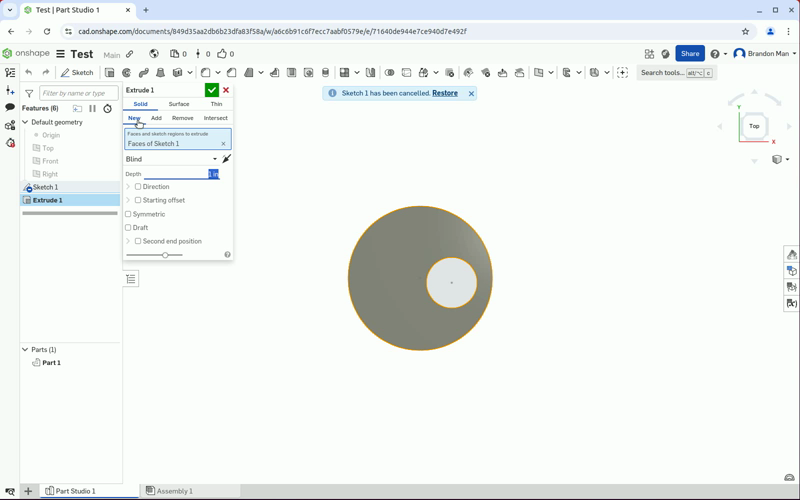
text(6.258)
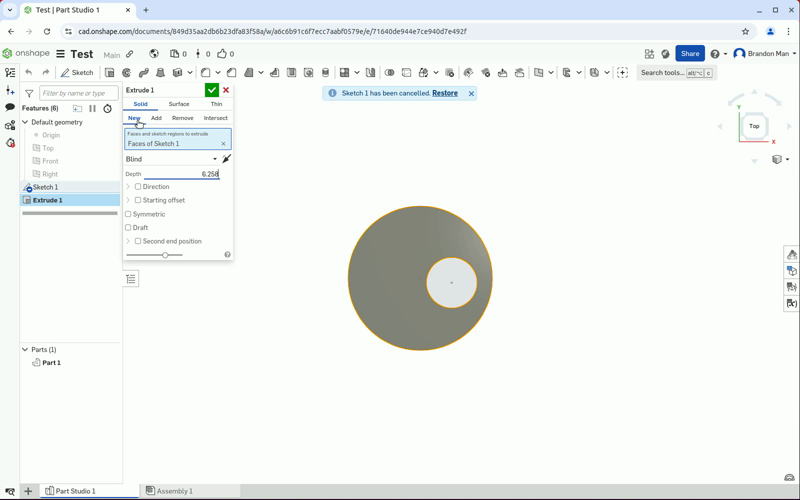
key(enter)
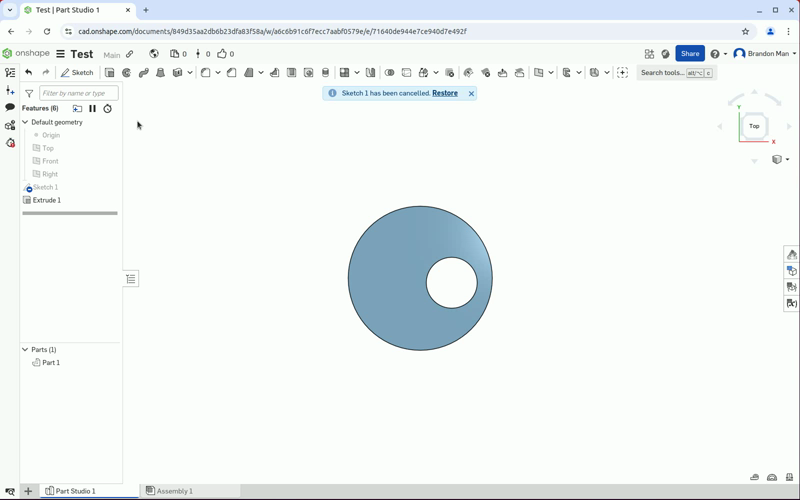
key(shift+h)
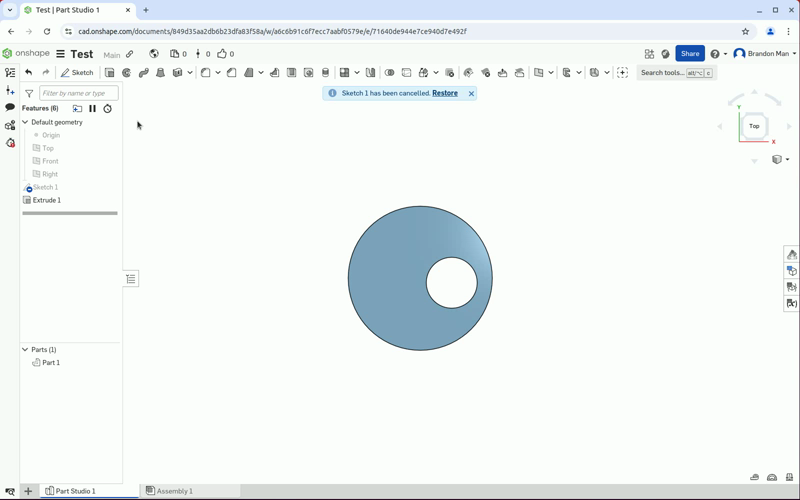
key(shift+h)
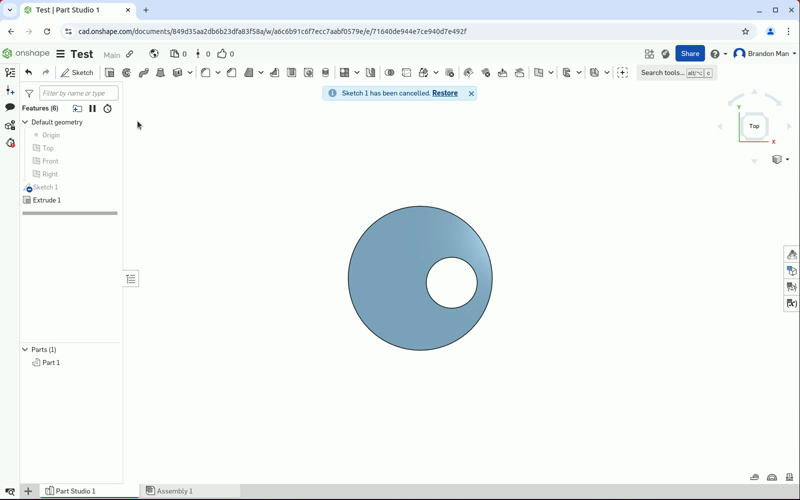
mouse_move(73, 189)
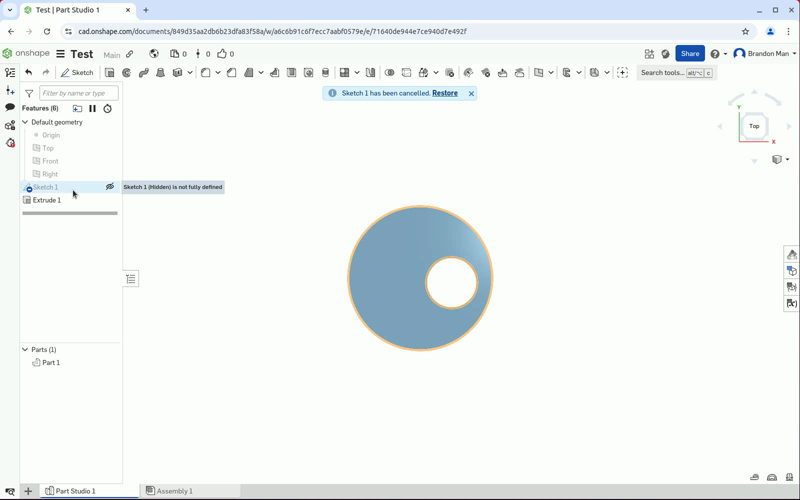
click(73, 189)
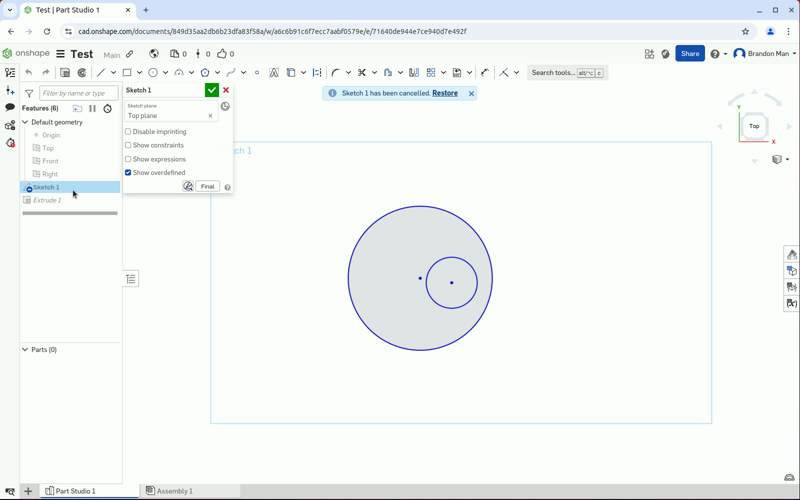
mouse_move(229, 92)
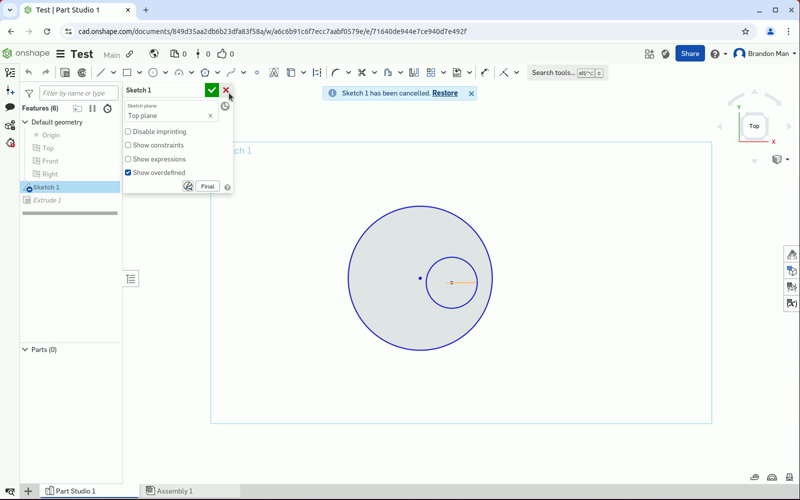
click(229, 92)
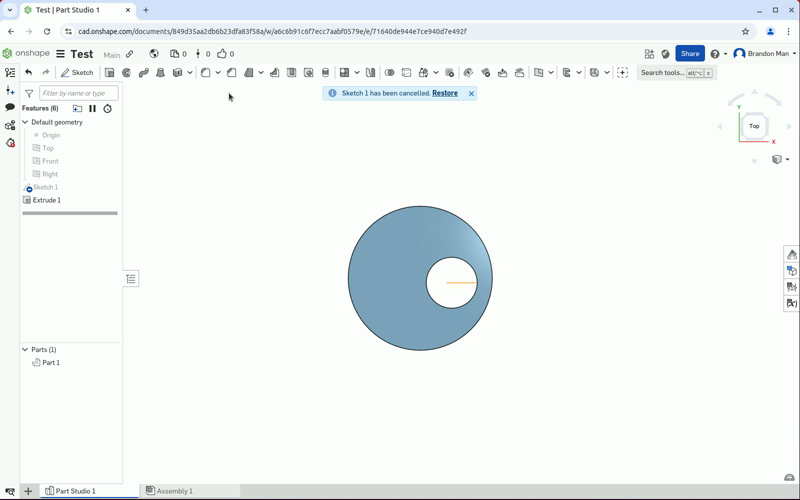
mouse_move(541, 75)
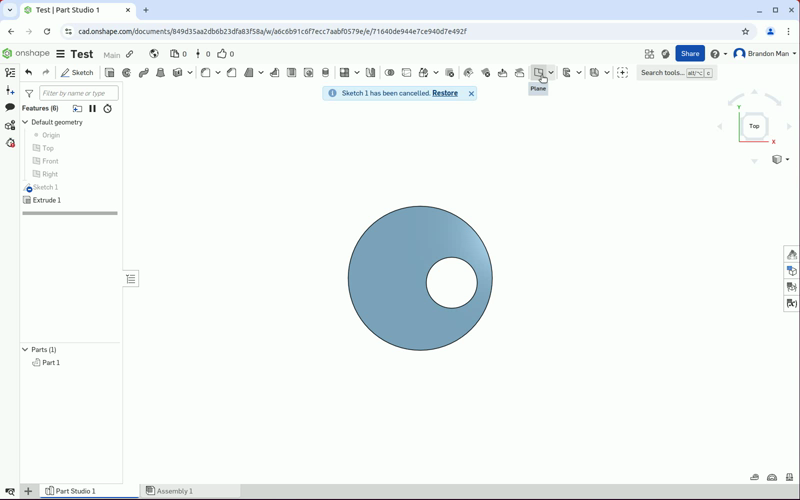
click(541, 75)
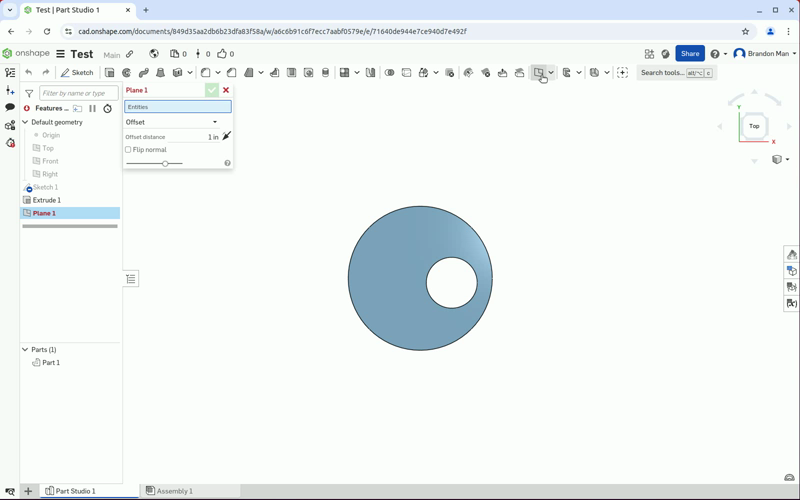
mouse_move(73, 150)
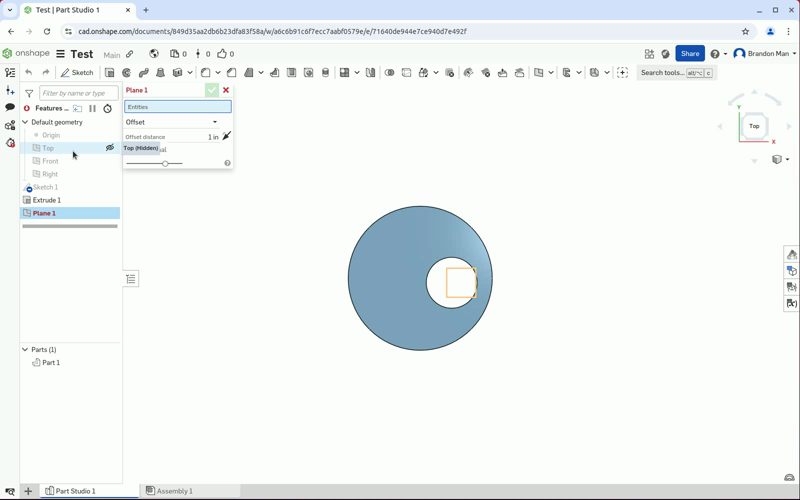
click(73, 150)
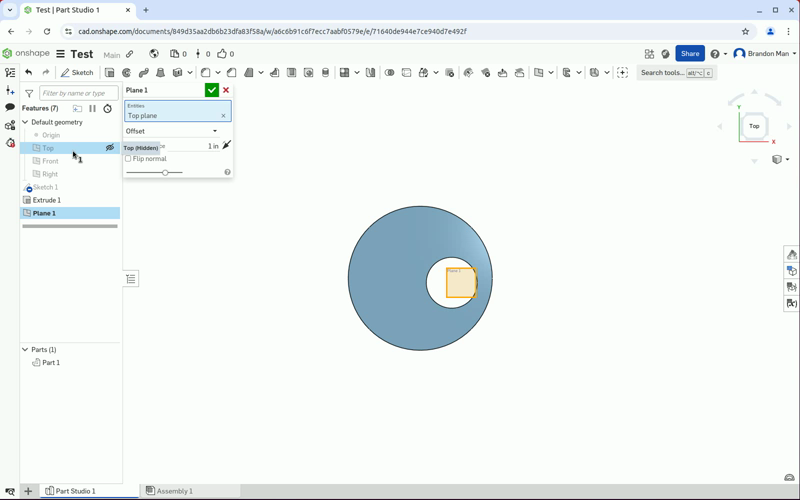
key(tab, 2)
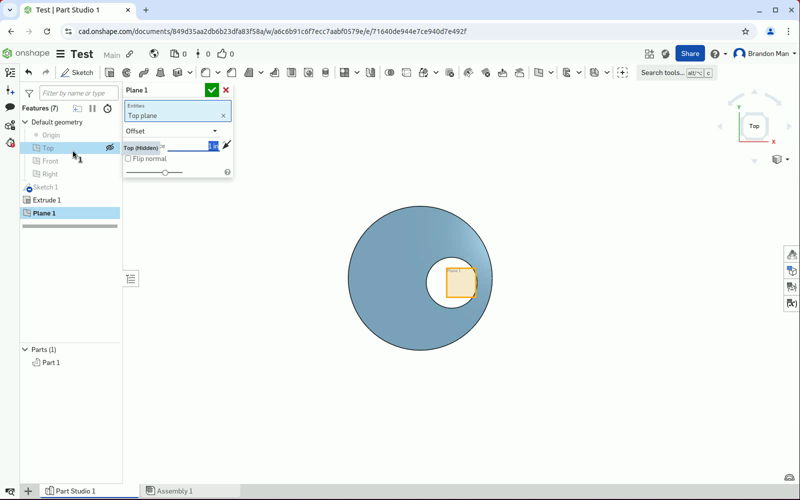
text(6.255)
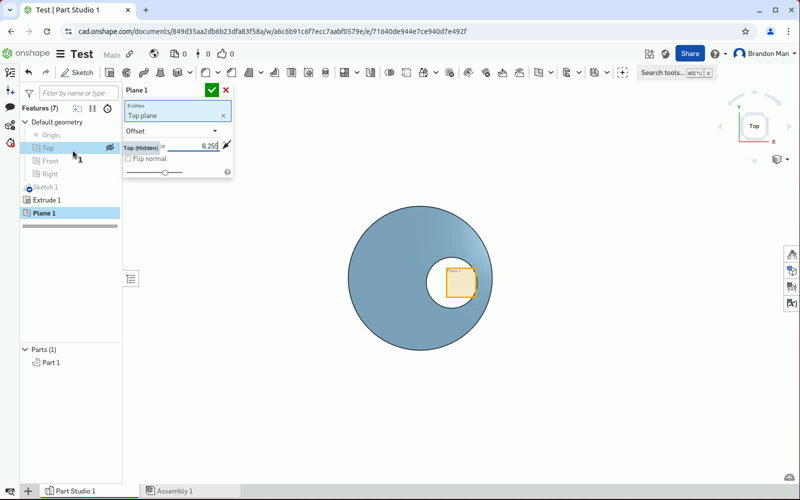
key(enter, 2)
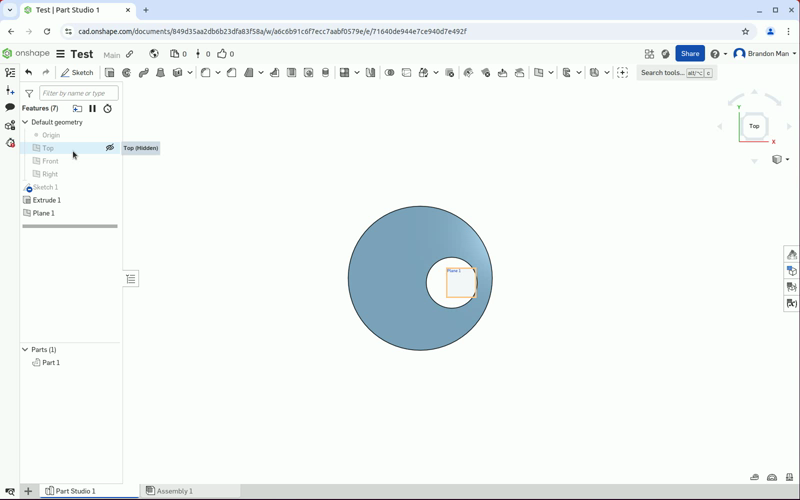
key(shift+s)
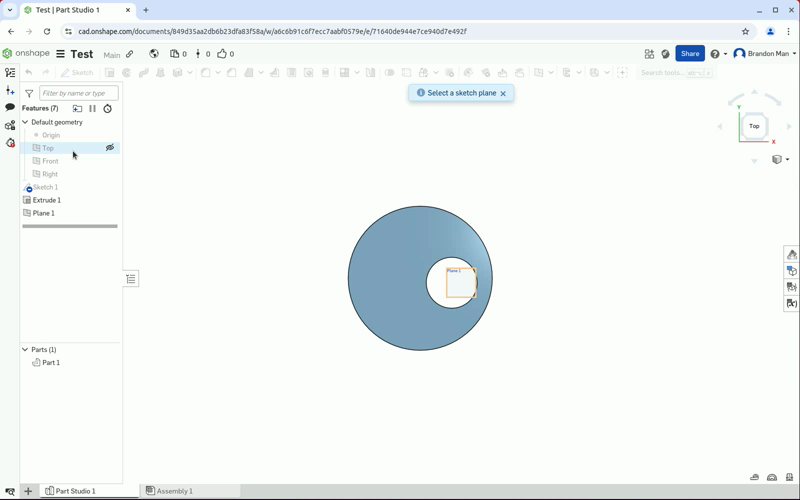
mouse_move(73, 215)
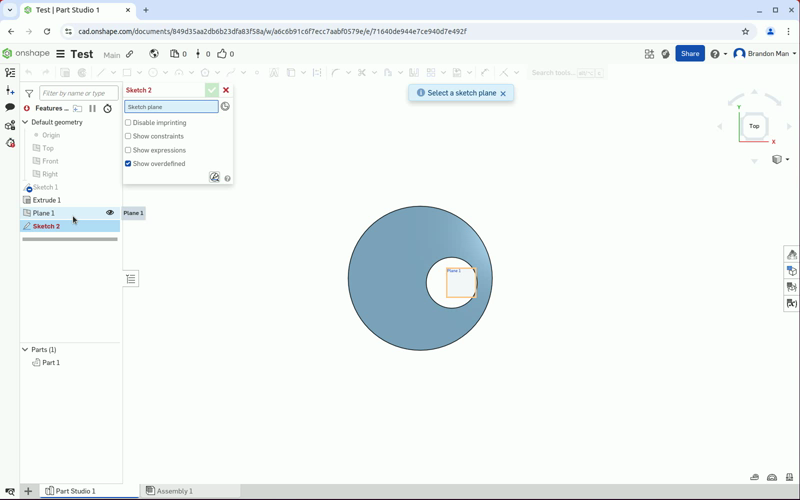
click(73, 215)
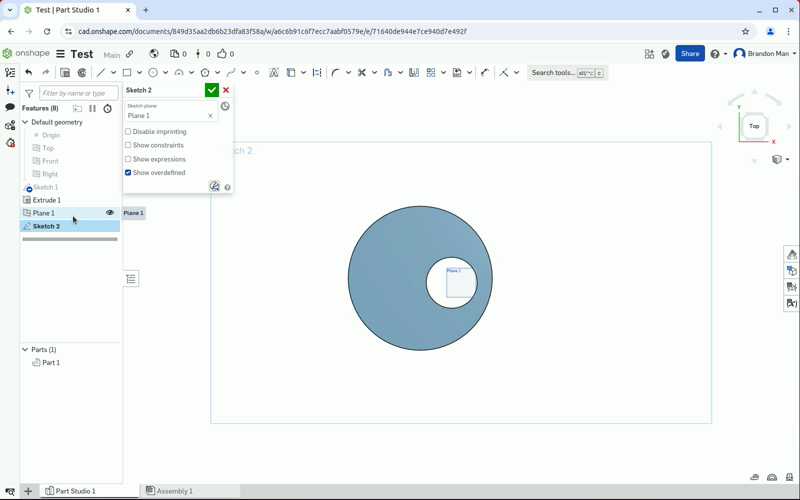
mouse_move(73, 352)
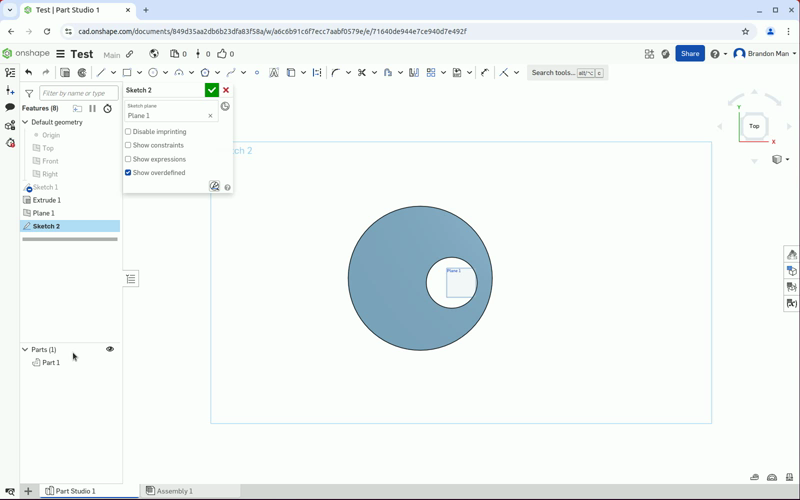
key(y)
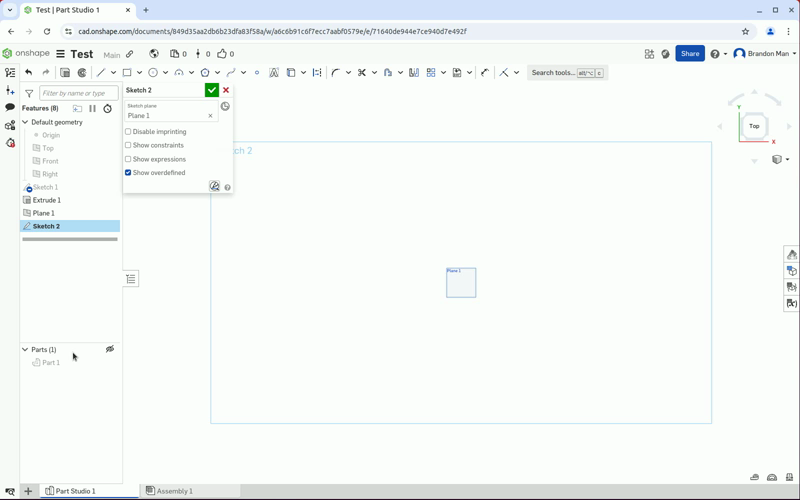
key(c)
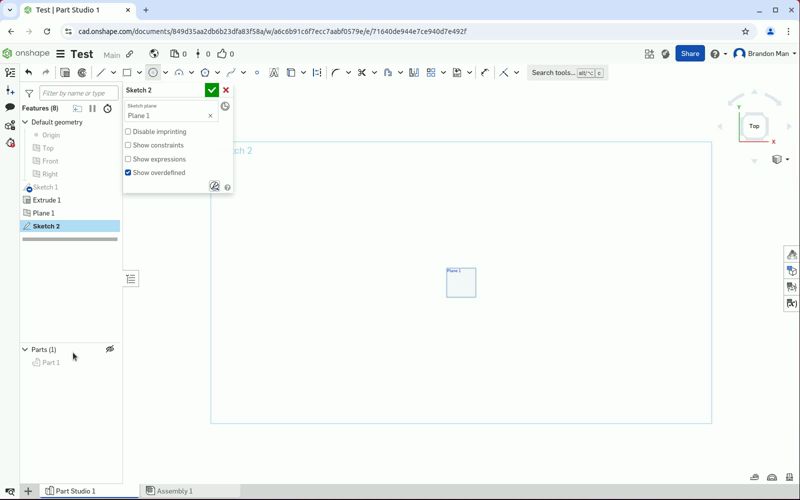
key_down(shift)
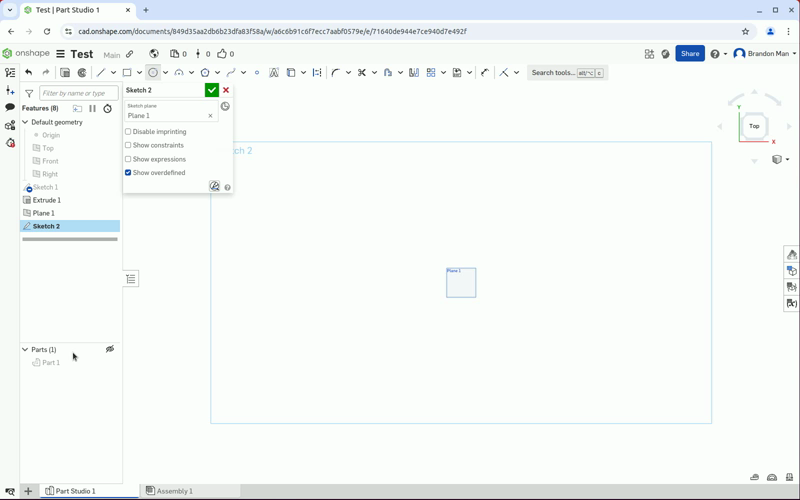
mouse_move(380, 297)
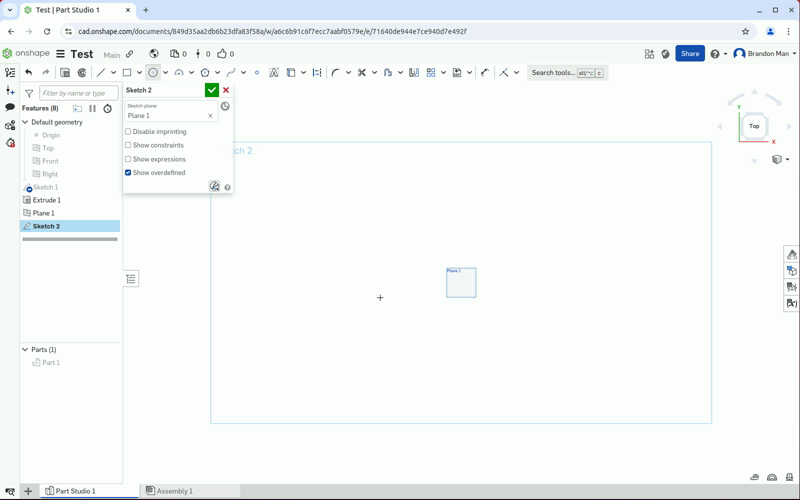
click(380, 297)
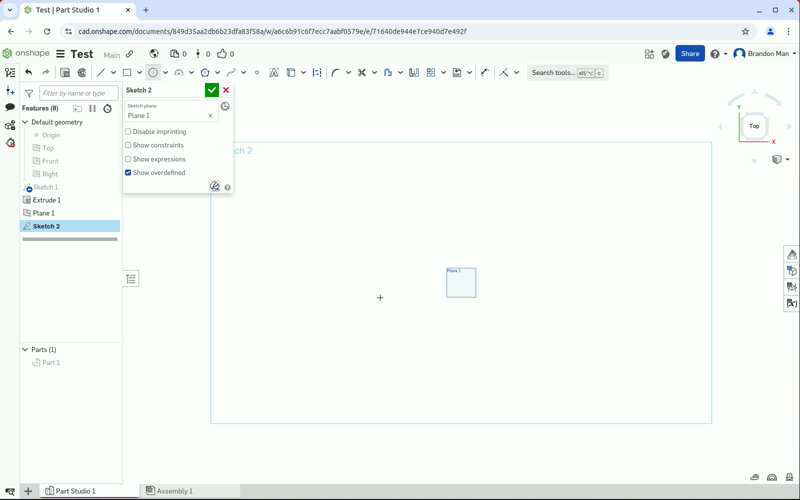
key_up(shift)
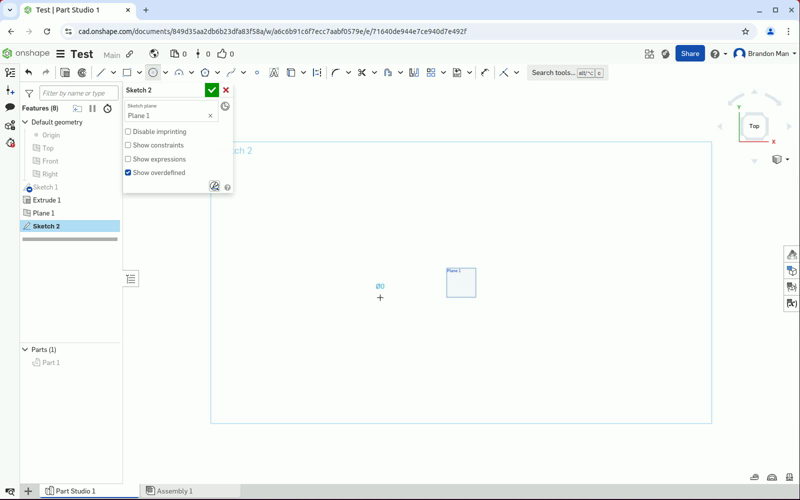
mouse_move(390, 297)
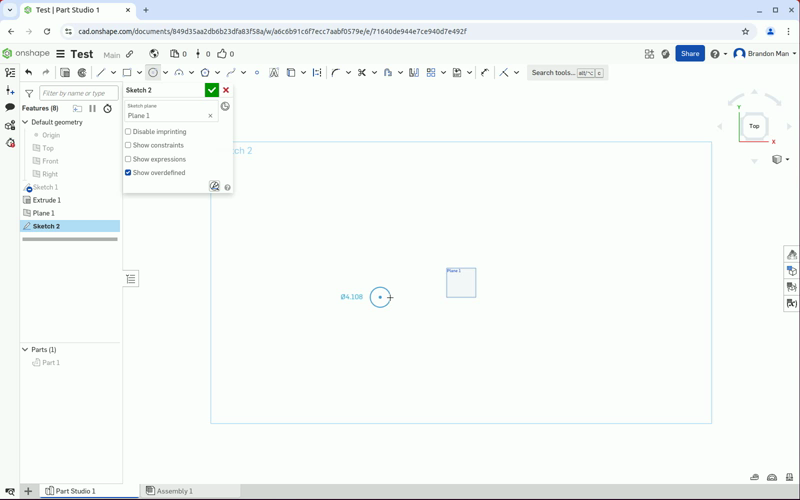
click(390, 297)
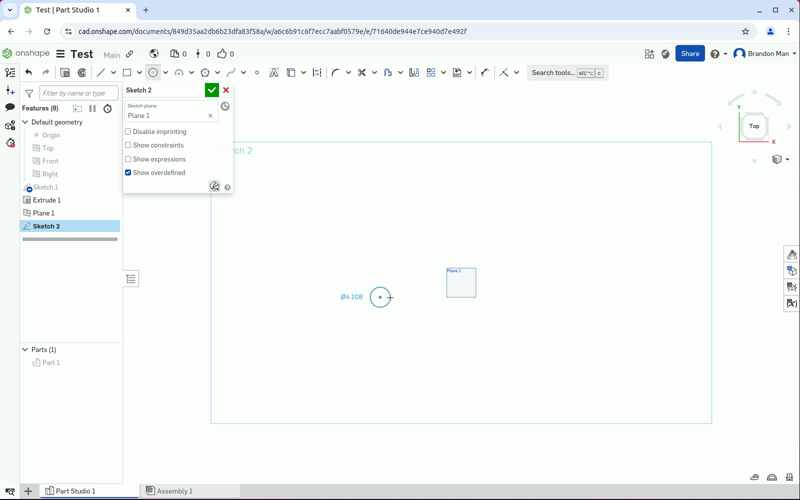
key(esc)
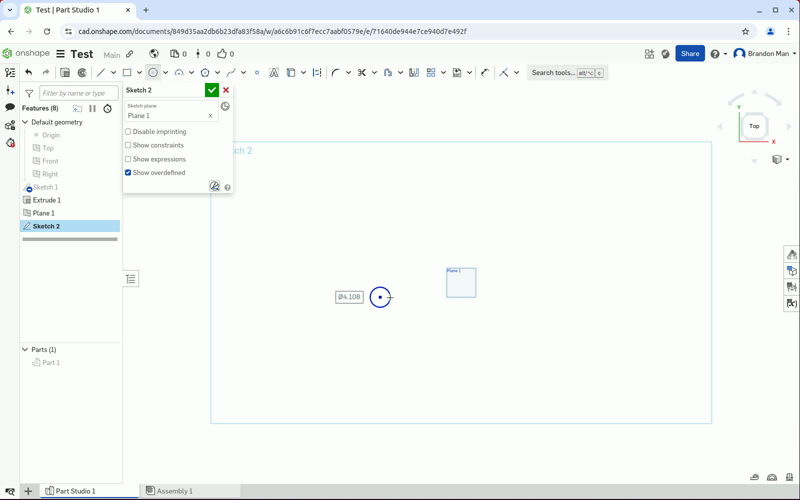
mouse_move(374, 302)
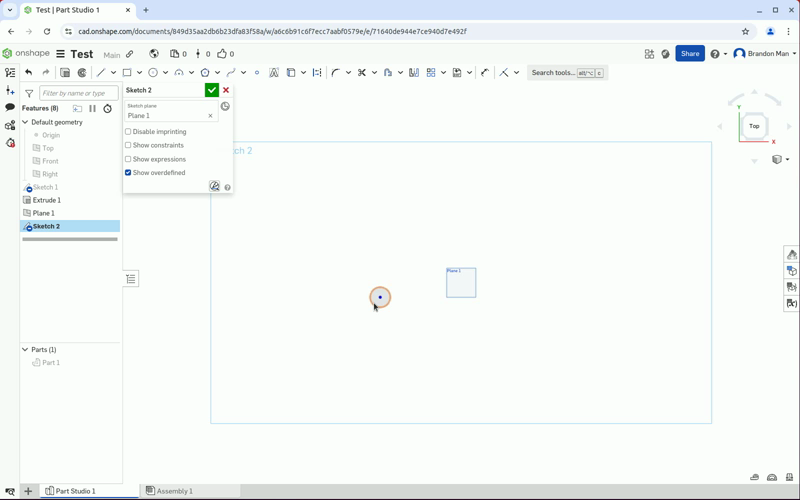
scroll(6)
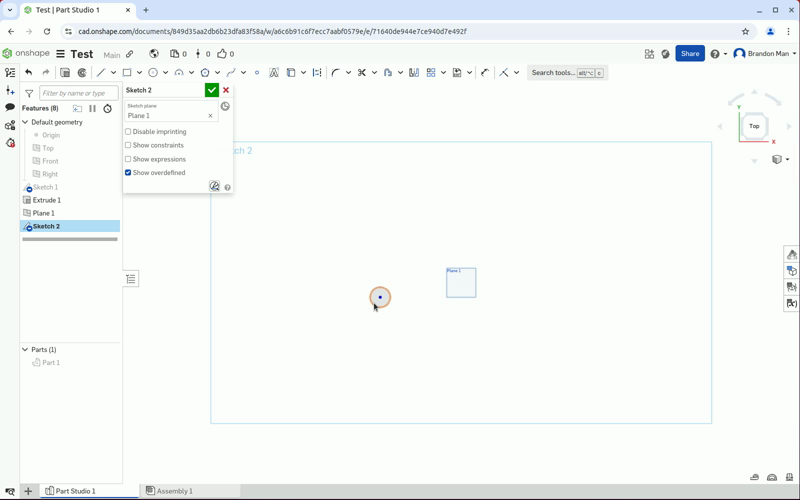
scroll(6)
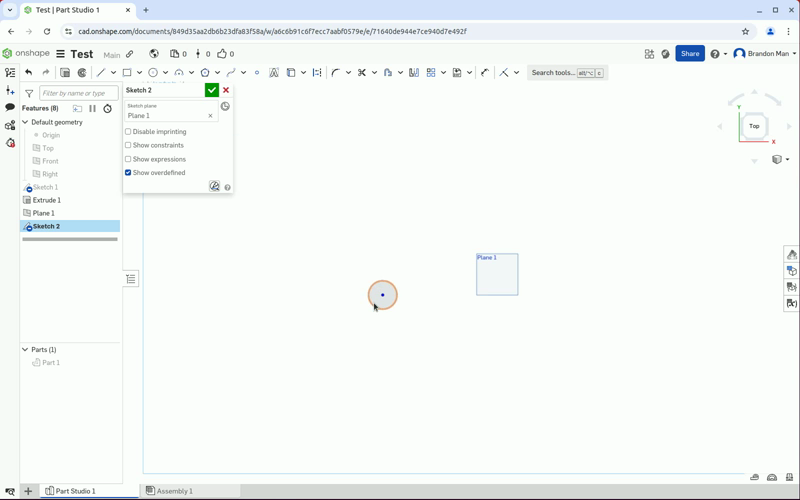
scroll(6)
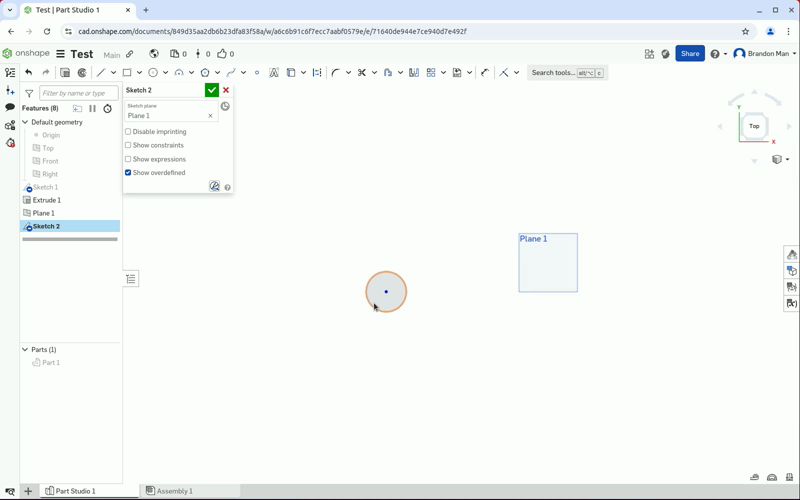
scroll(6)
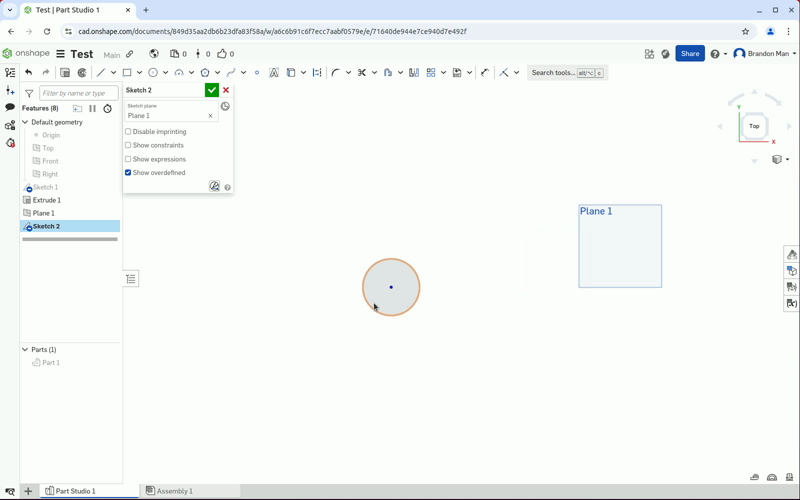
scroll(6)
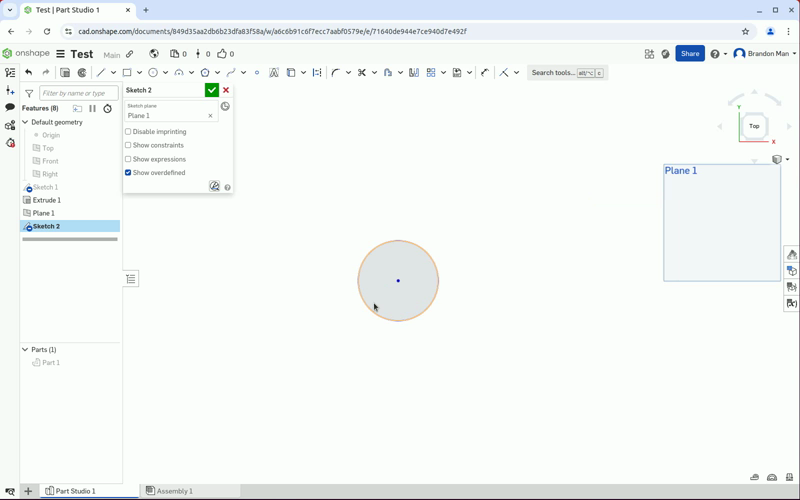
scroll(6)
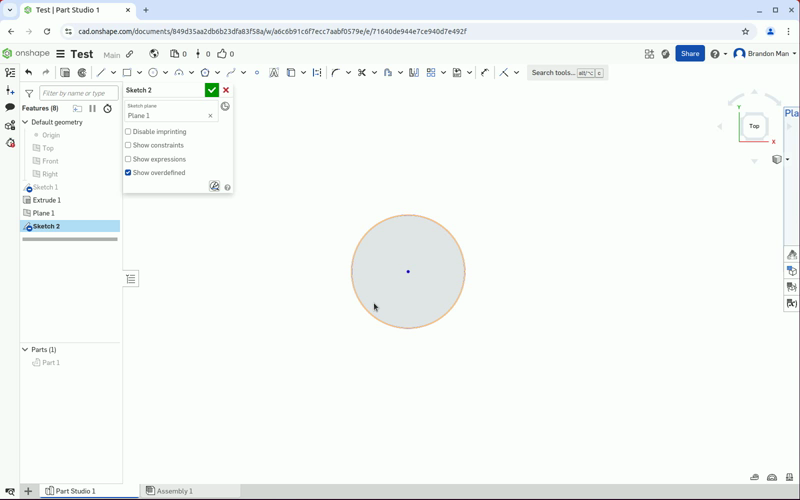
scroll(6)
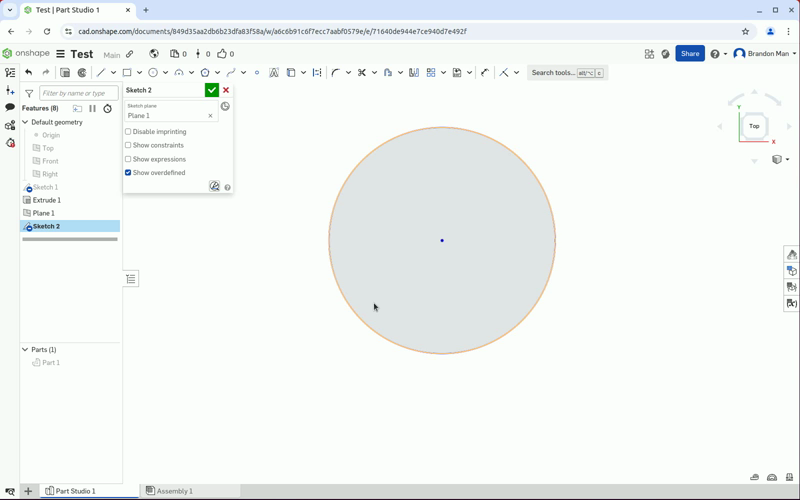
click(374, 302)
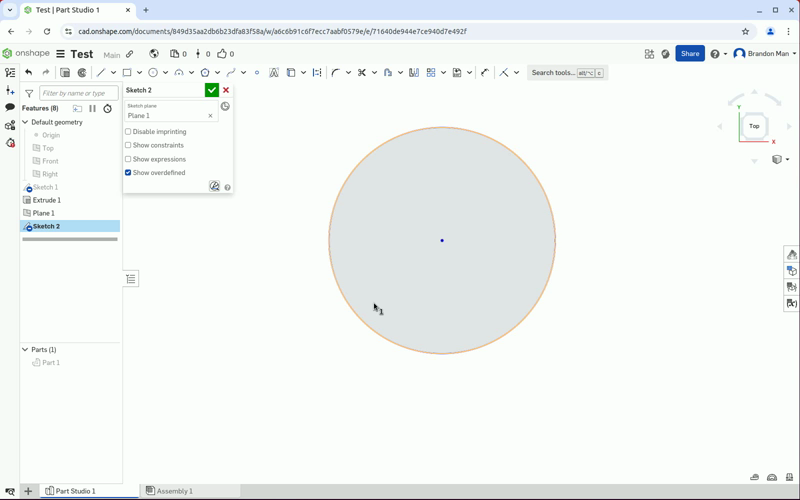
scroll(-6)
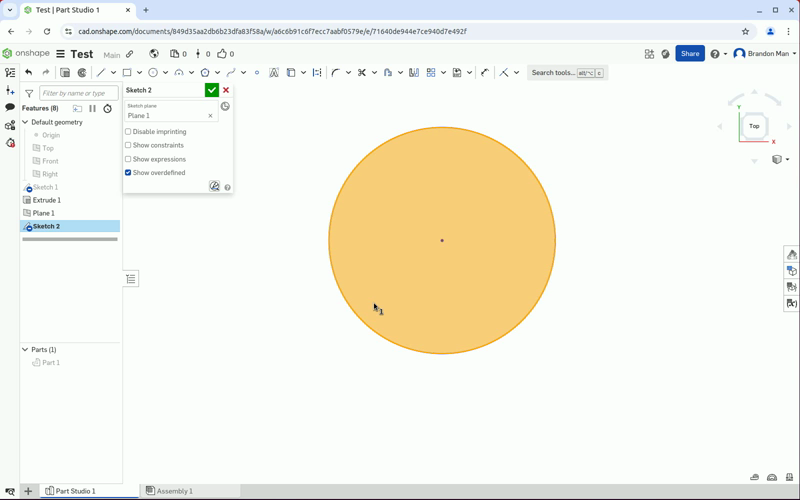
scroll(-6)
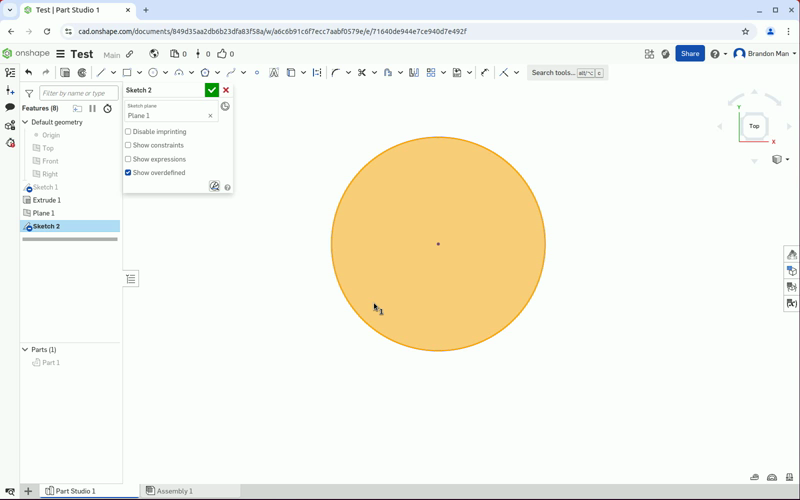
scroll(-6)
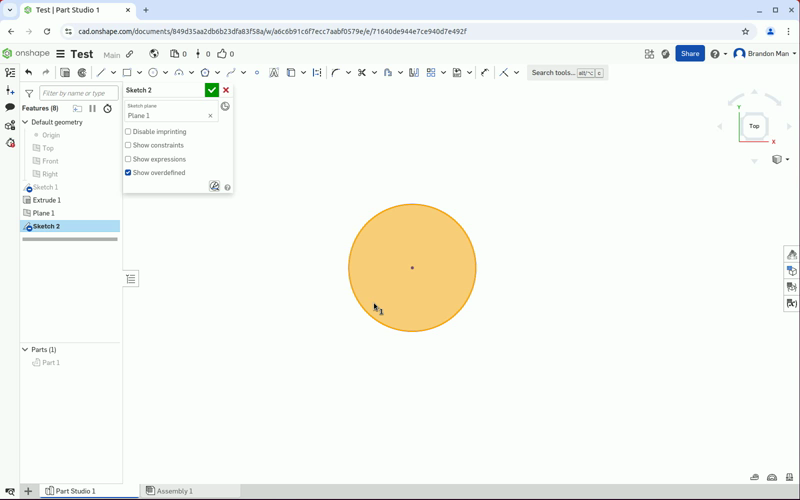
scroll(-6)
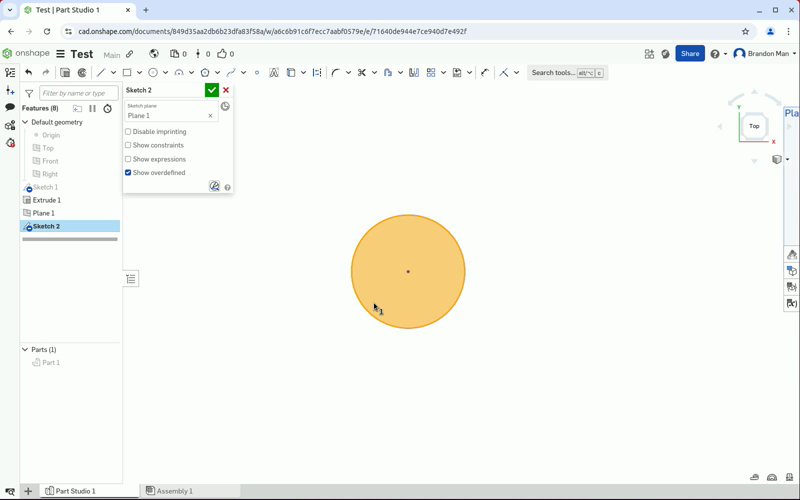
scroll(-6)
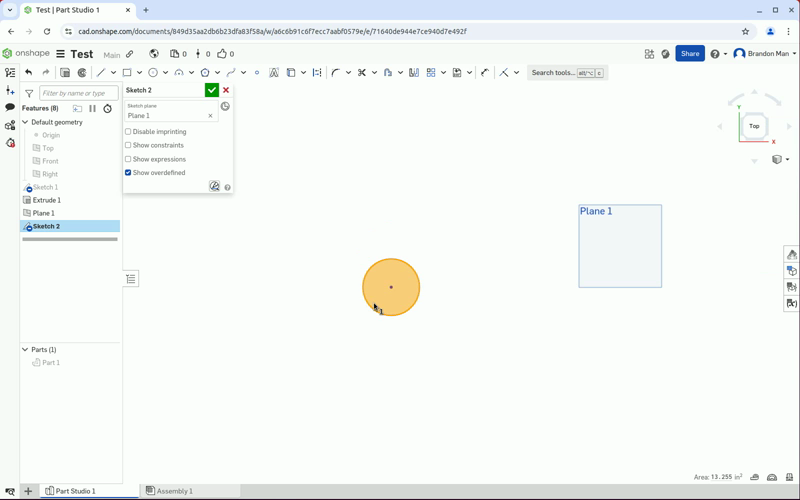
scroll(-6)
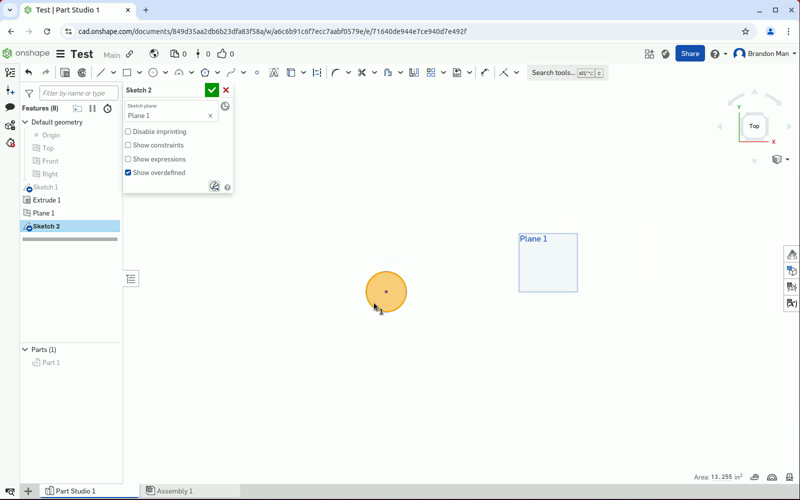
scroll(-6)
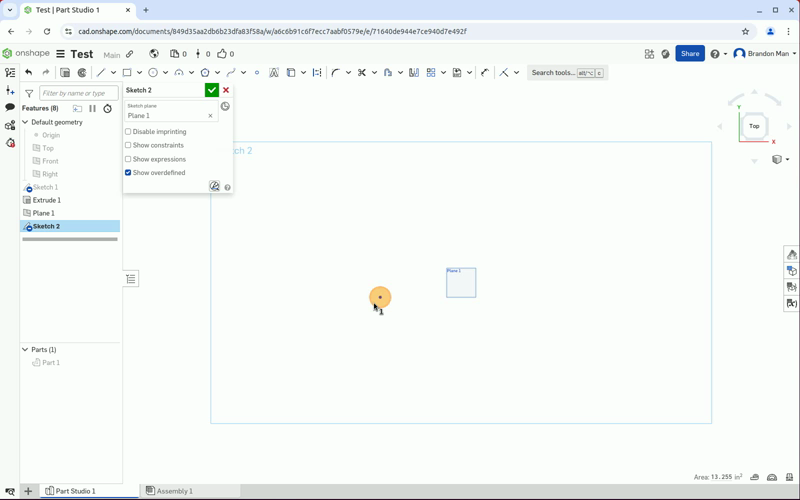
mouse_move(73, 352)
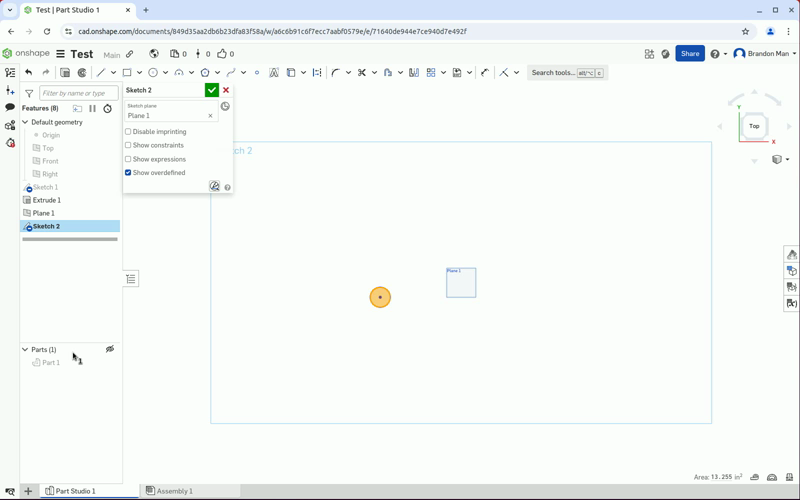
key(shift+y)
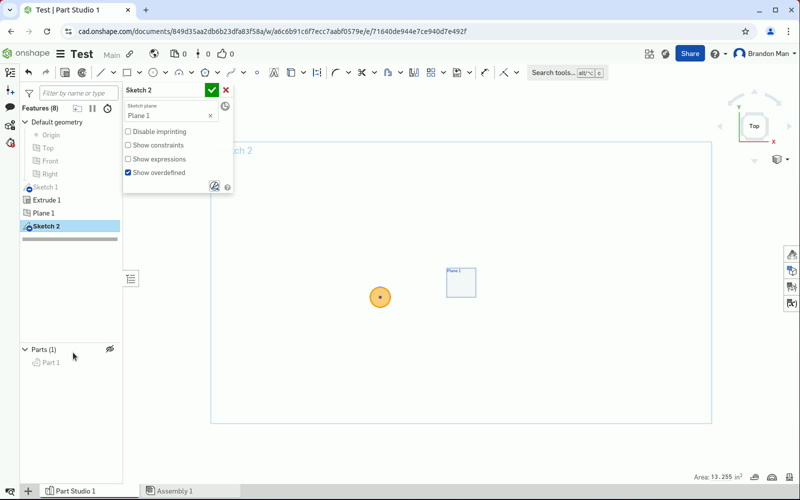
key(shift+e)
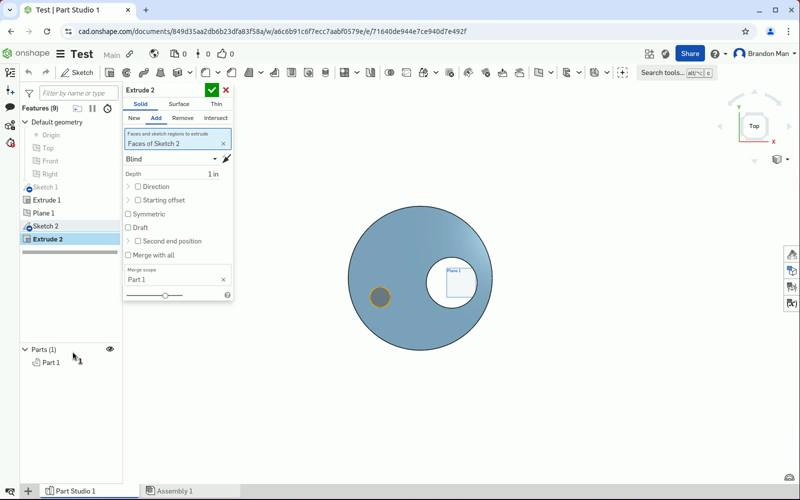
mouse_move(143, 106)
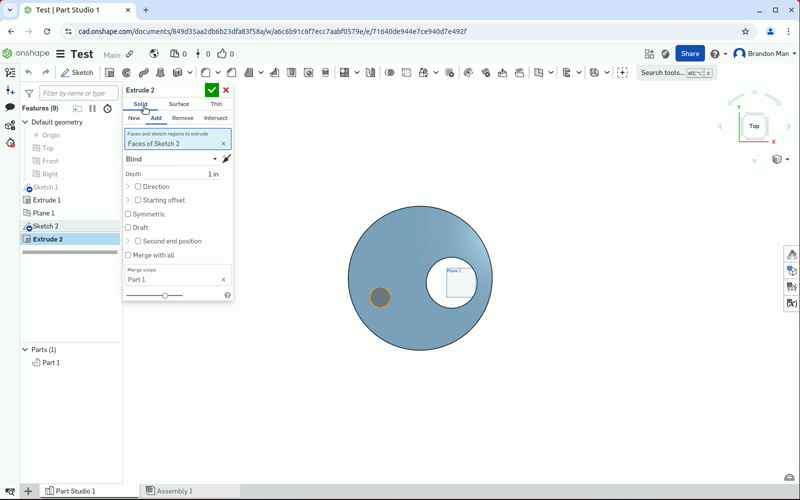
click(143, 106)
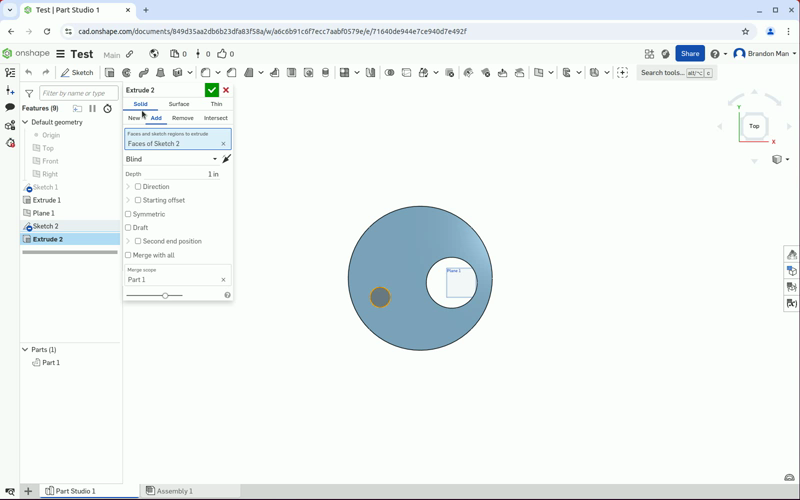
mouse_move(137, 120)
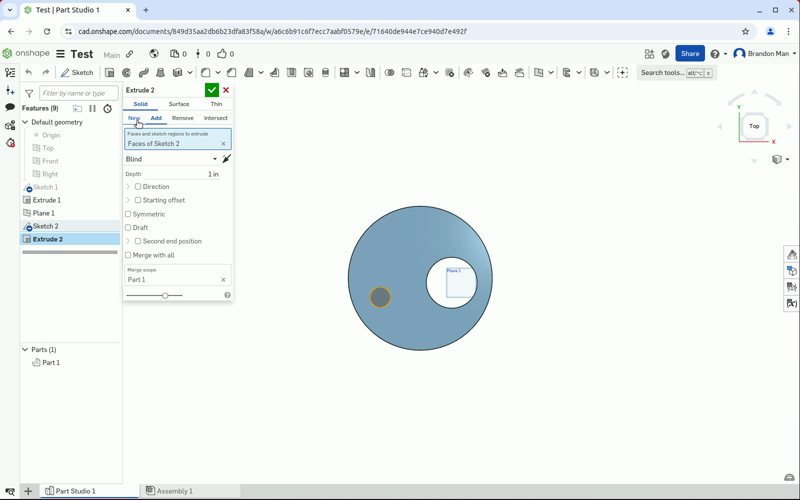
click(137, 120)
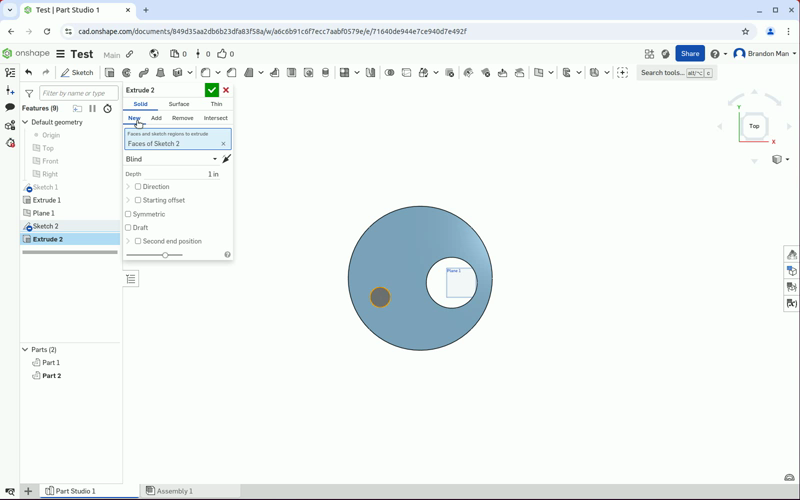
key(tab, 4)
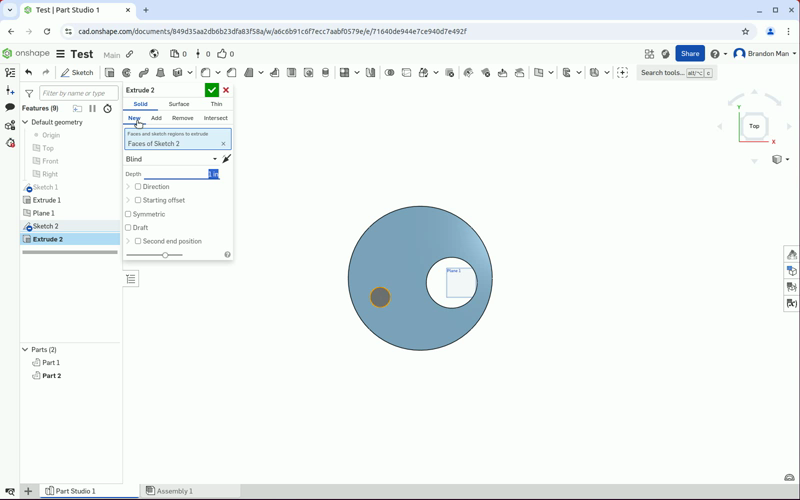
text(6.258)
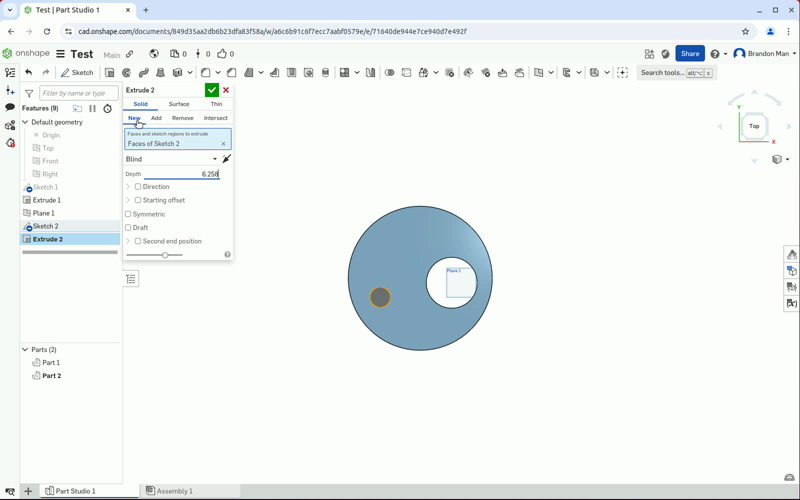
key(enter)
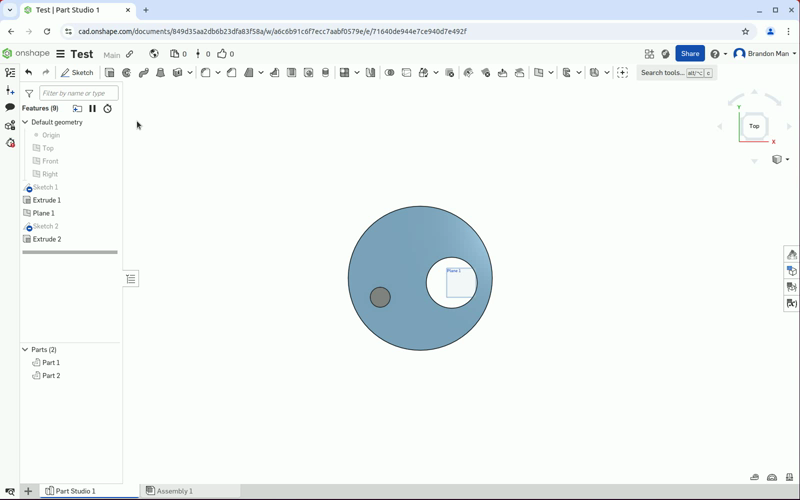
key(shift+h)
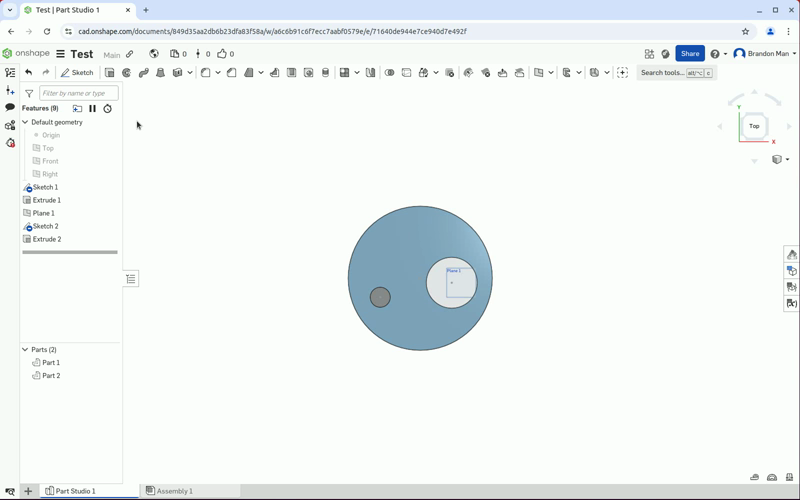
key(shift+h)
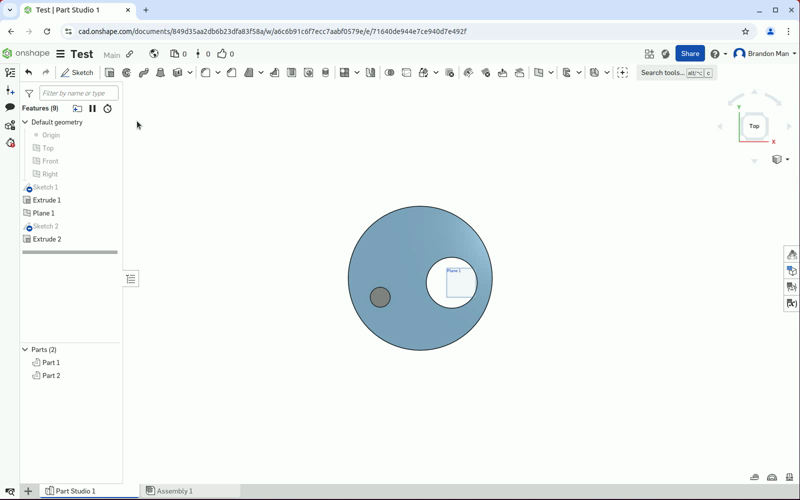
mouse_move(73, 189)
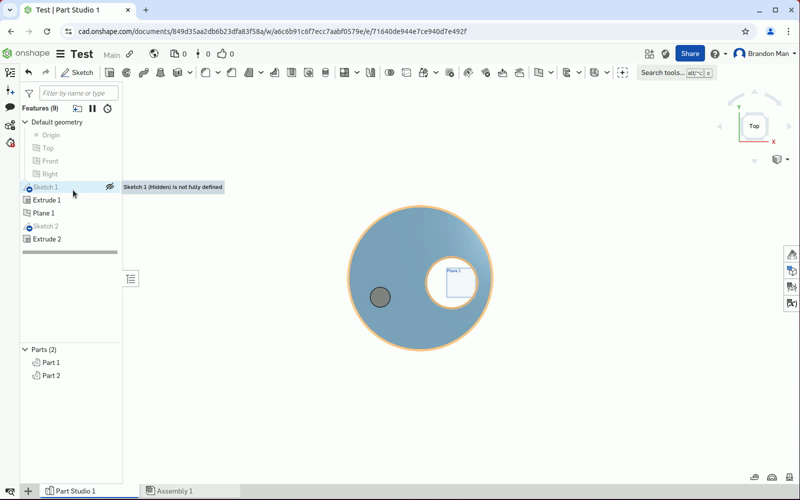
click(73, 189)
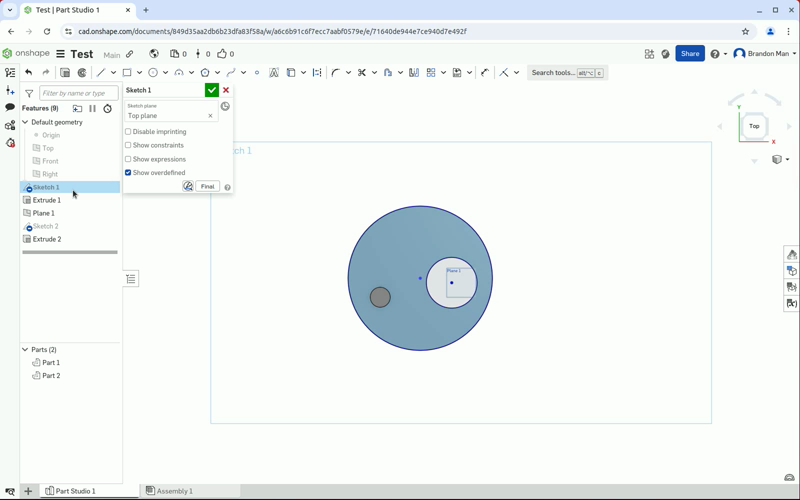
mouse_move(229, 92)
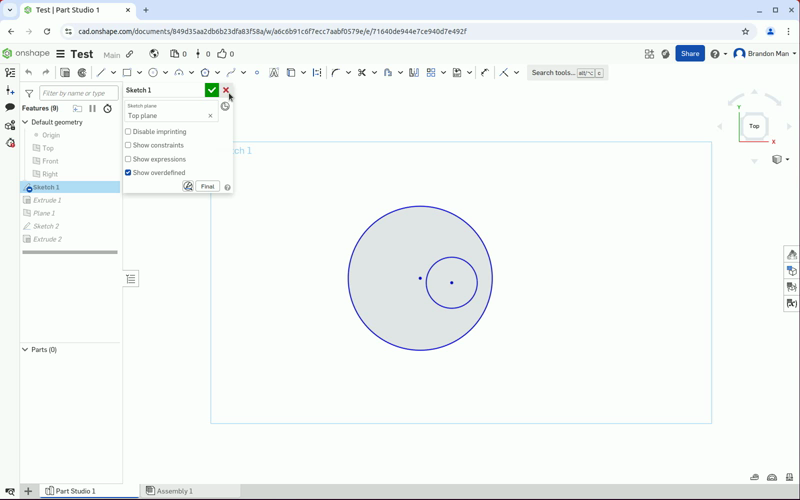
click(229, 92)
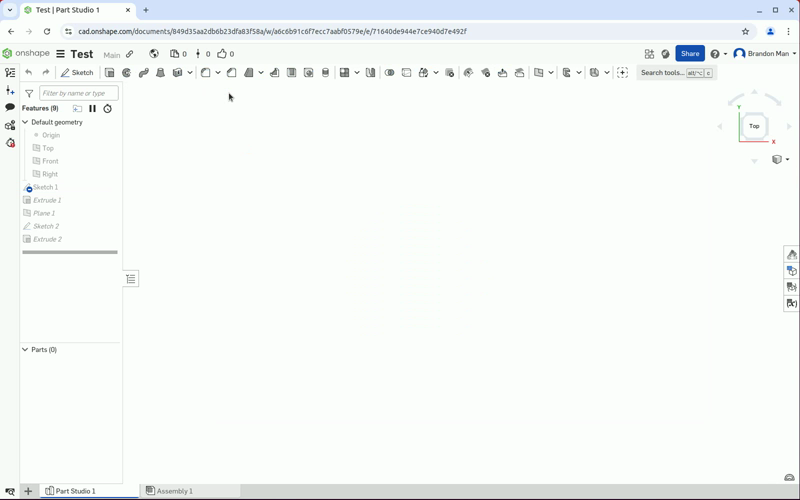
key(shift+s)
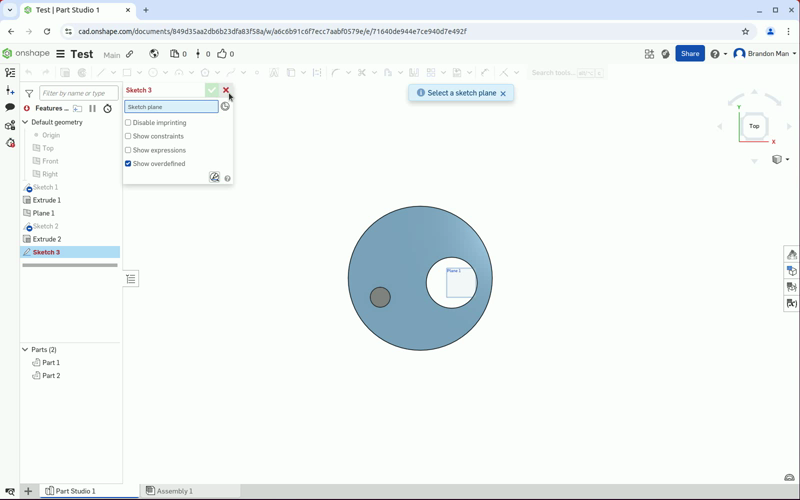
mouse_move(73, 215)
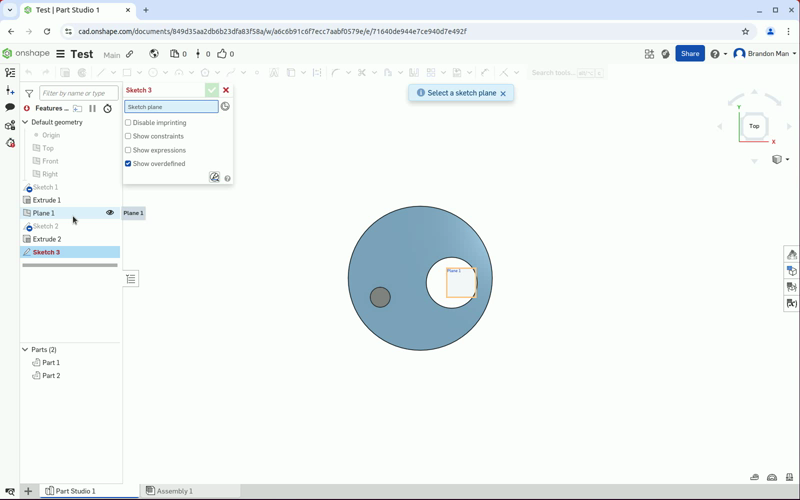
click(73, 215)
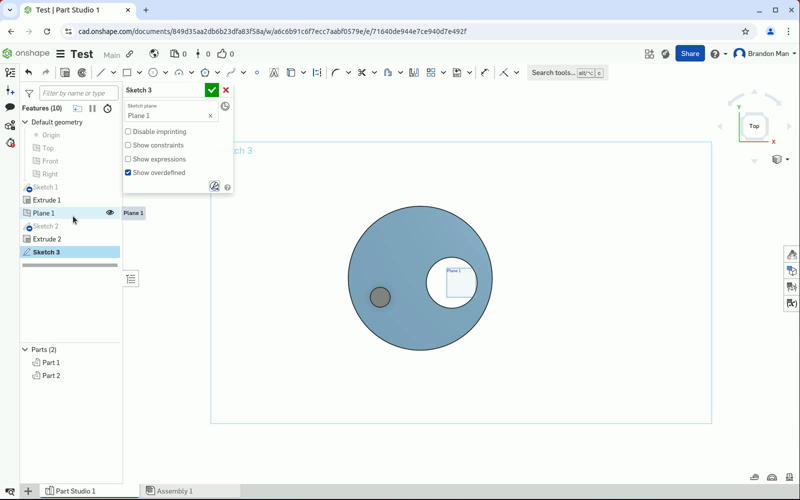
mouse_move(73, 352)
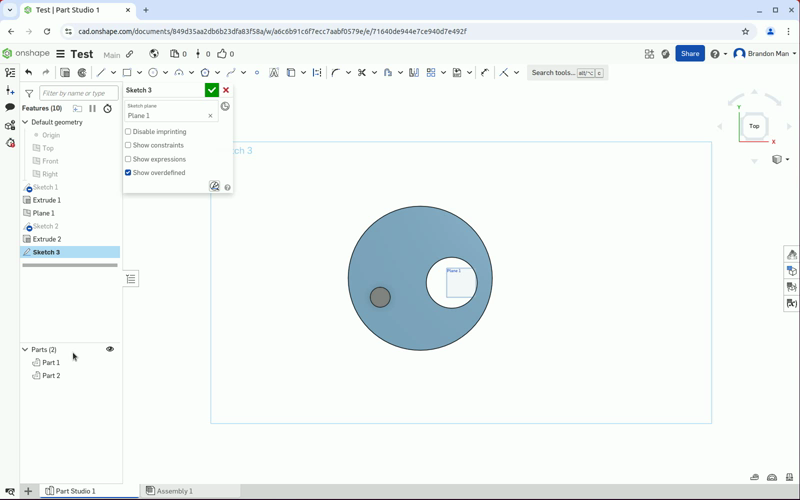
key(y)
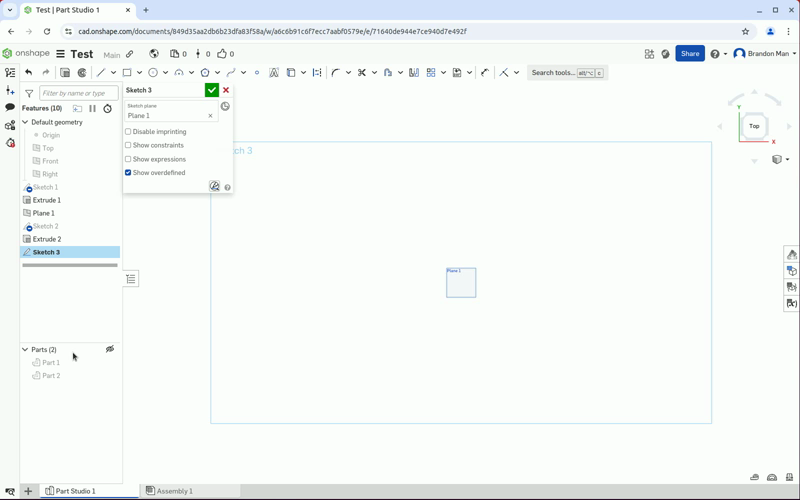
key(c)
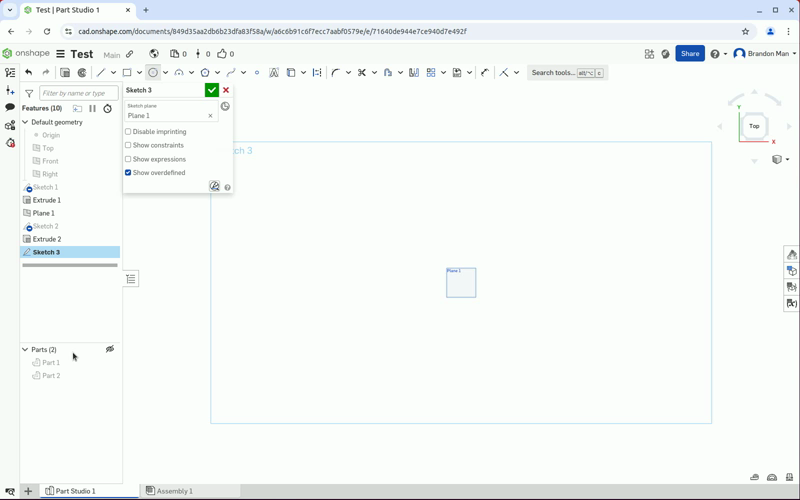
key_down(shift)
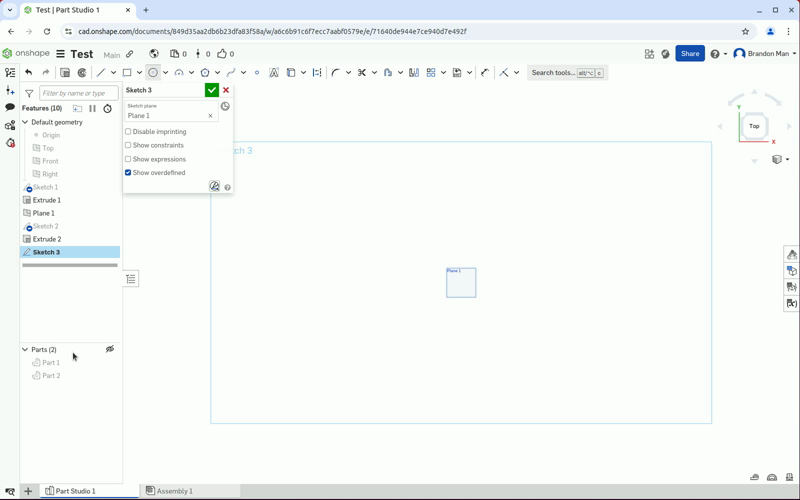
mouse_move(393, 239)
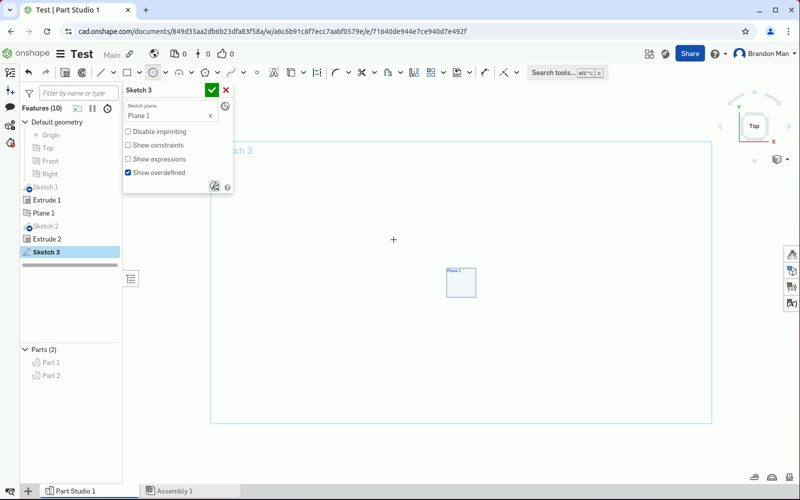
click(393, 239)
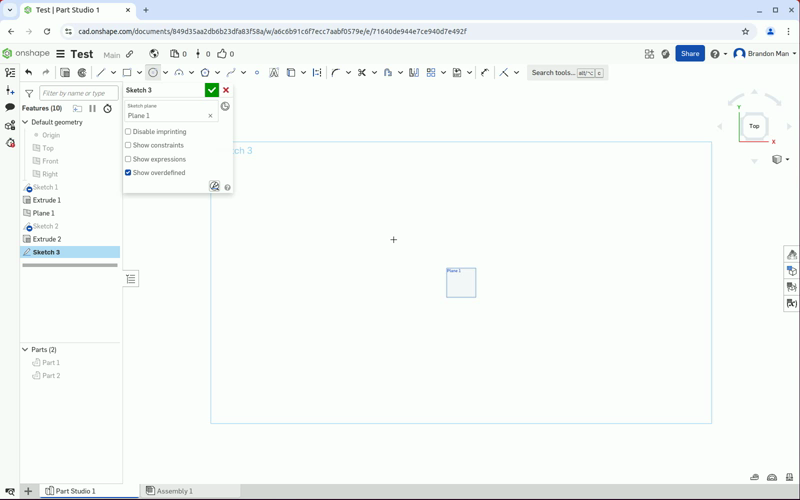
key_up(shift)
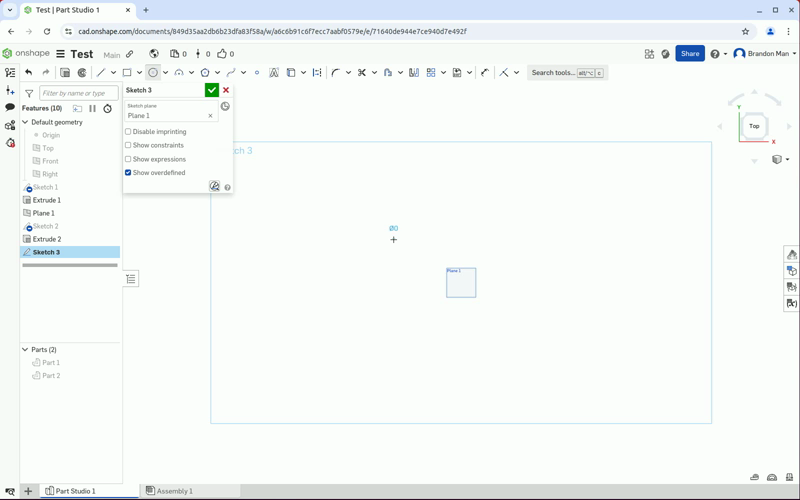
mouse_move(410, 239)
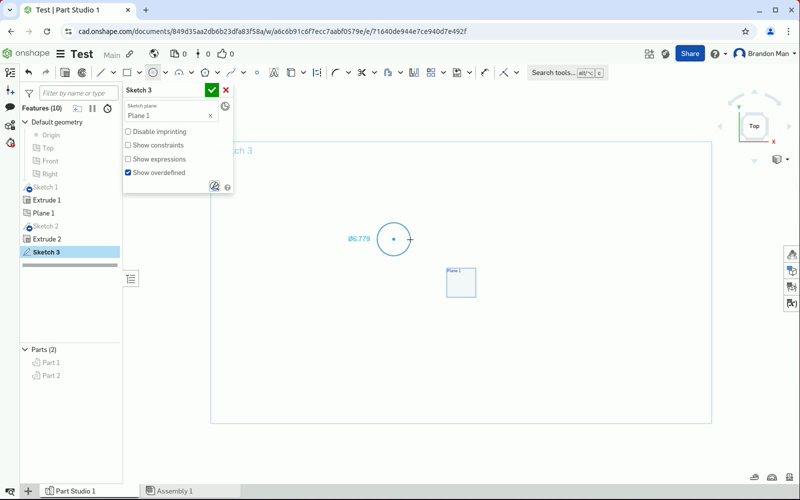
click(410, 239)
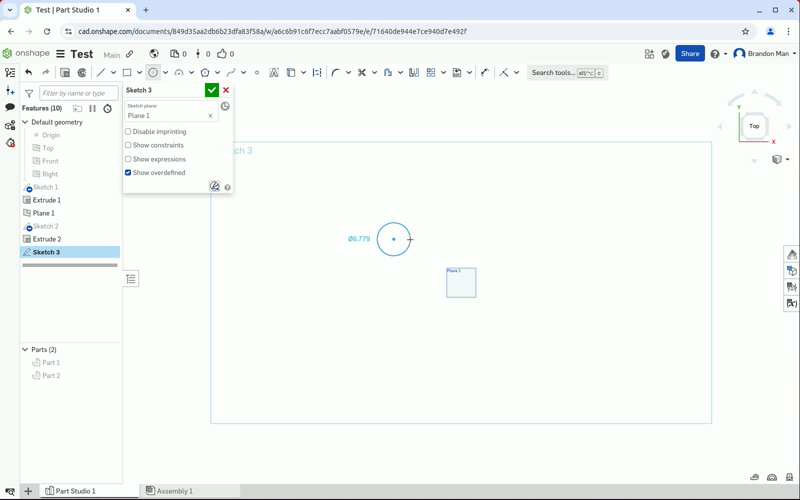
key(esc)
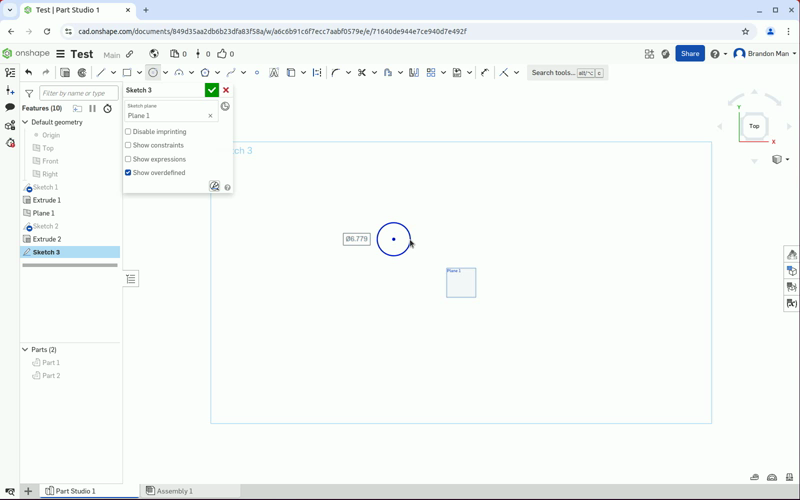
mouse_move(392, 235)
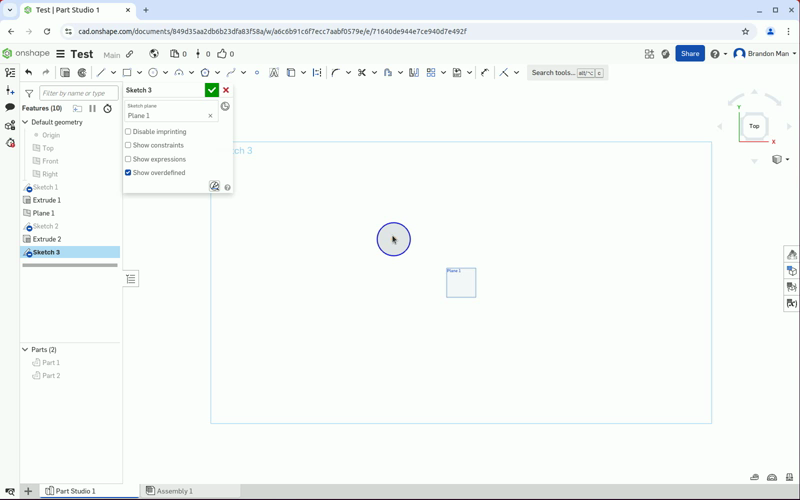
scroll(6)
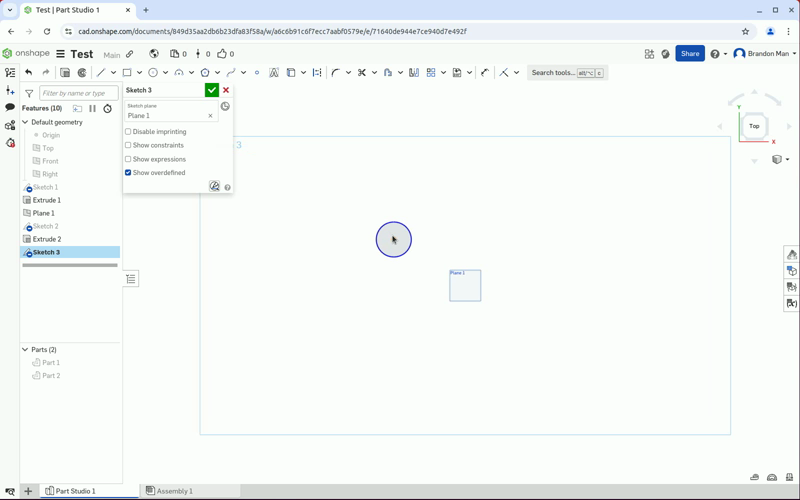
scroll(6)
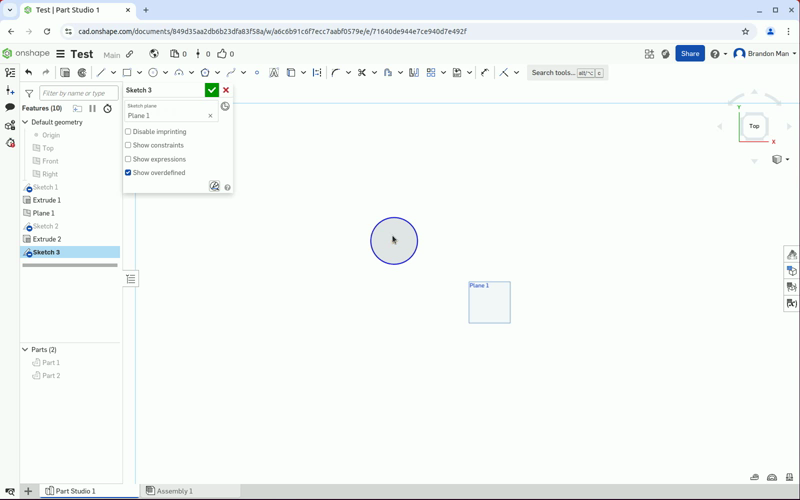
scroll(6)
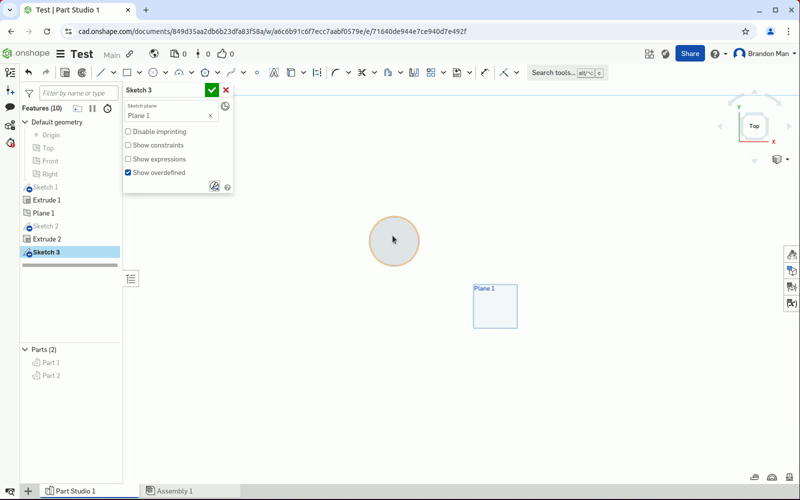
scroll(6)
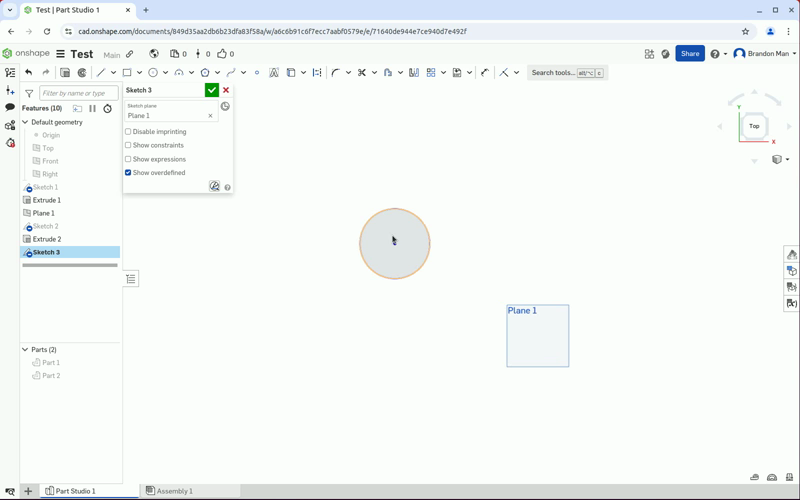
scroll(6)
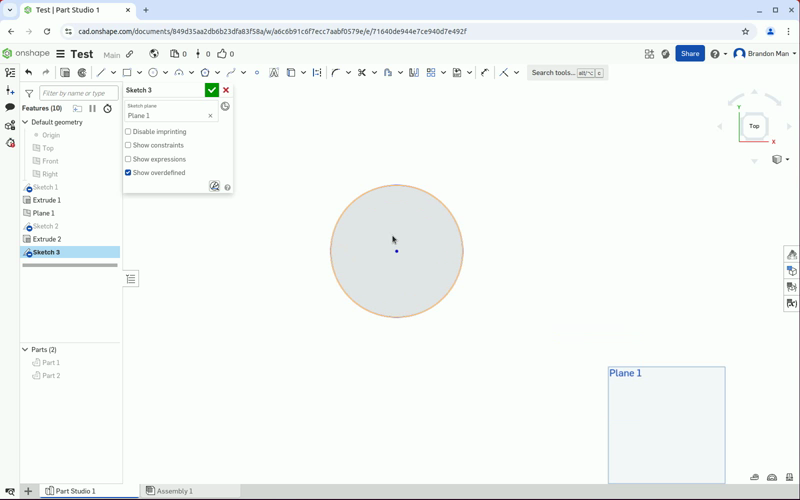
scroll(6)
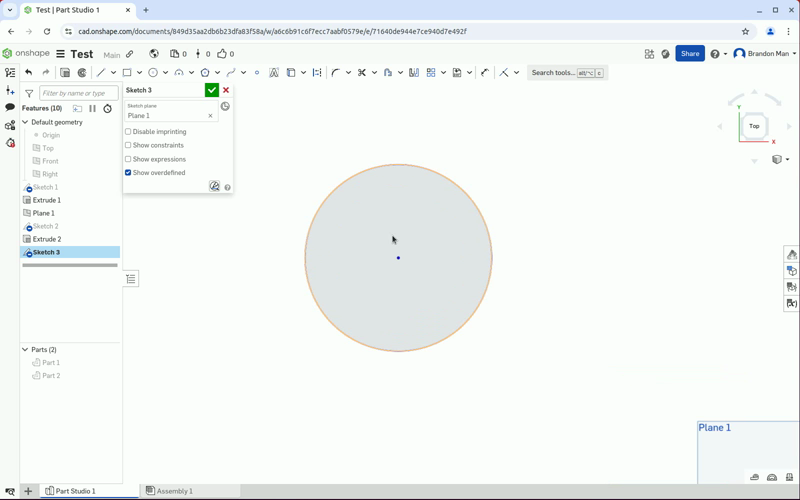
scroll(6)
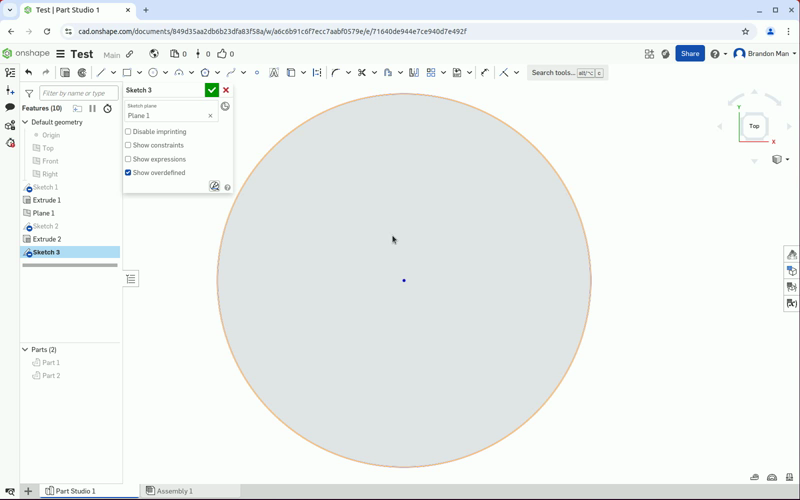
click(392, 235)
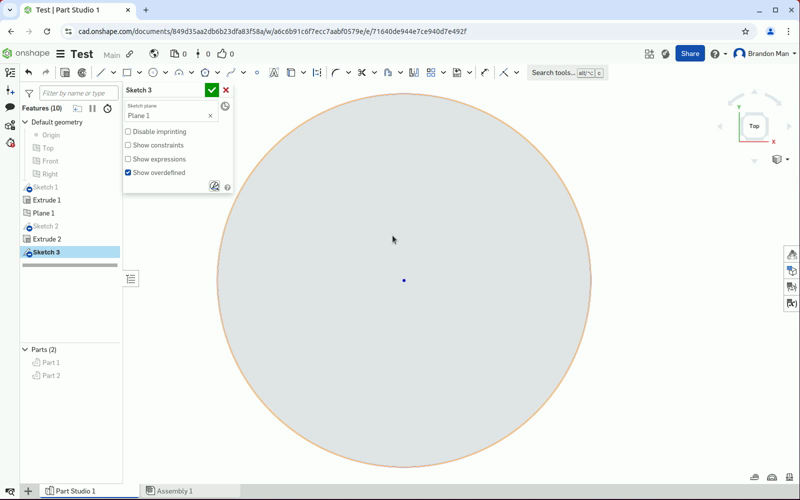
scroll(-6)
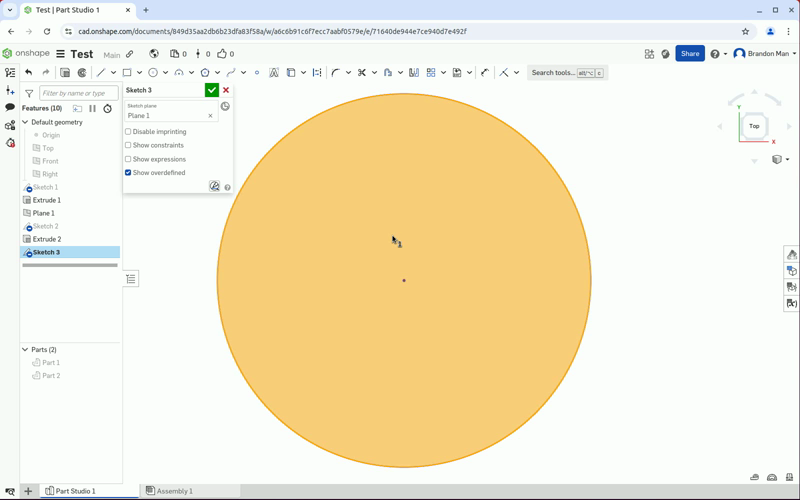
scroll(-6)
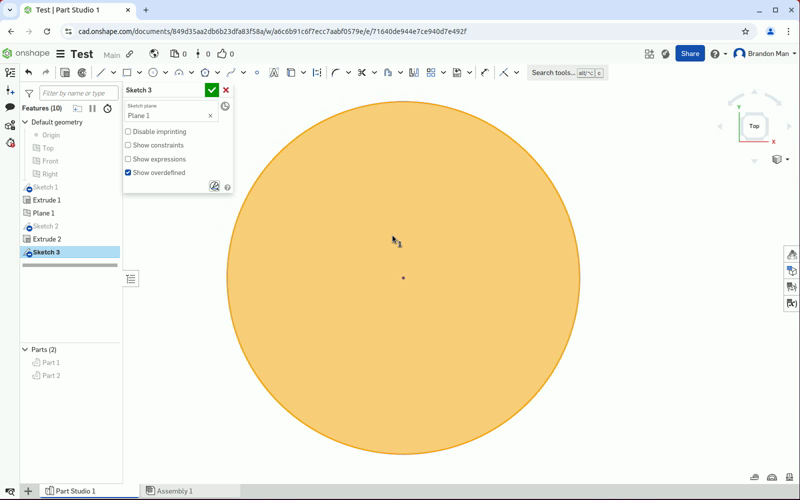
scroll(-6)
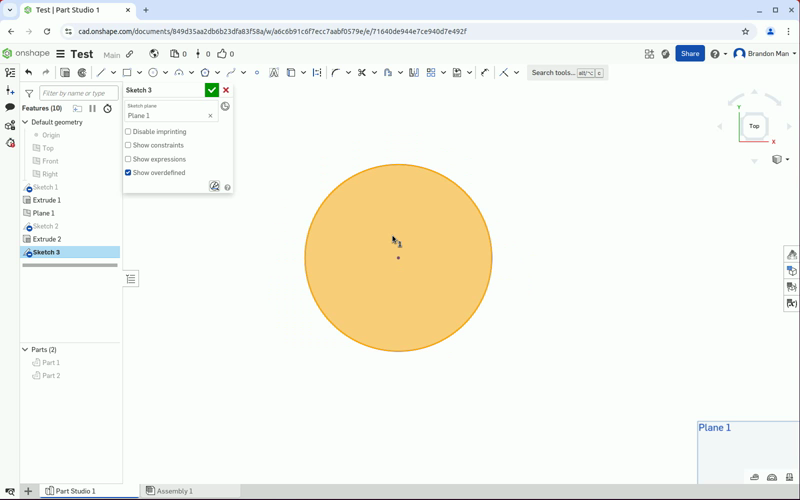
scroll(-6)
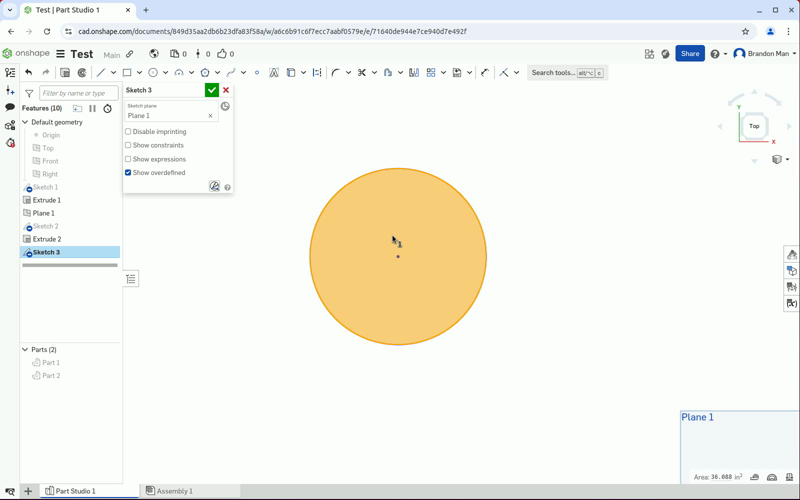
scroll(-6)
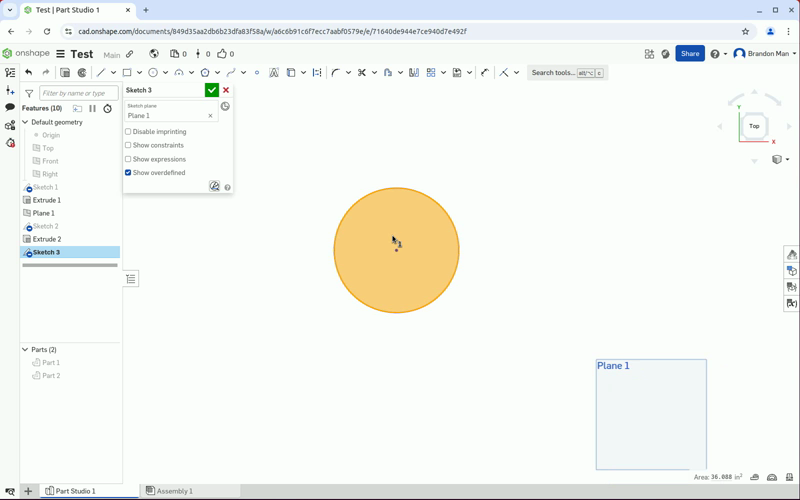
scroll(-6)
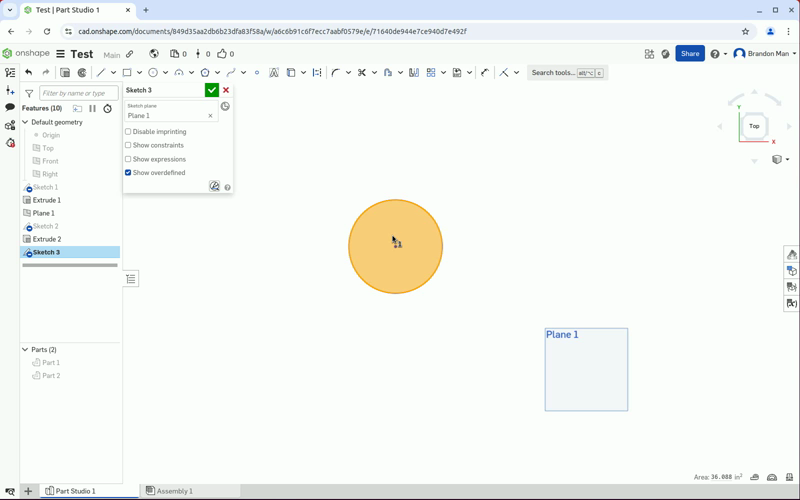
scroll(-6)
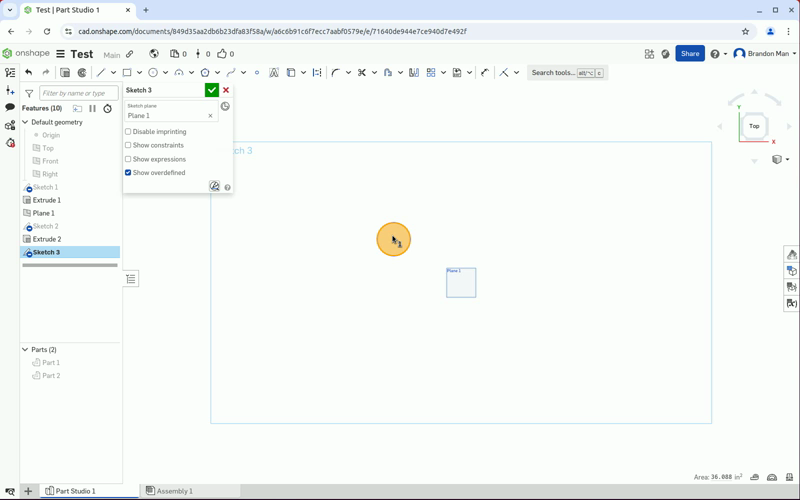
mouse_move(73, 352)
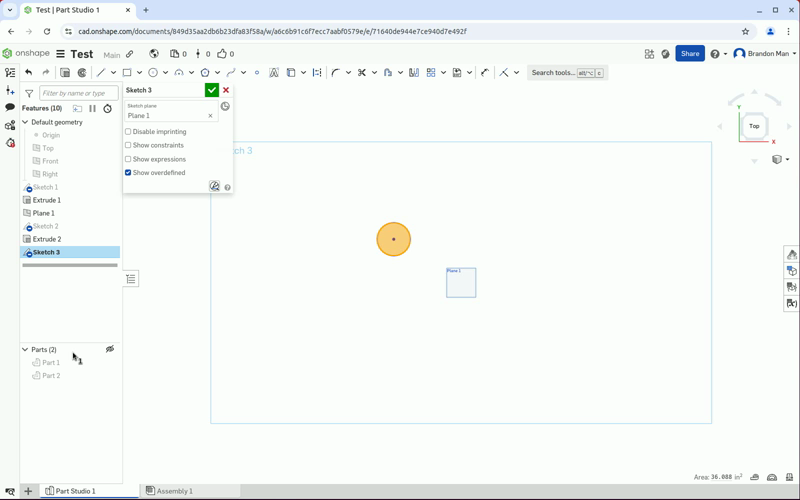
key(shift+y)
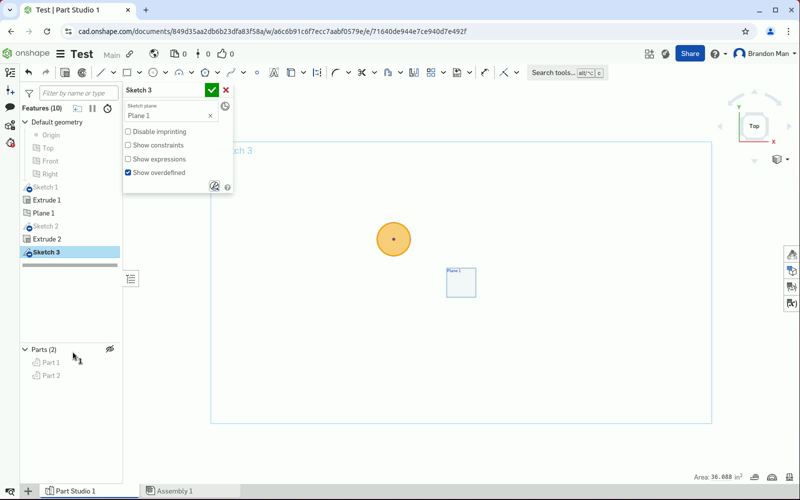
key(shift+e)
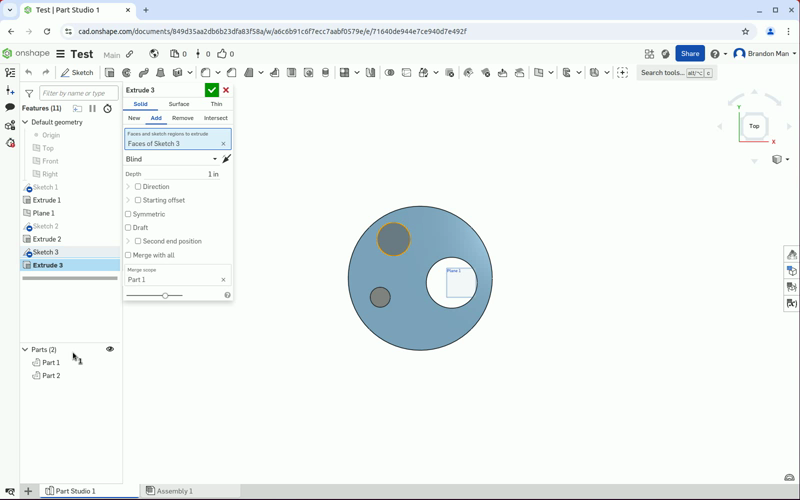
mouse_move(143, 106)
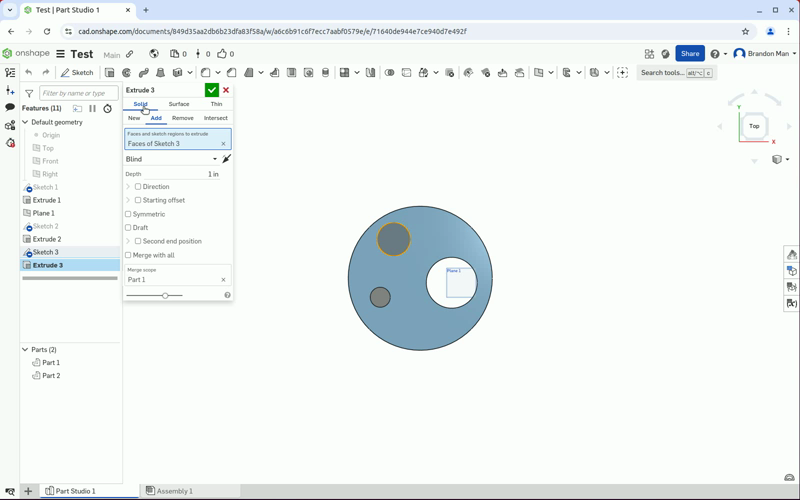
click(143, 106)
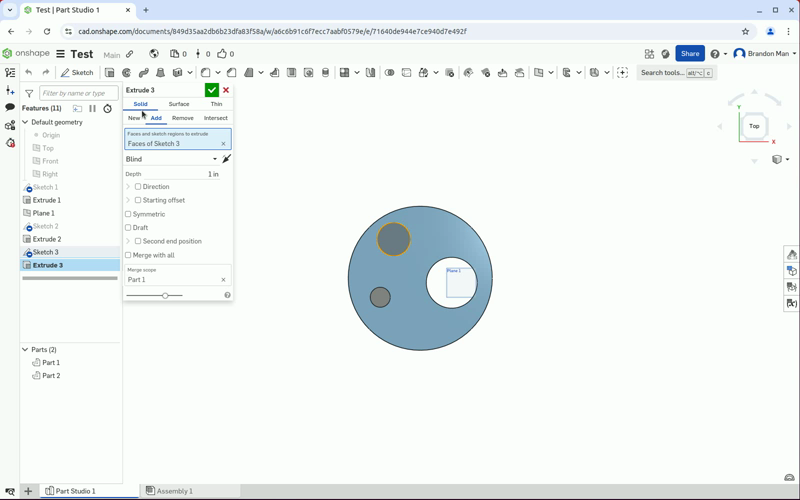
mouse_move(137, 120)
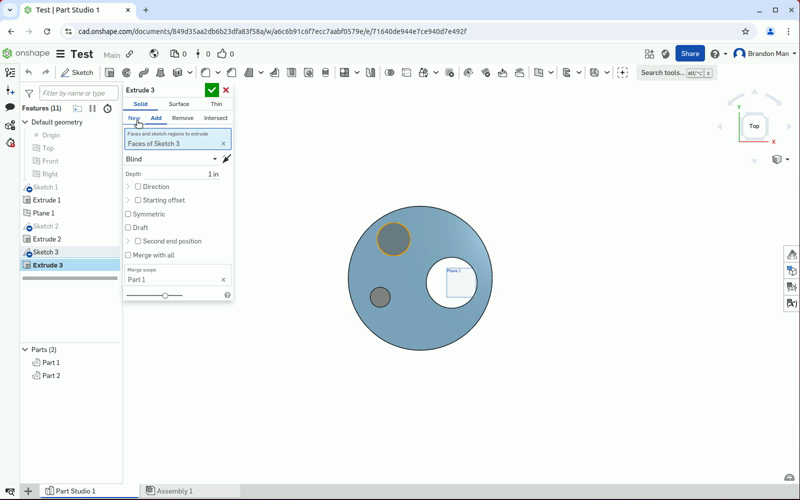
click(137, 120)
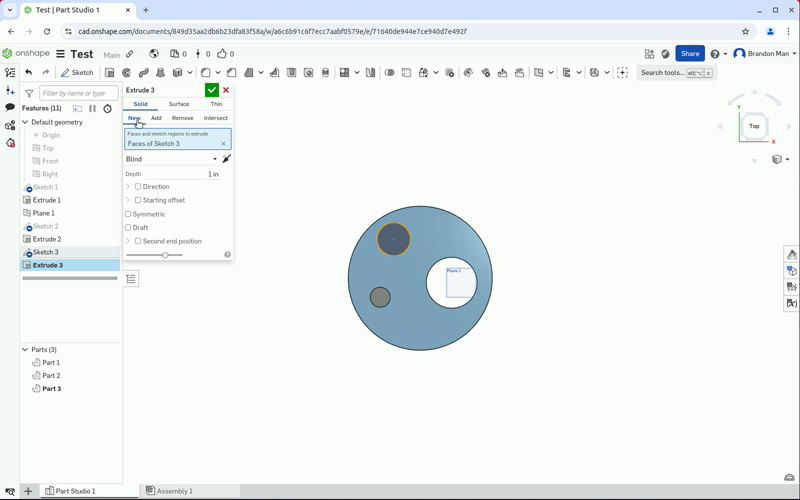
key(tab, 4)
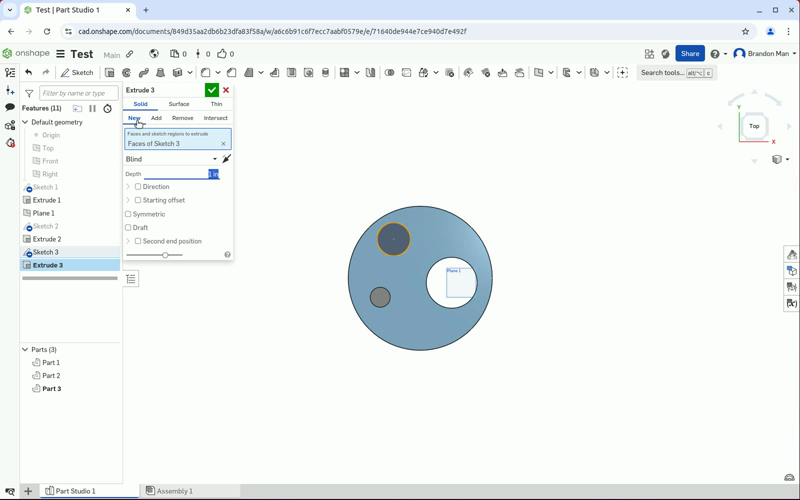
text(6.258)
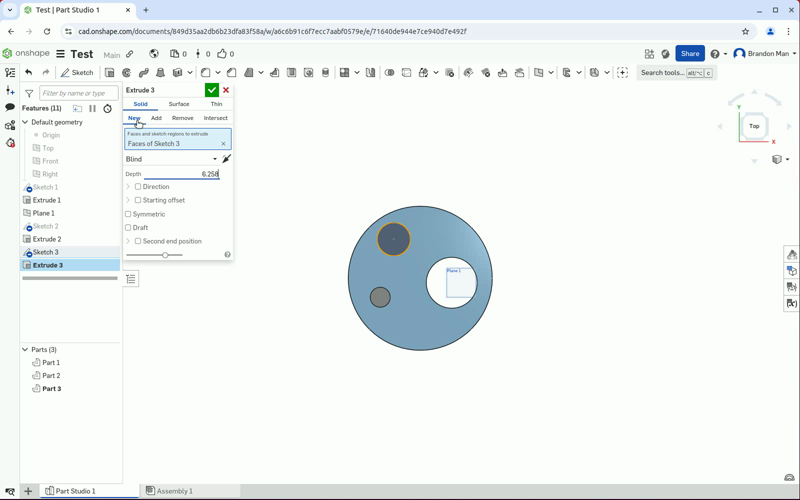
key(enter)
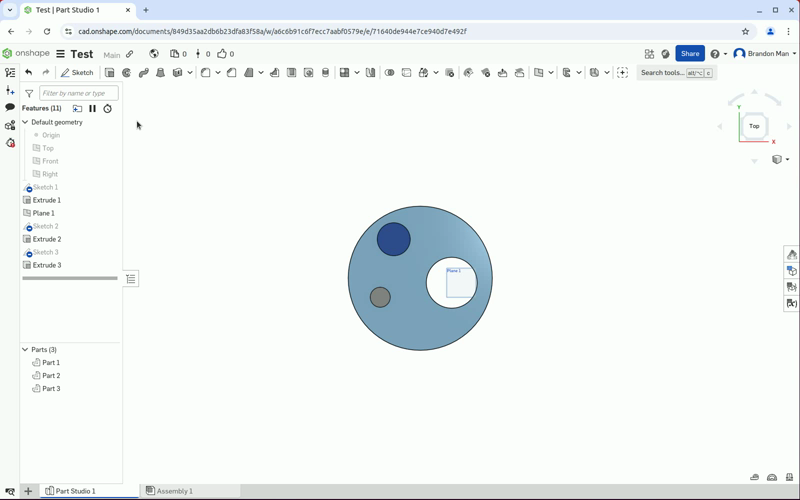
key(shift+h)
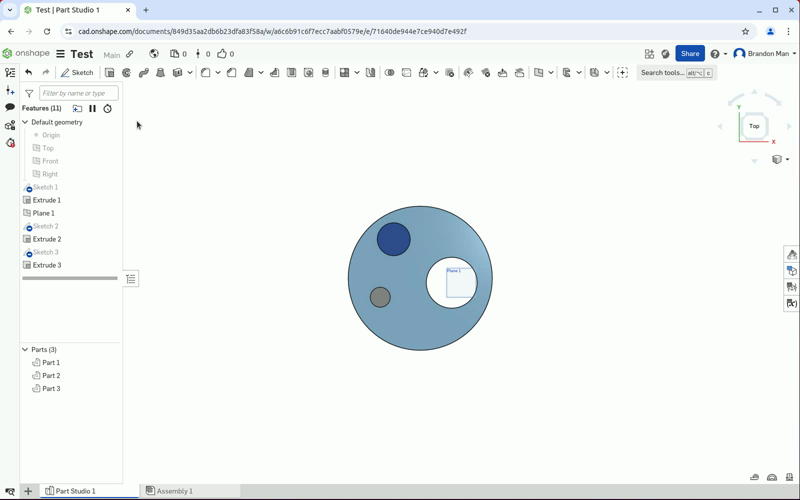
key(shift+h)
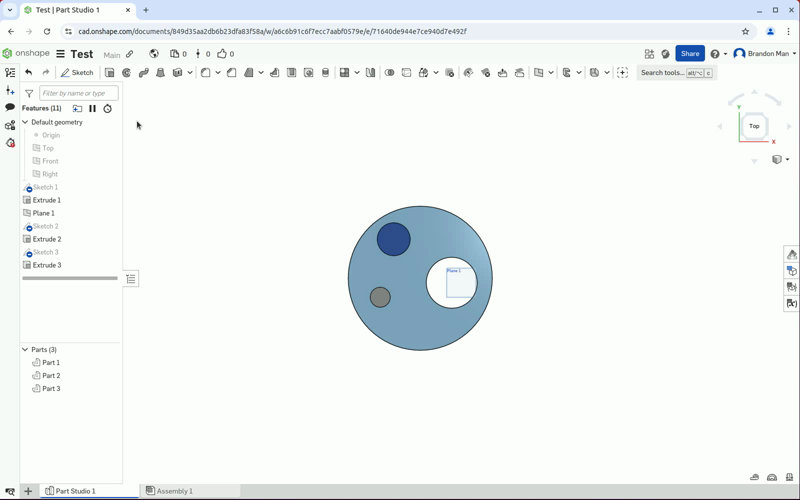
mouse_move(73, 189)
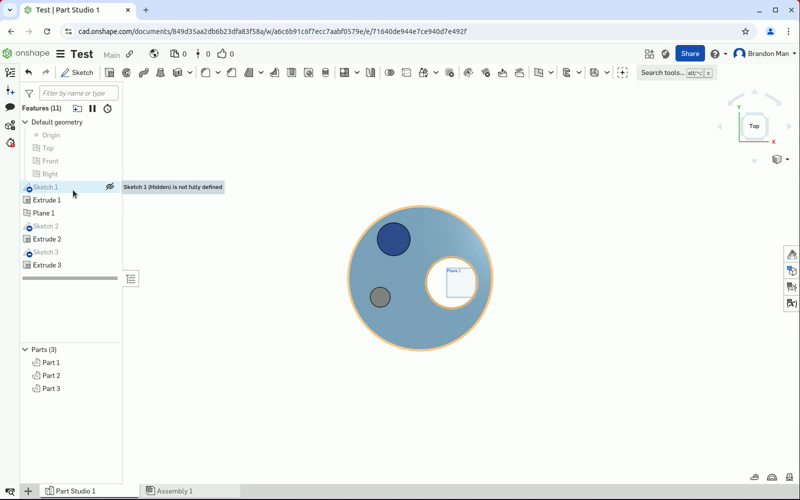
click(73, 189)
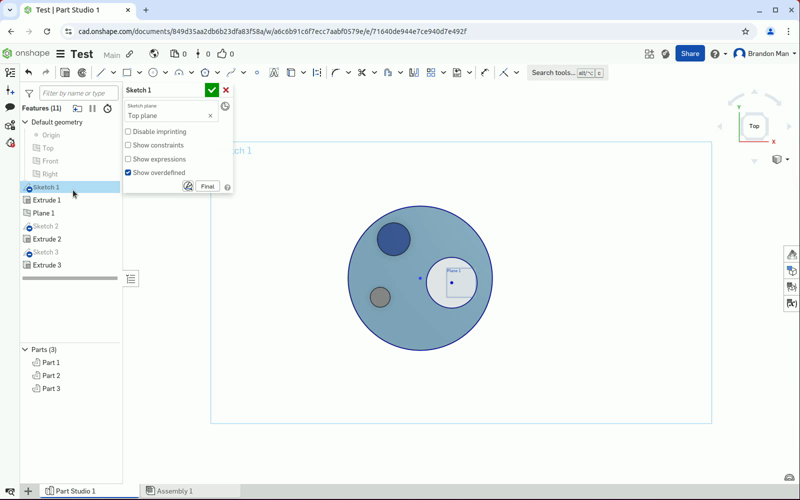
mouse_move(229, 92)
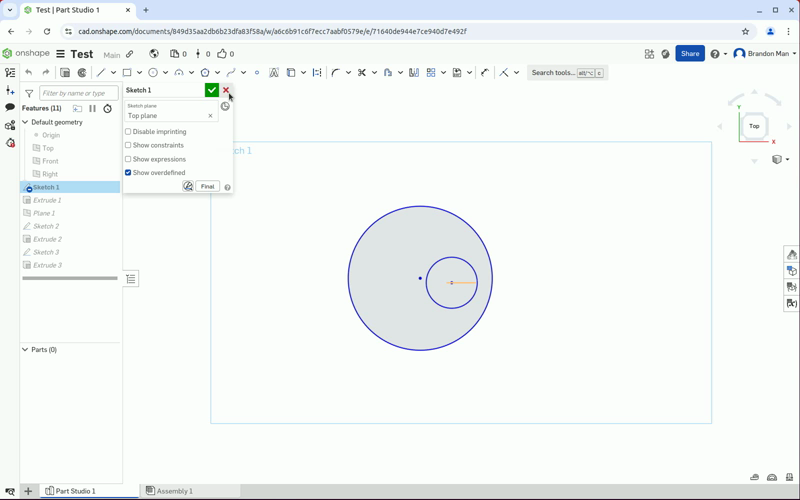
click(229, 92)
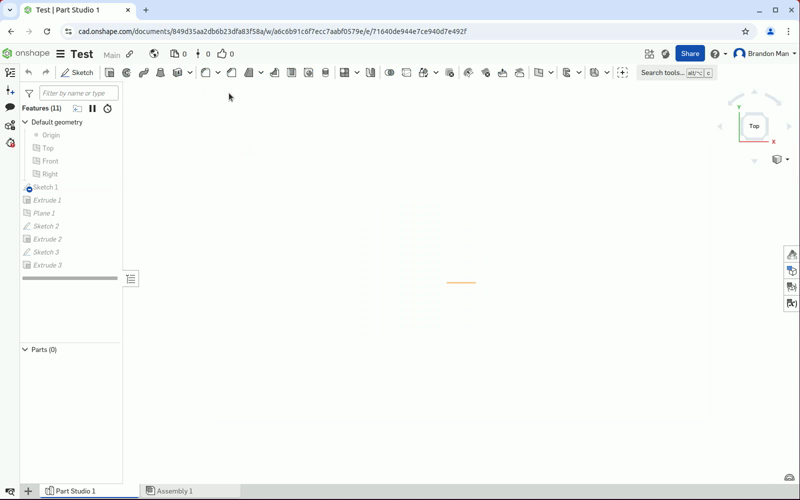
key(shift+s)
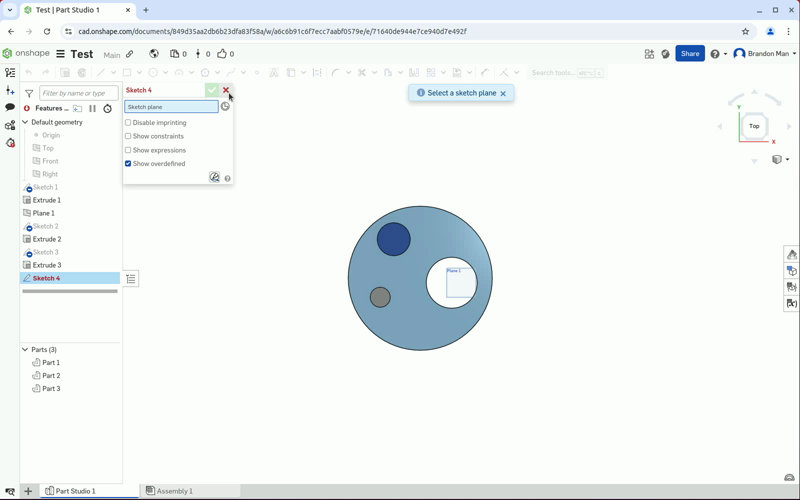
mouse_move(73, 215)
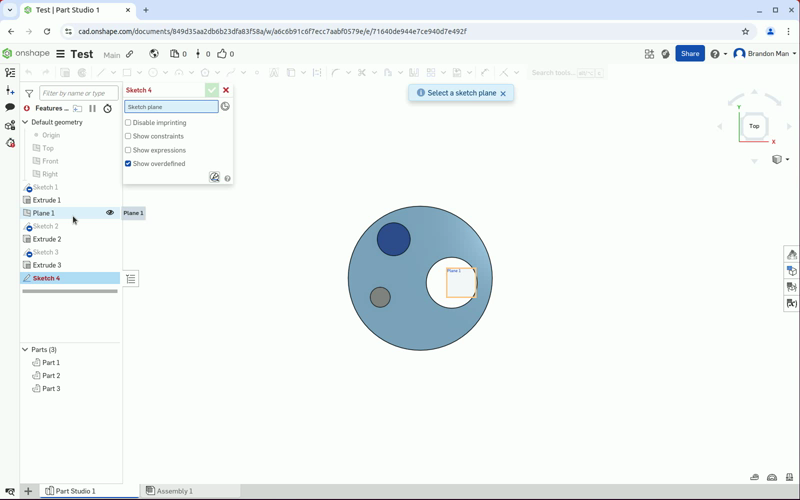
click(73, 215)
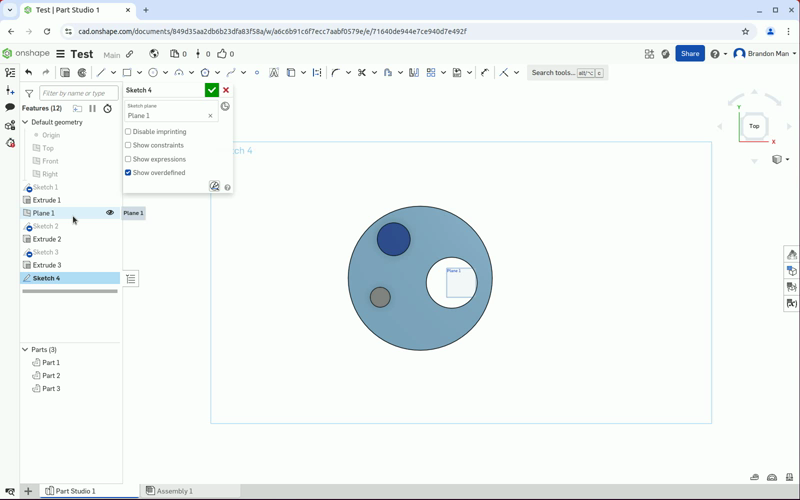
mouse_move(73, 352)
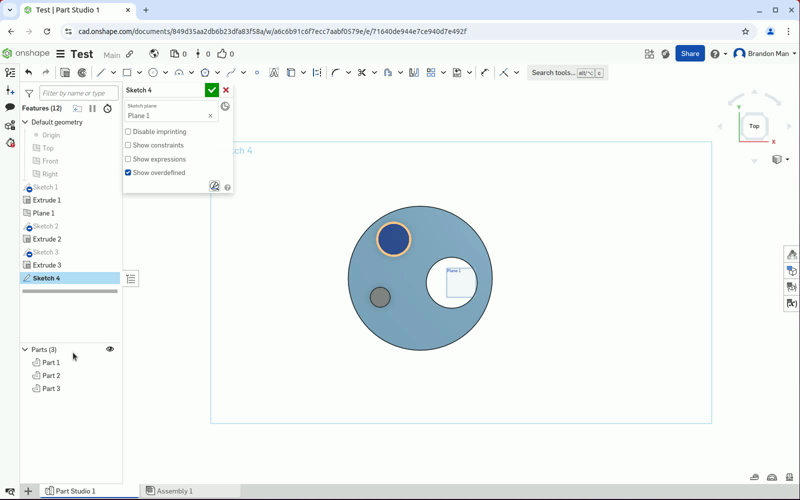
key(y)
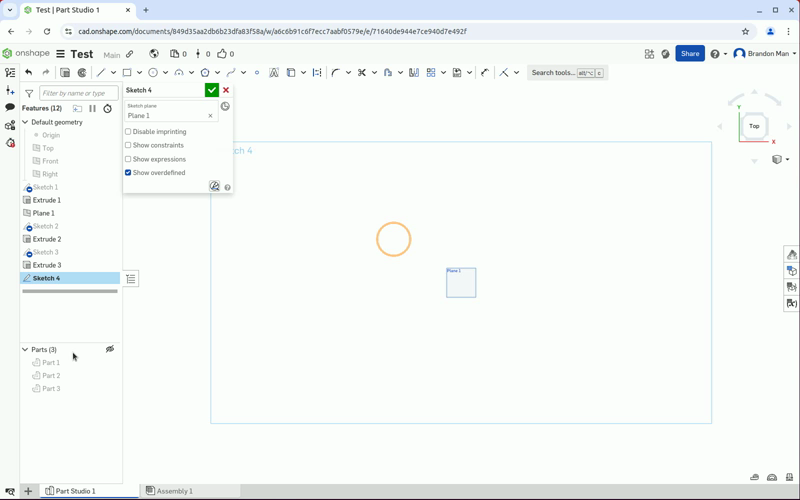
key(c)
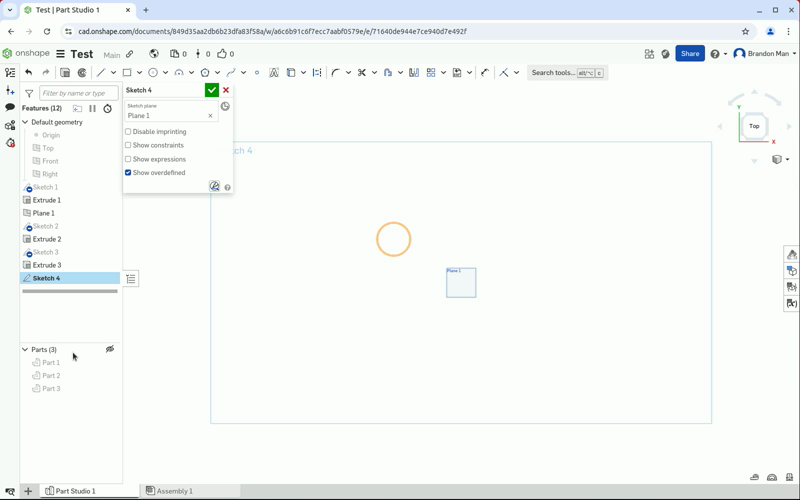
key_down(shift)
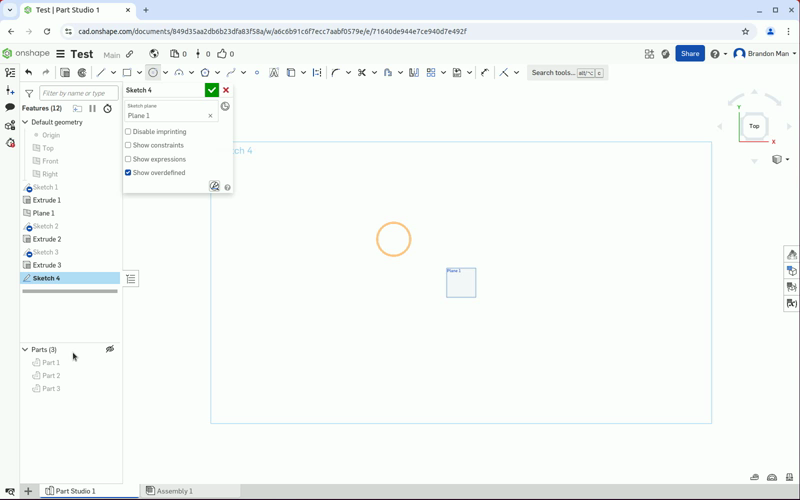
mouse_move(380, 297)
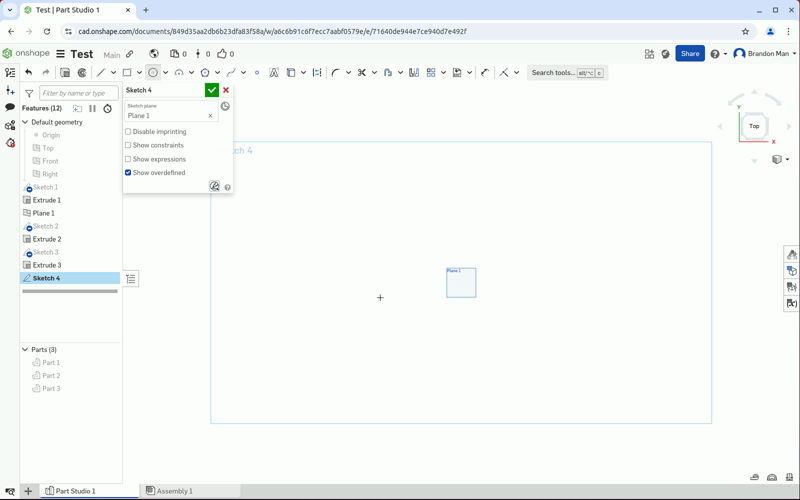
click(380, 297)
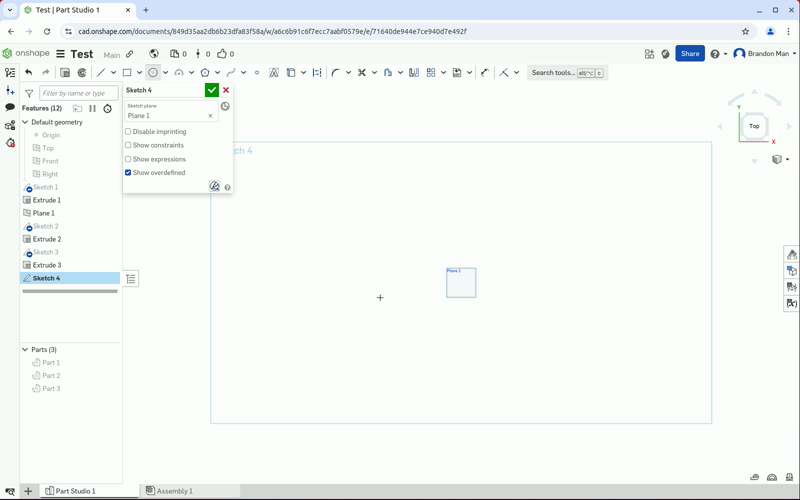
key_up(shift)
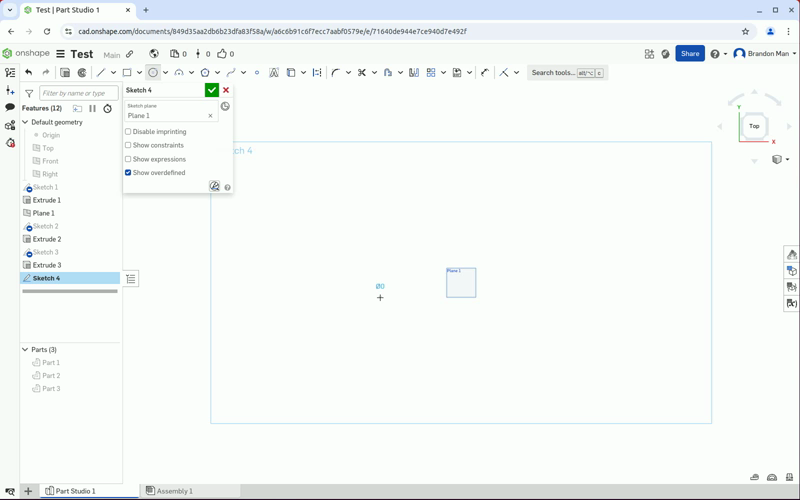
mouse_move(390, 297)
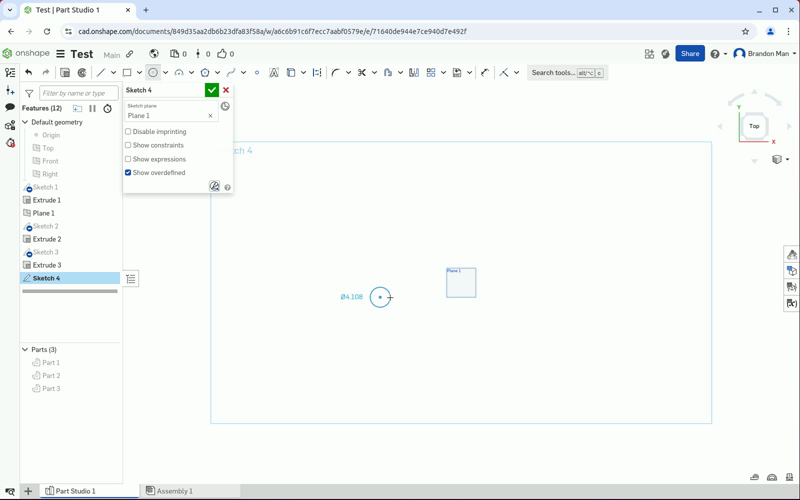
click(390, 297)
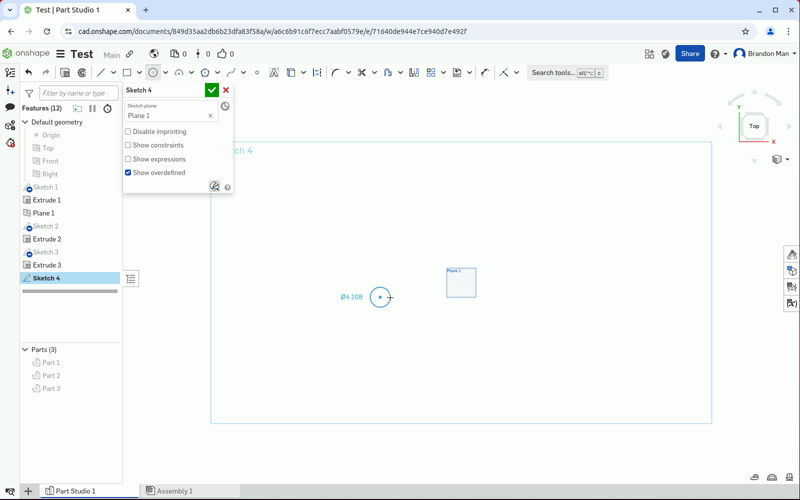
key(esc)
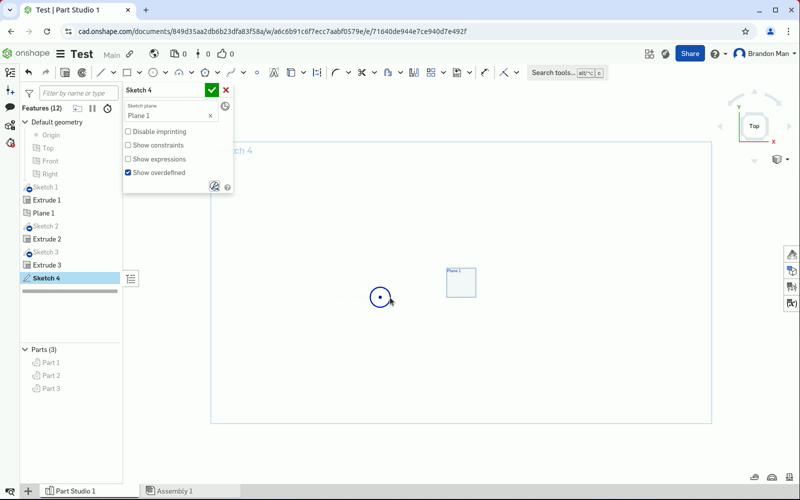
mouse_move(380, 300)
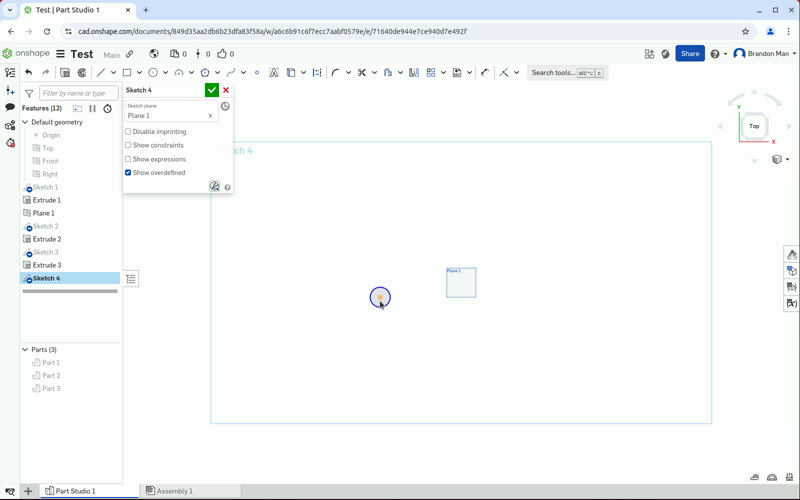
scroll(6)
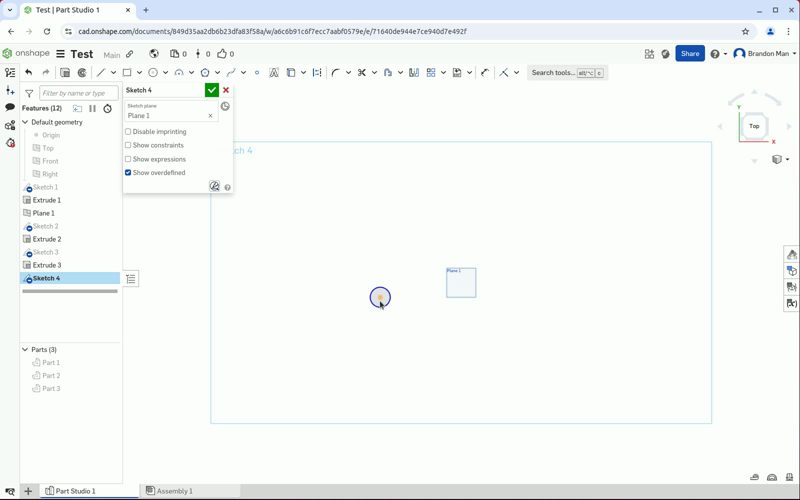
scroll(6)
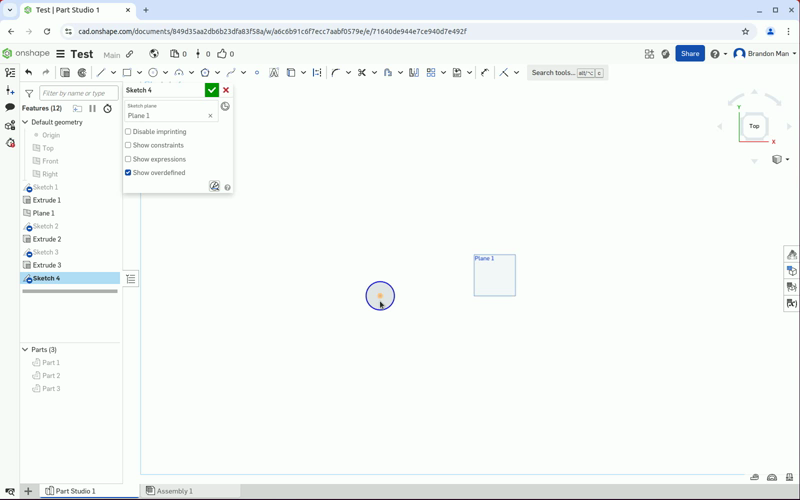
scroll(6)
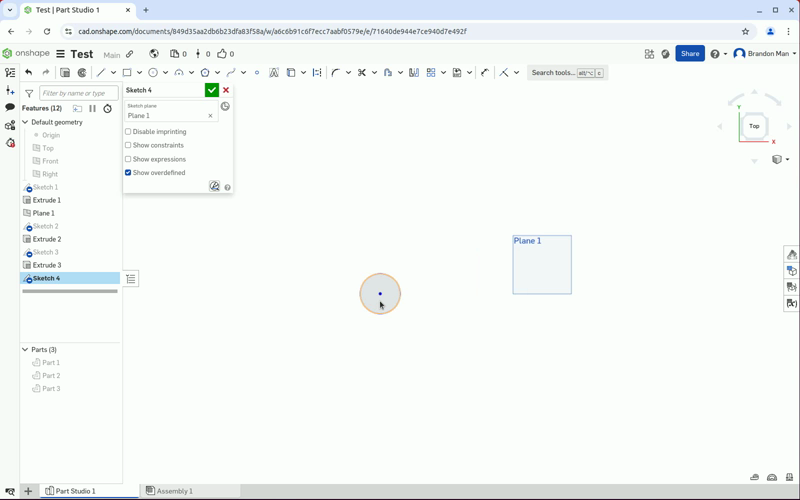
scroll(6)
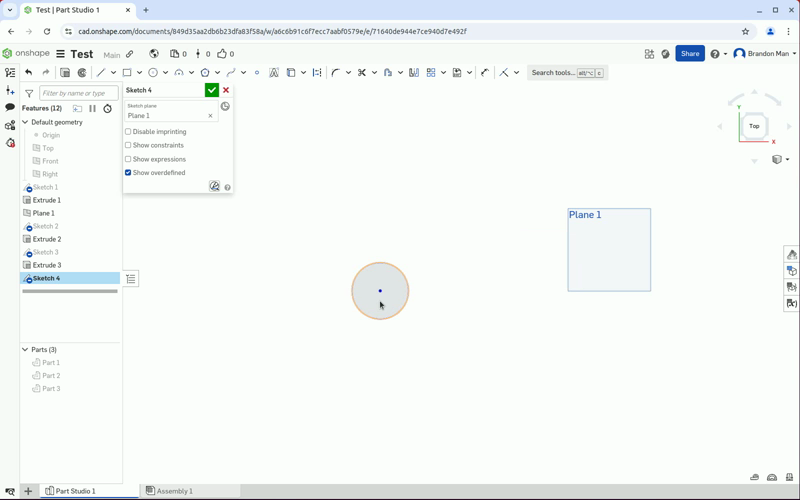
scroll(6)
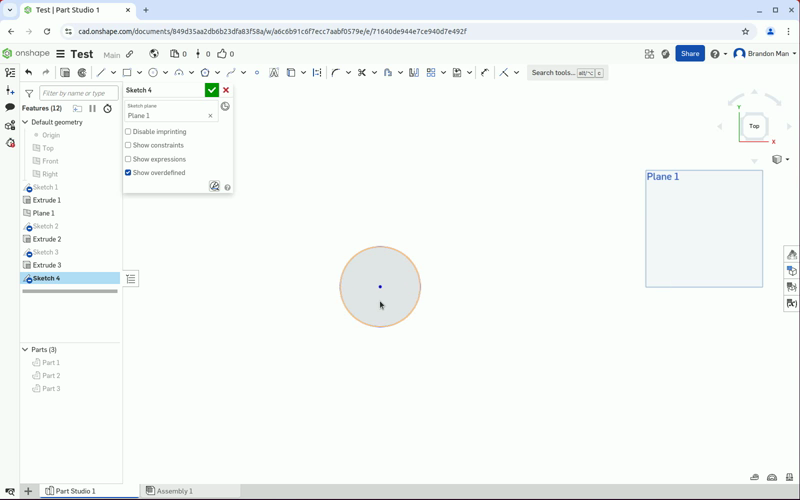
scroll(6)
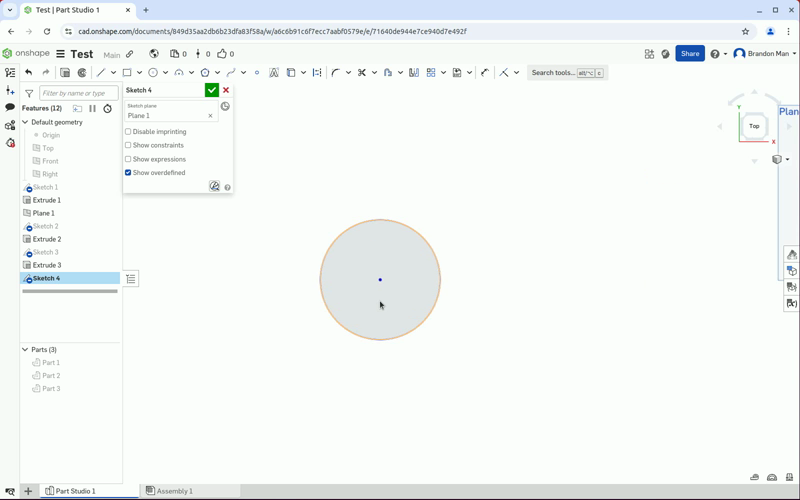
scroll(6)
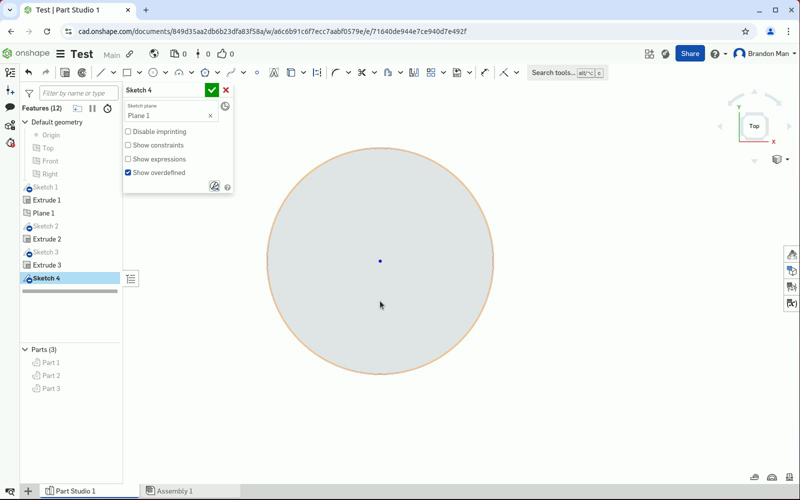
click(380, 300)
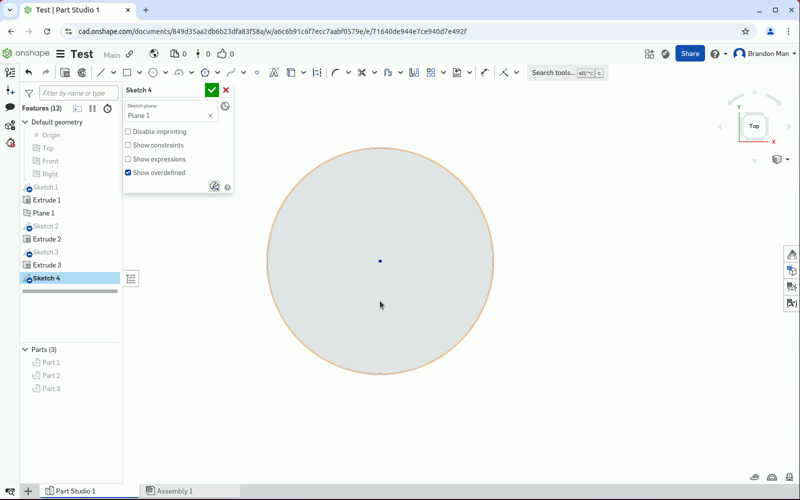
scroll(-6)
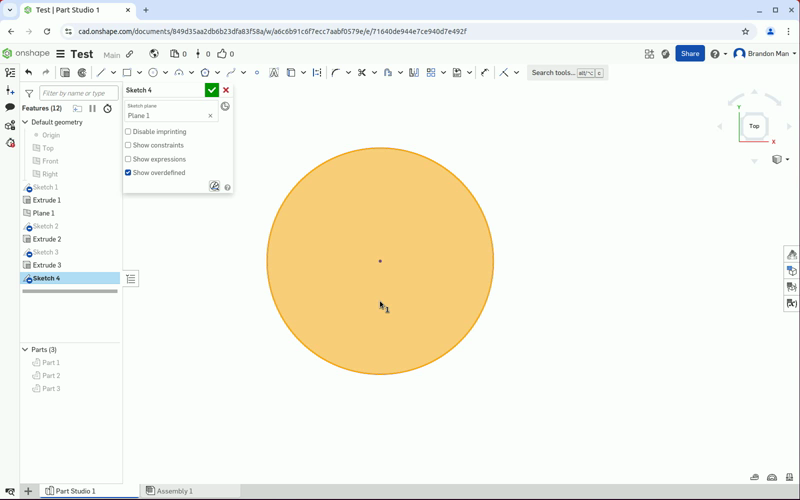
scroll(-6)
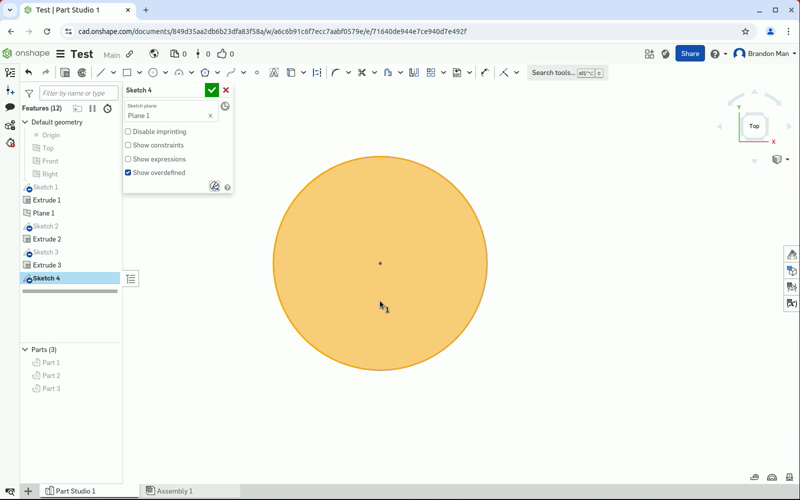
scroll(-6)
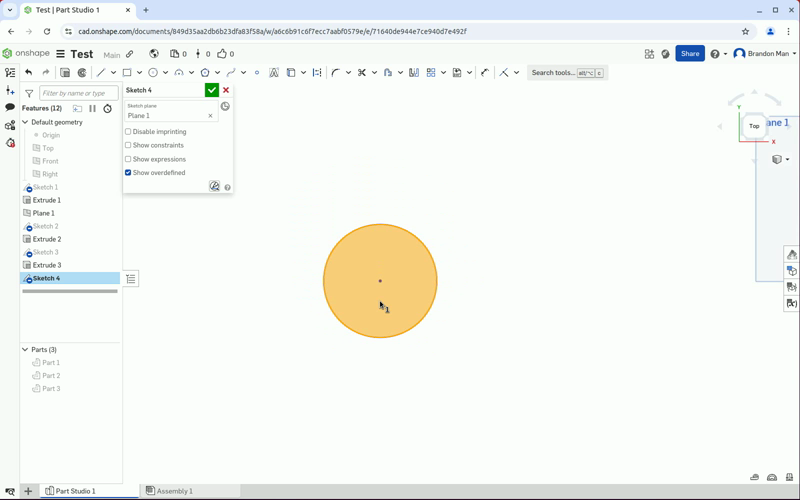
scroll(-6)
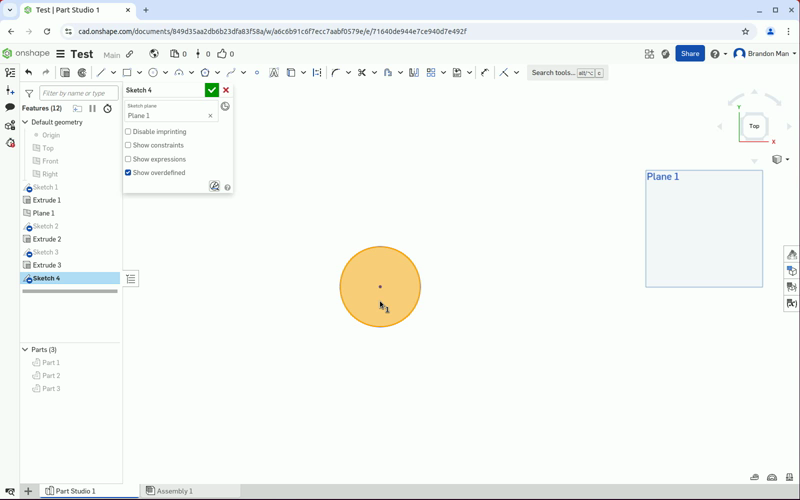
scroll(-6)
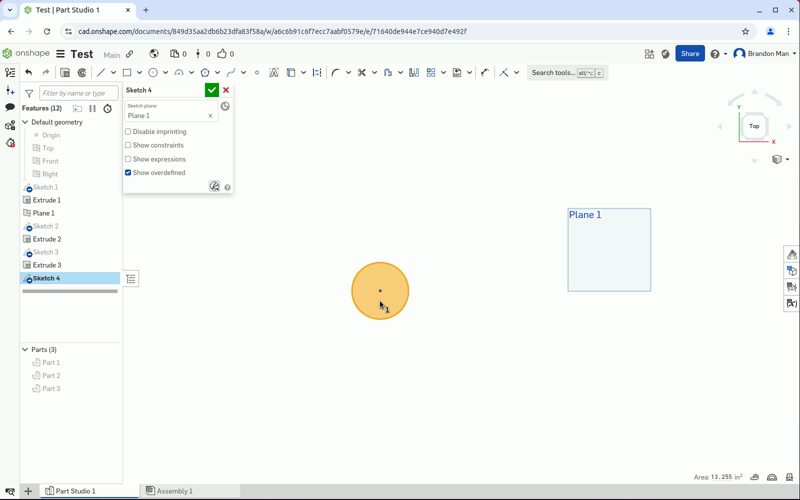
scroll(-6)
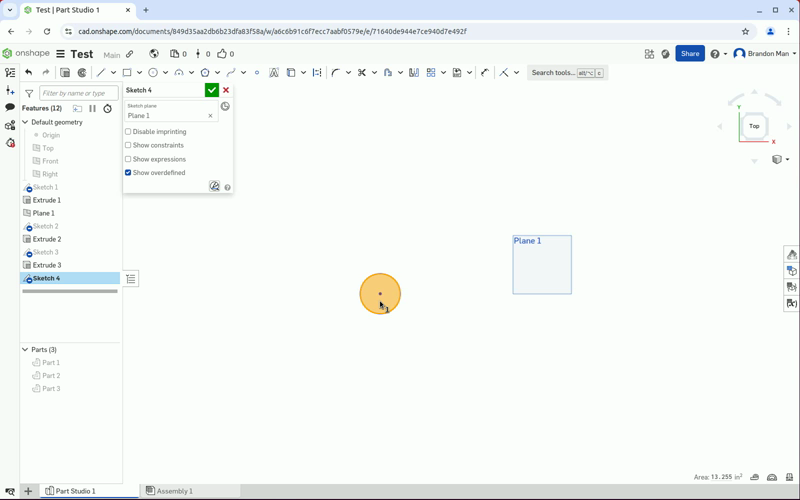
scroll(-6)
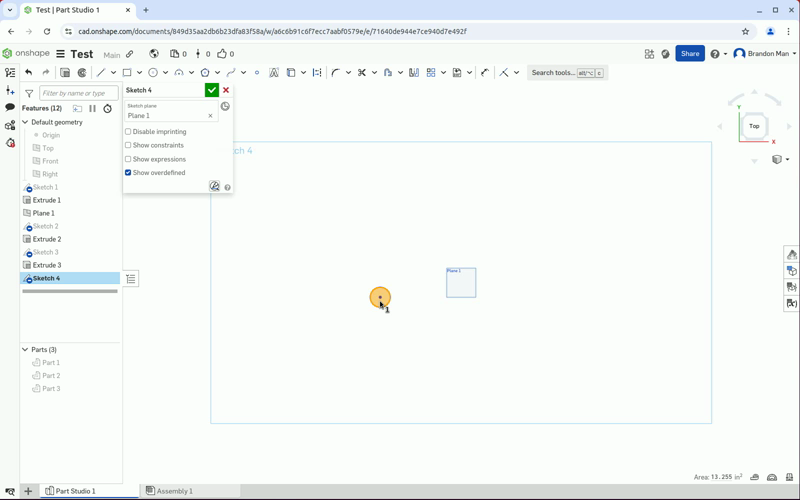
mouse_move(73, 352)
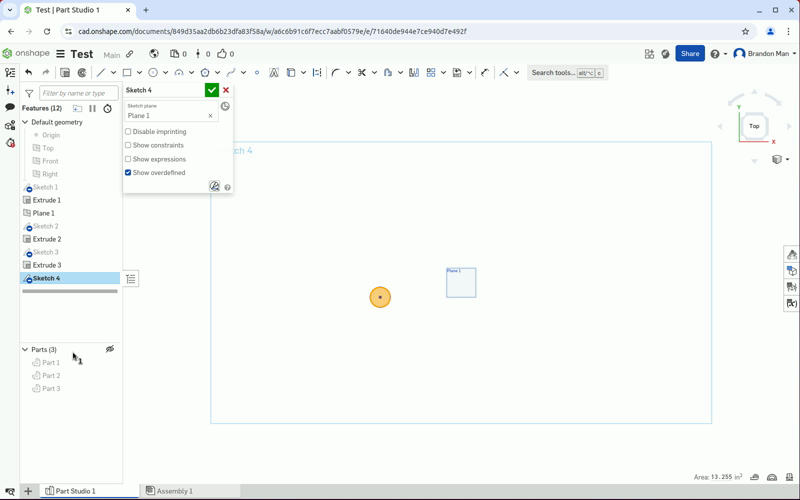
key(shift+y)
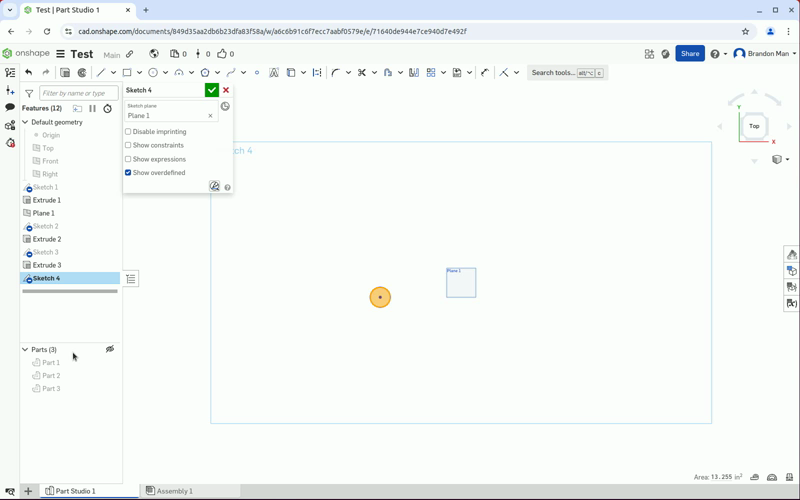
key(shift+e)
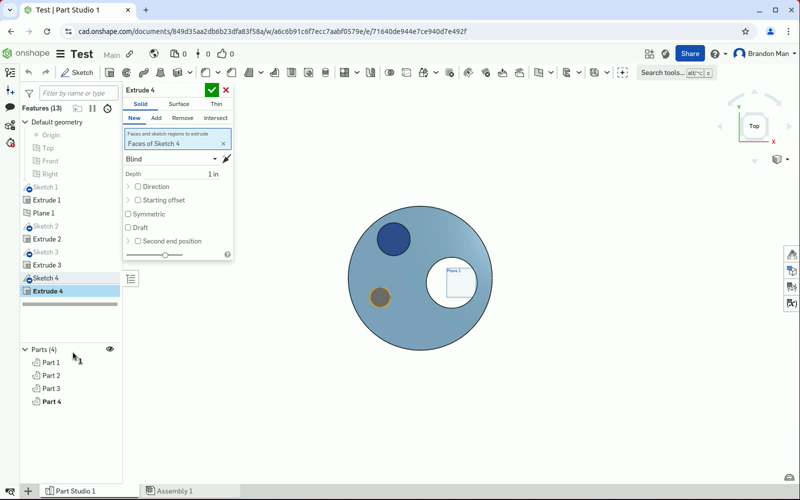
mouse_move(143, 106)
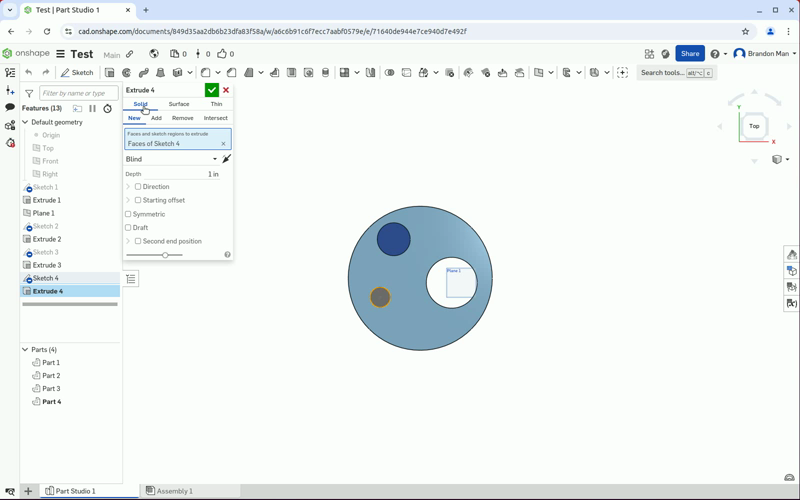
click(143, 106)
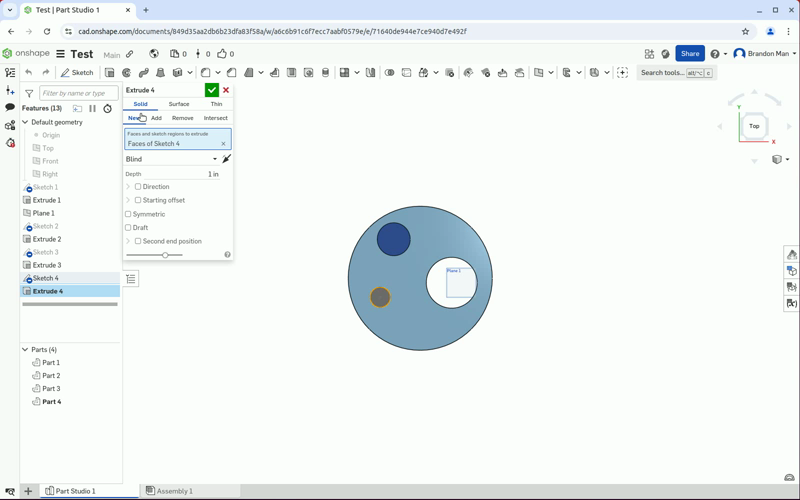
mouse_move(137, 120)
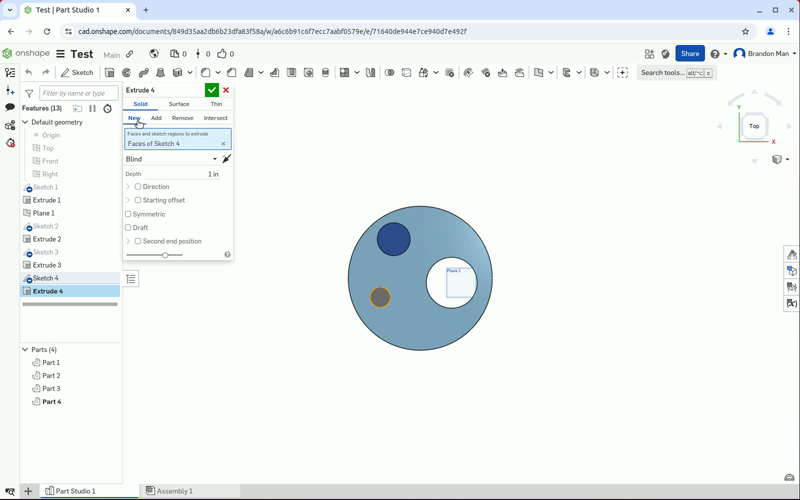
click(137, 120)
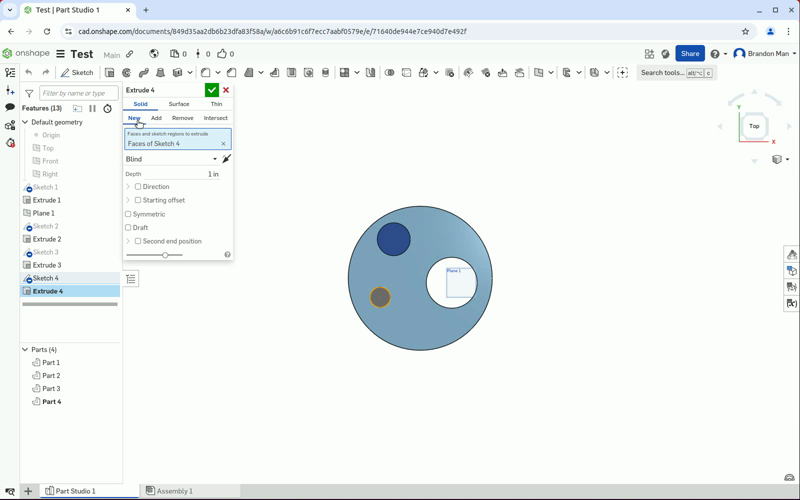
key(tab, 4)
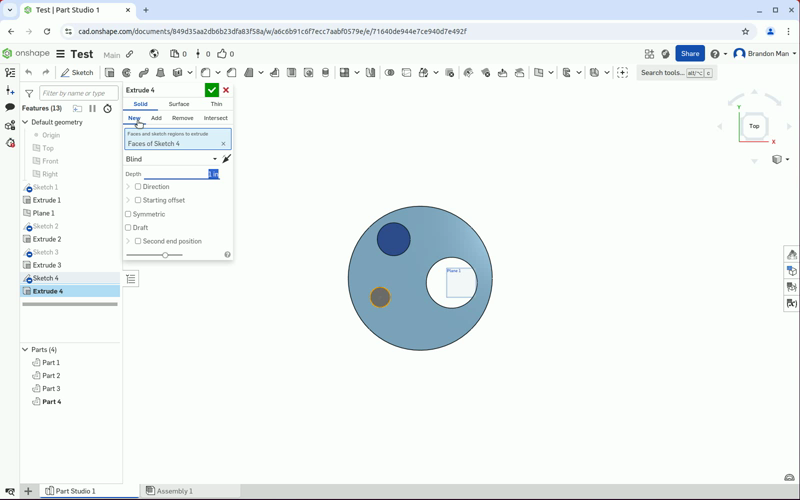
text(6.258)
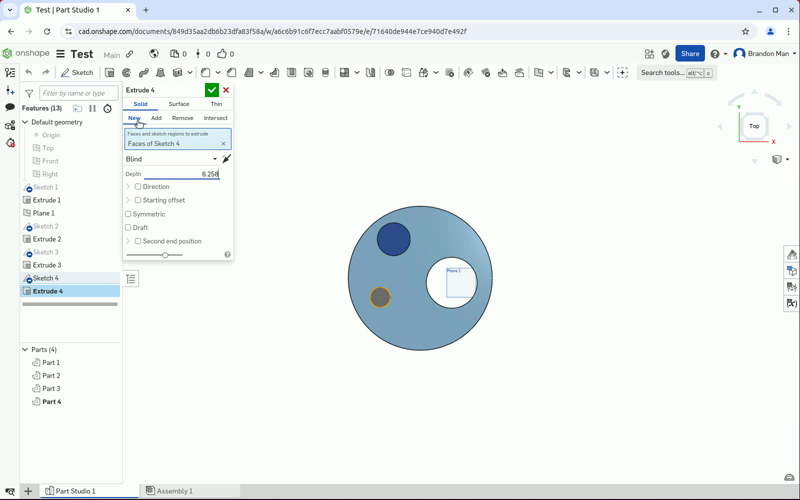
key(enter)
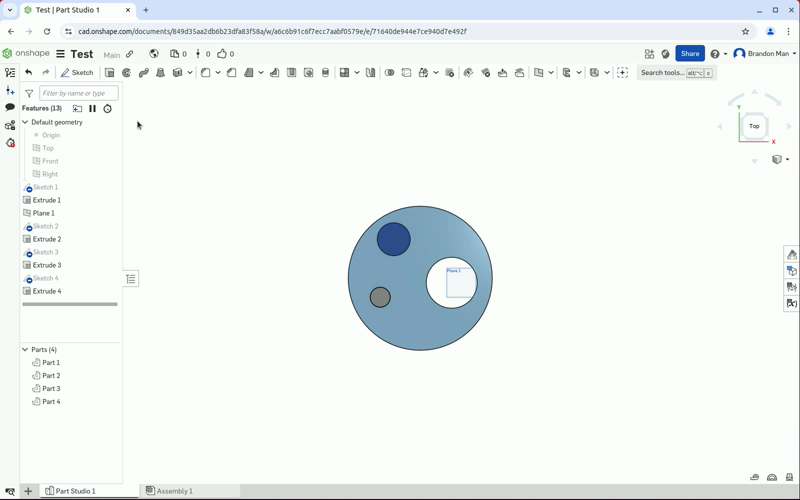
key(shift+h)
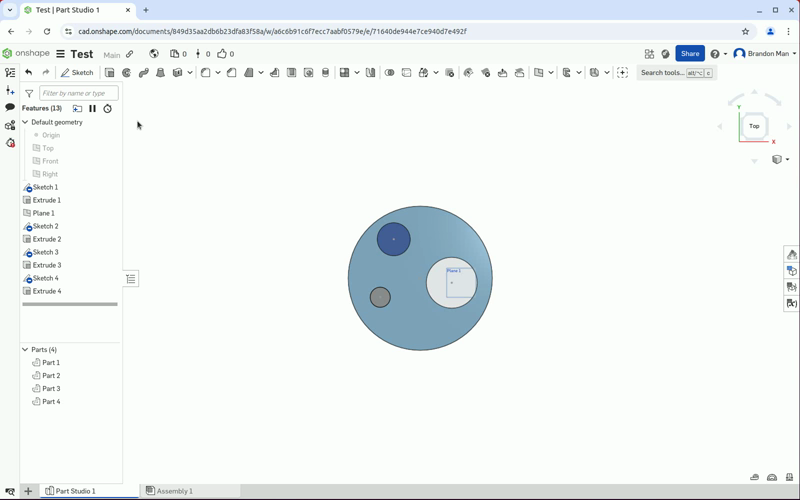
key(shift+h)
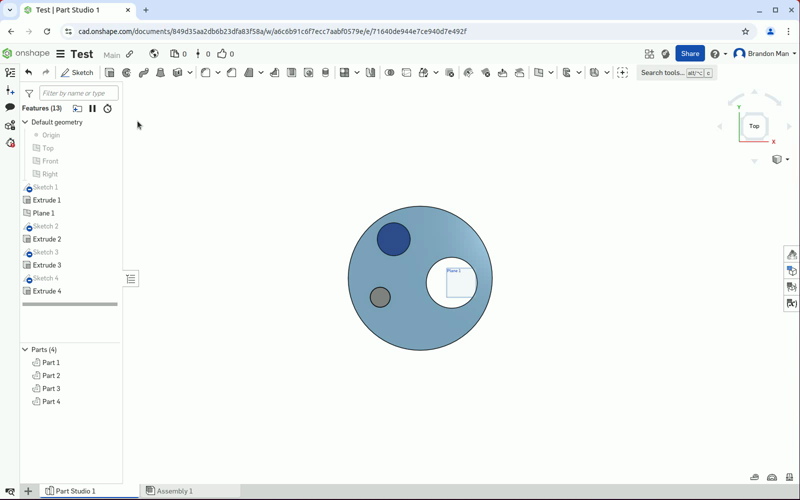
mouse_move(73, 189)
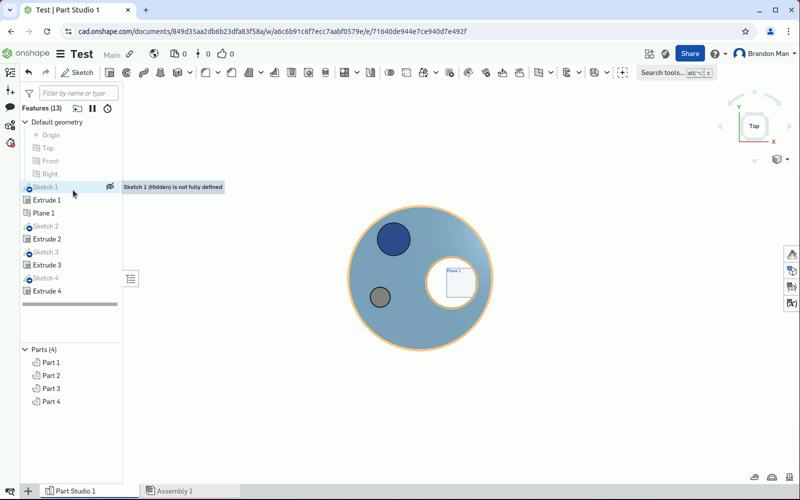
click(73, 189)
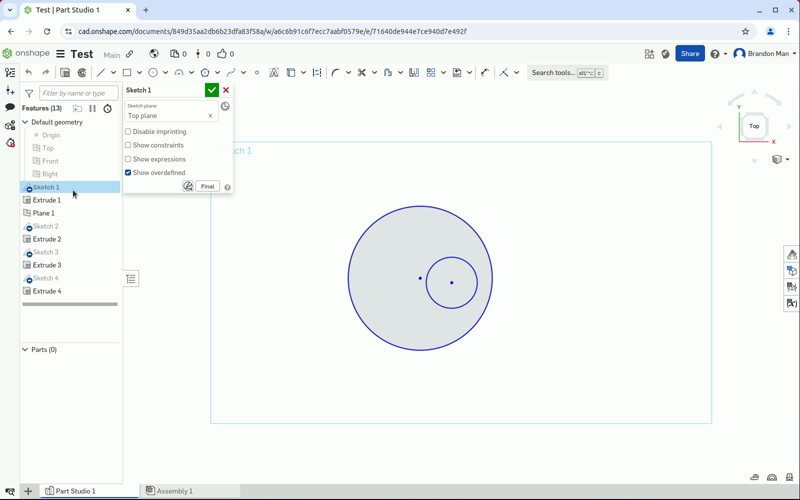
mouse_move(229, 92)
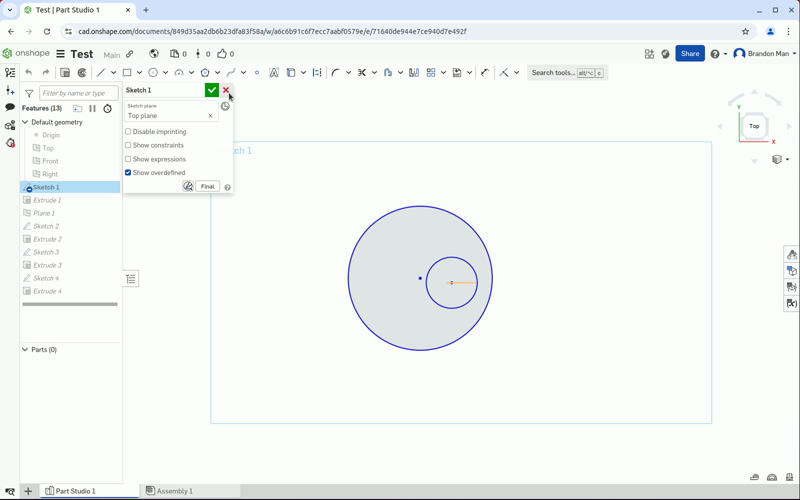
click(229, 92)
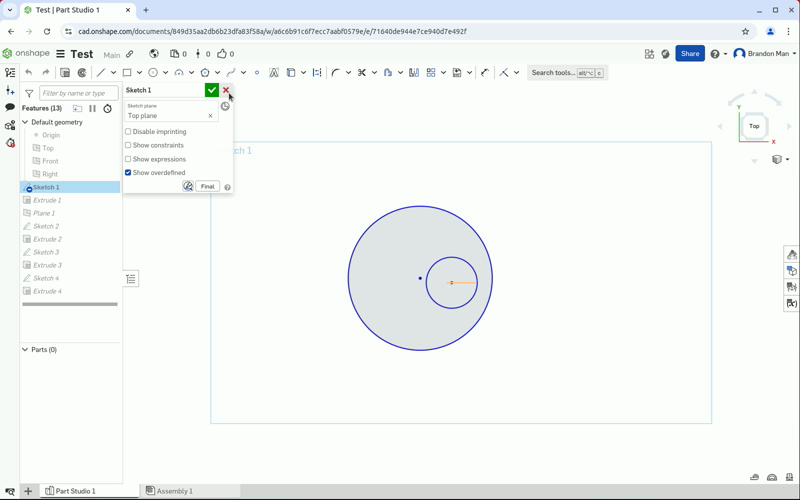
key(shift+s)
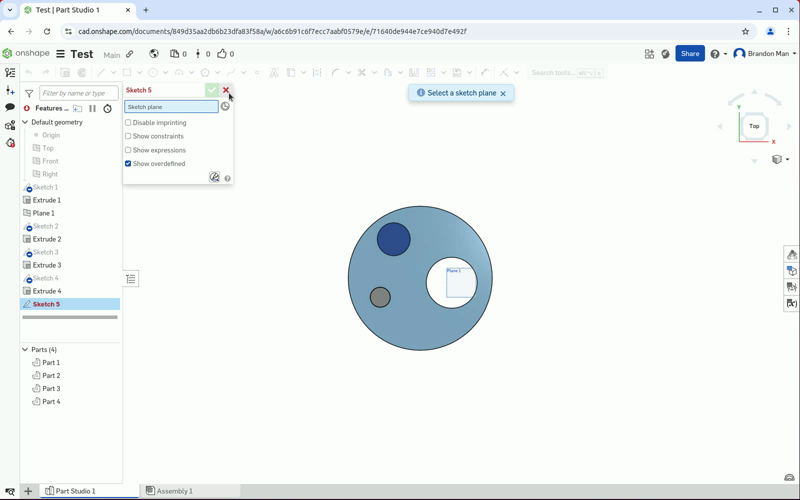
mouse_move(73, 215)
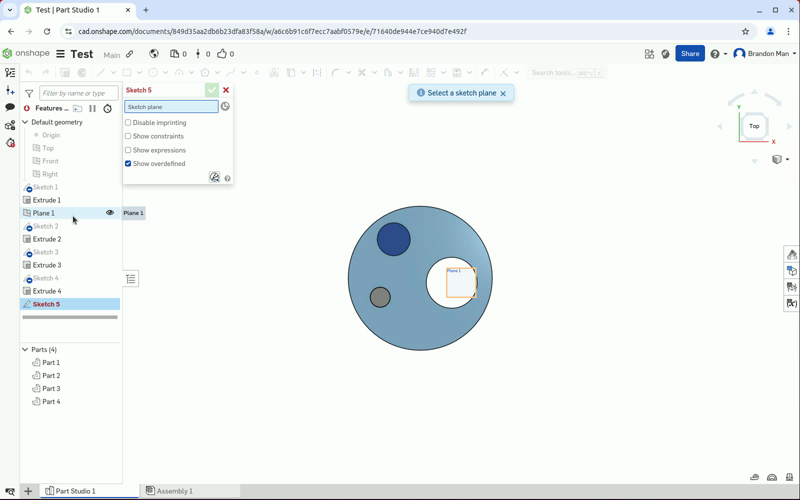
click(73, 215)
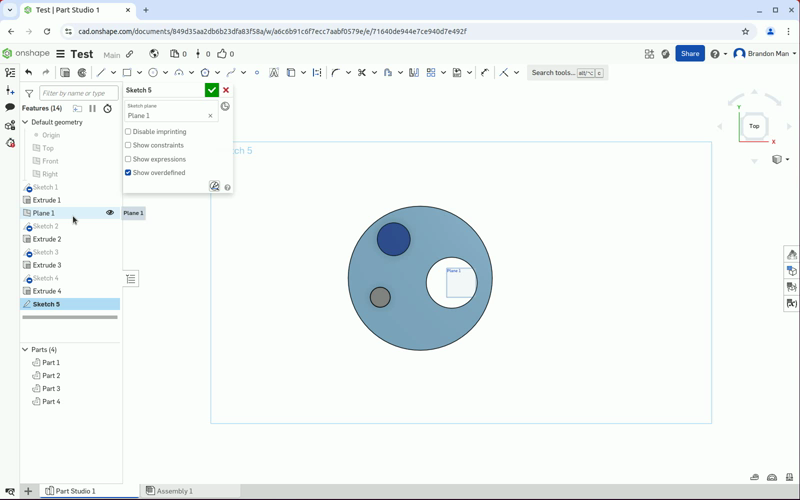
mouse_move(73, 352)
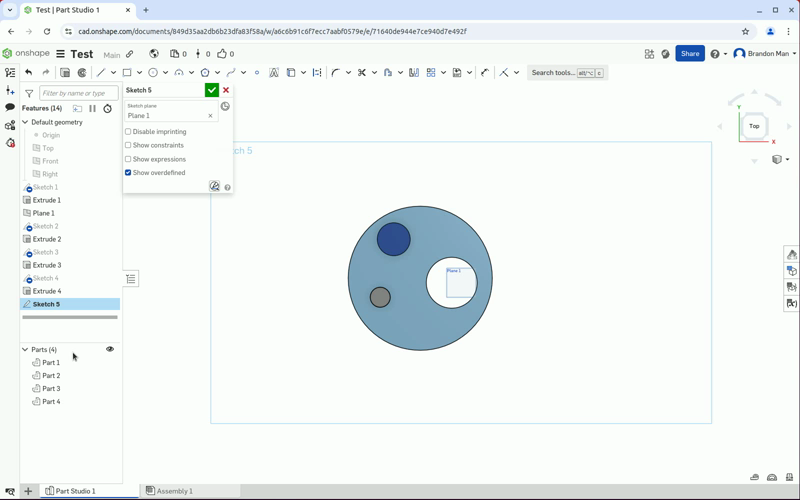
key(y)
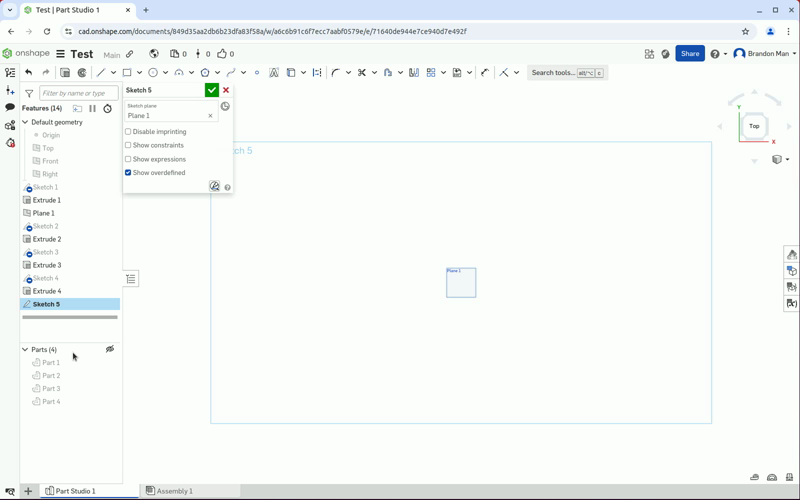
key(l)
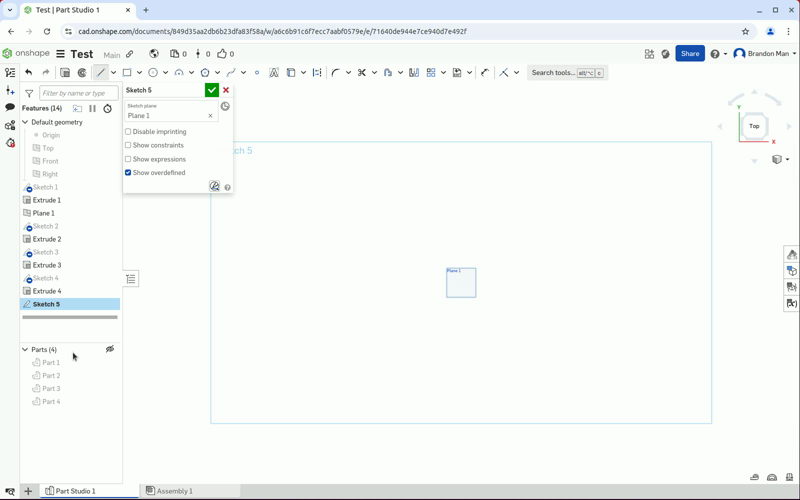
key_down(shift)
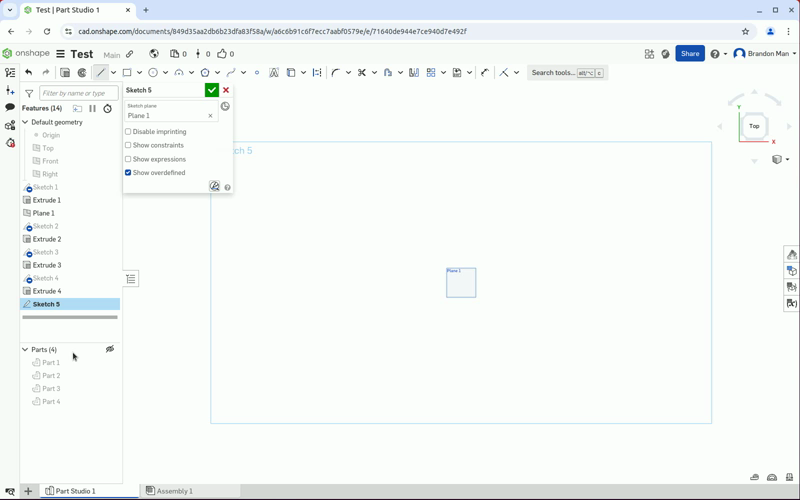
mouse_move(409, 303)
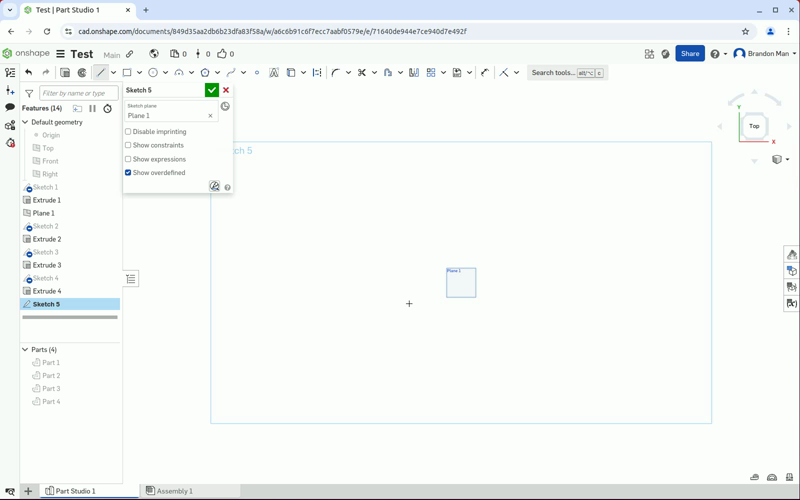
click(409, 303)
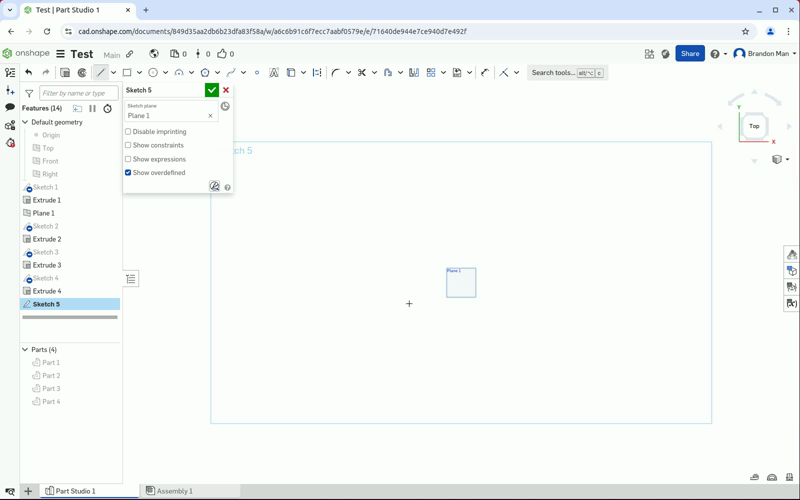
key_up(shift)
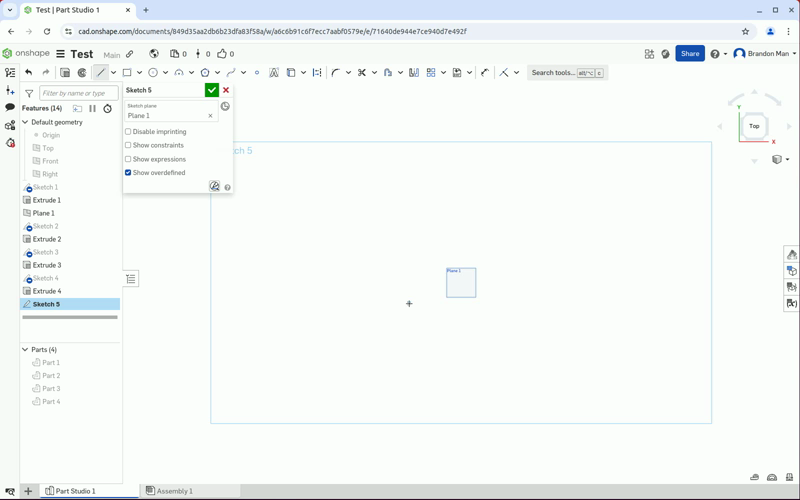
key_down(shift)
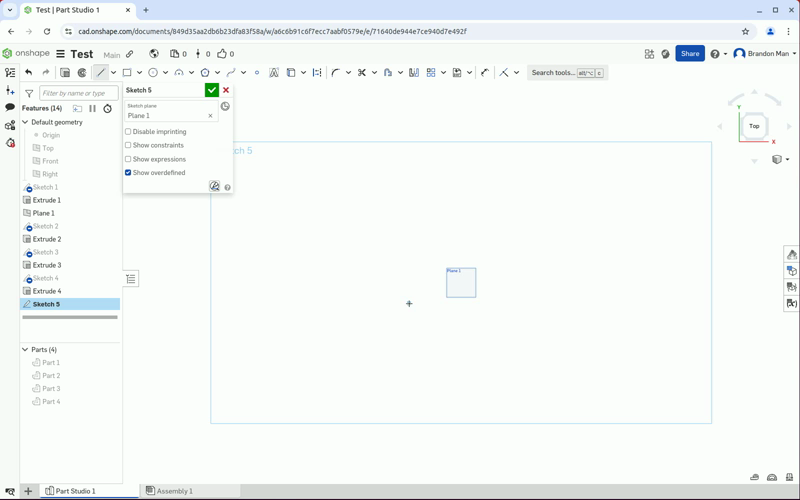
mouse_move(439, 303)
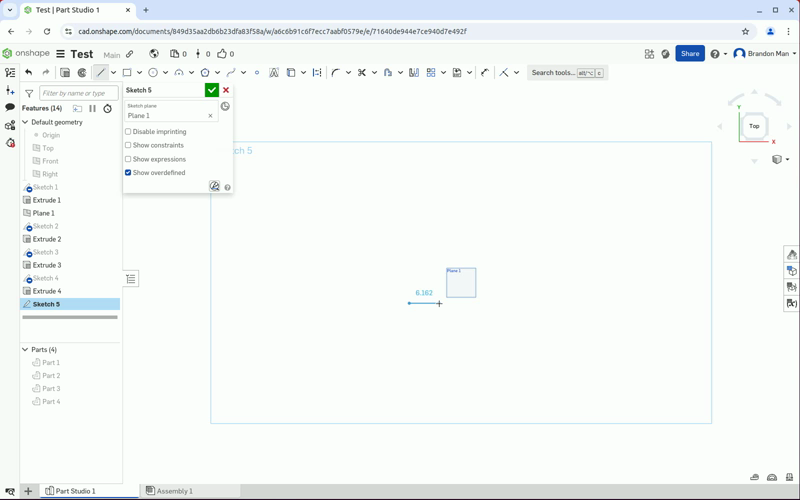
mouse_move(422, 303)
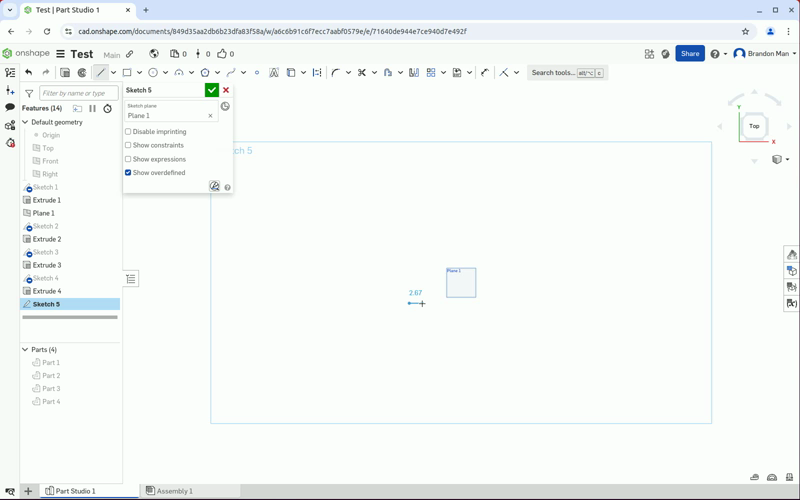
click(422, 303)
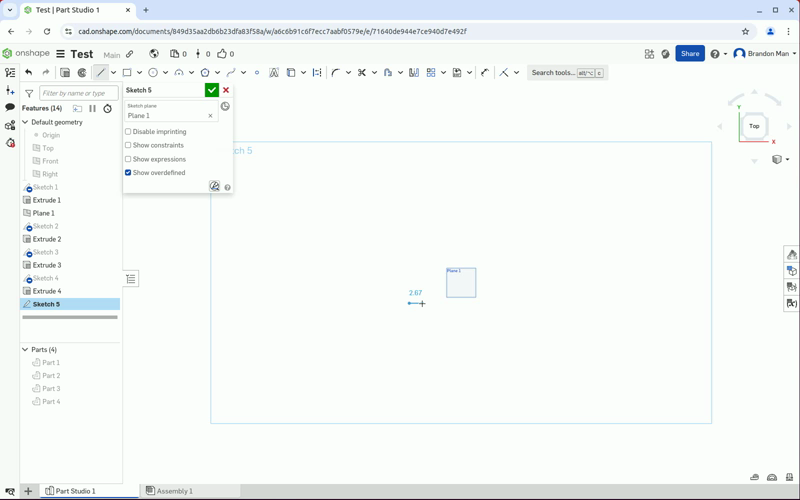
key_up(shift)
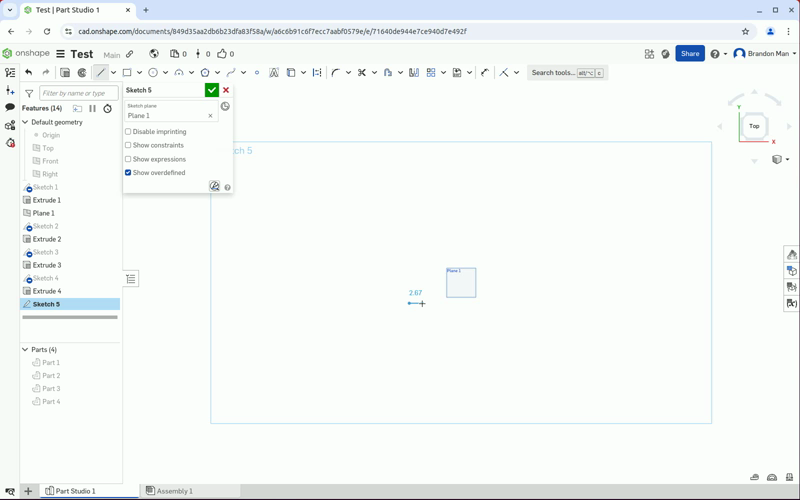
key_down(shift)
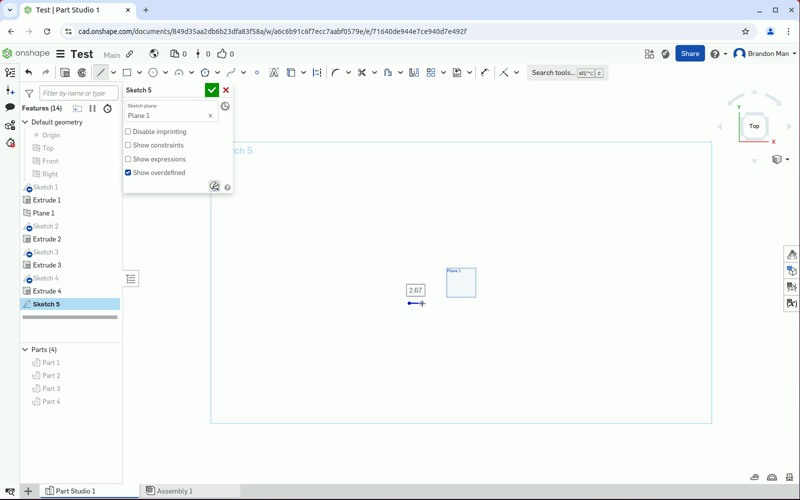
mouse_move(452, 303)
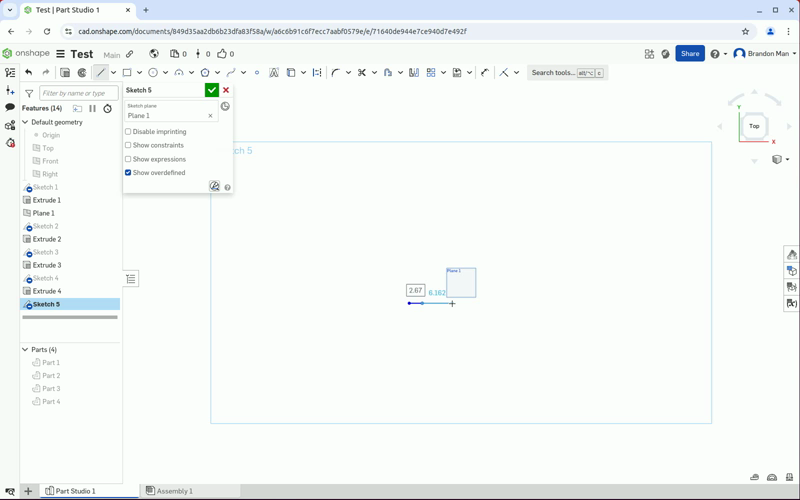
mouse_move(422, 262)
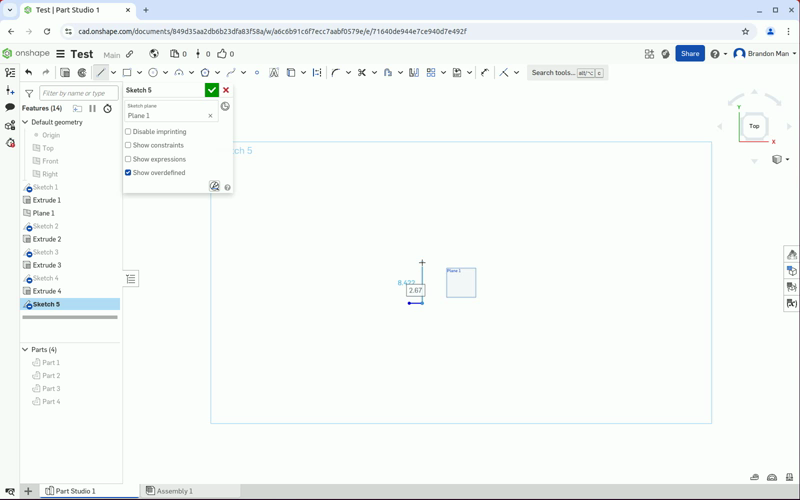
click(422, 262)
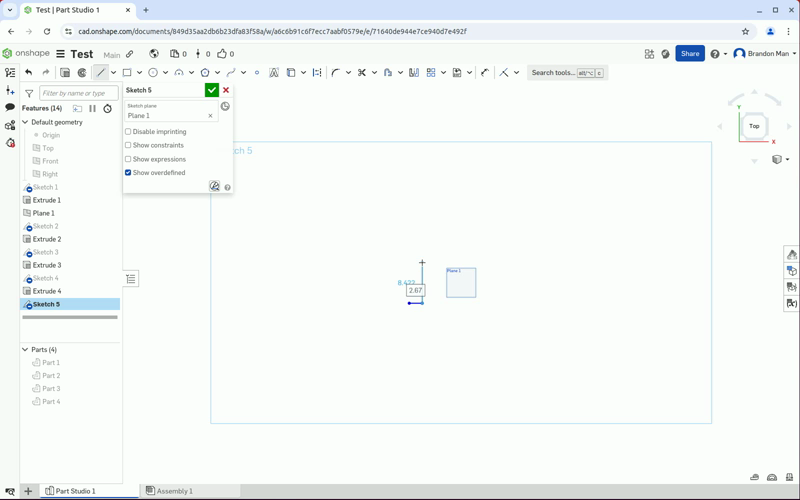
key_up(shift)
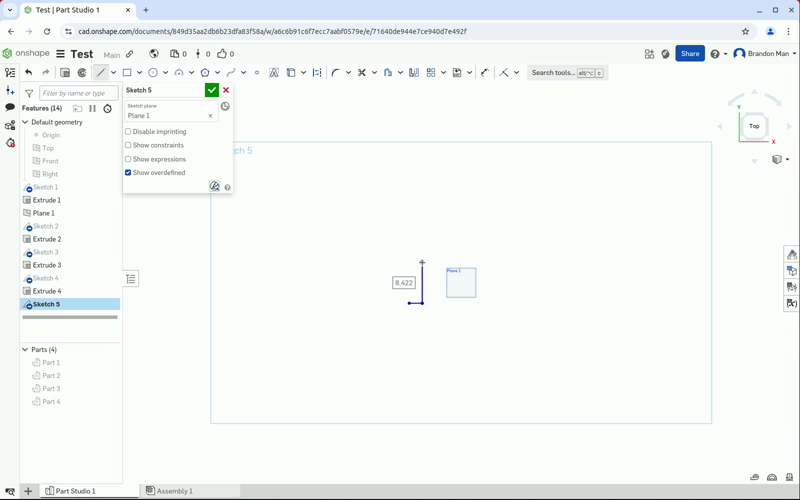
key_down(shift)
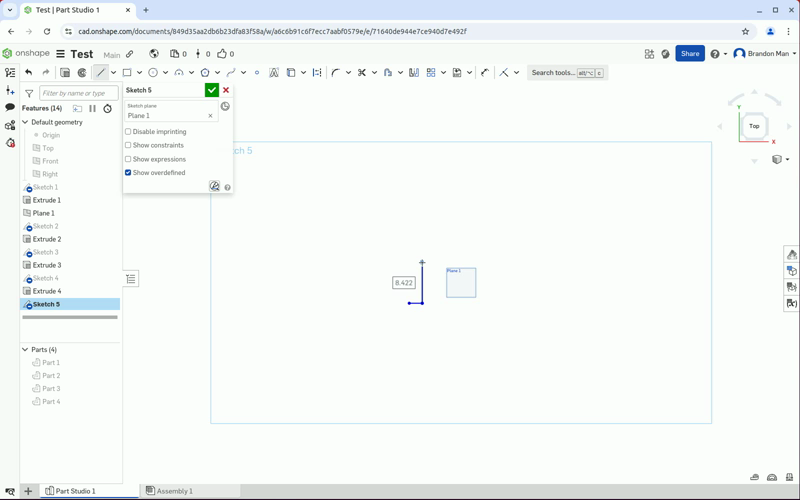
mouse_move(452, 262)
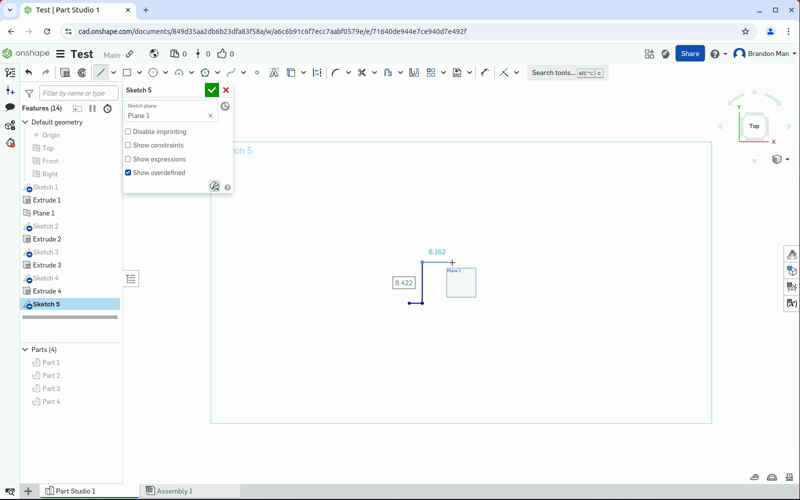
mouse_move(409, 262)
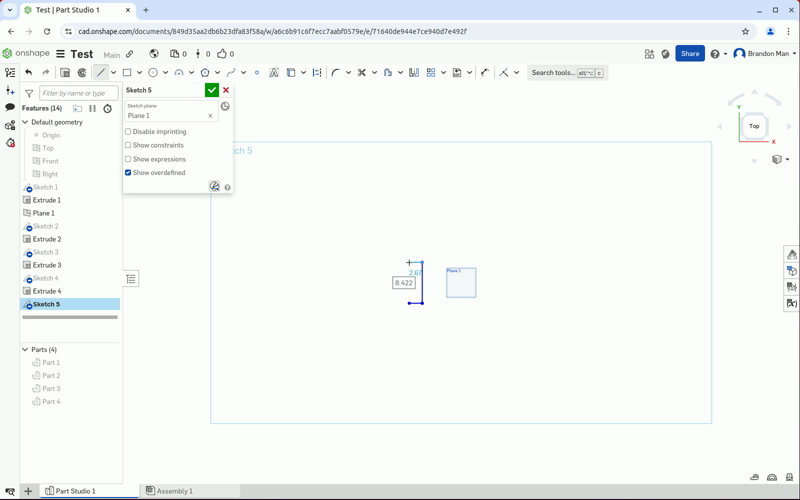
click(409, 262)
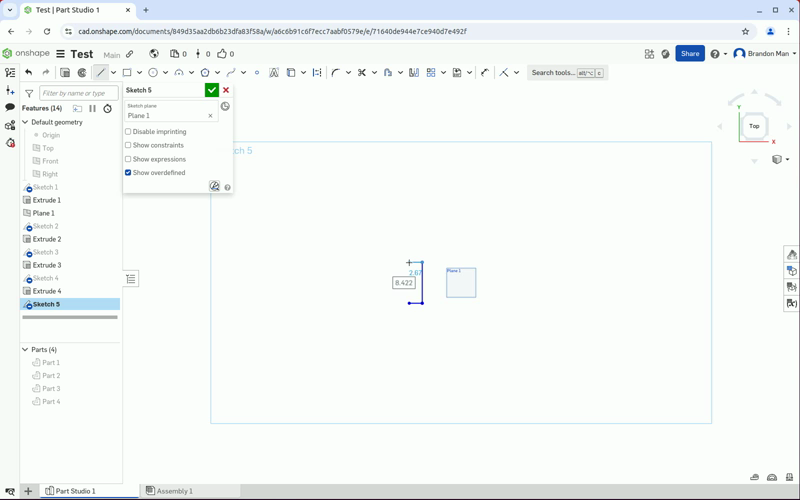
key_up(shift)
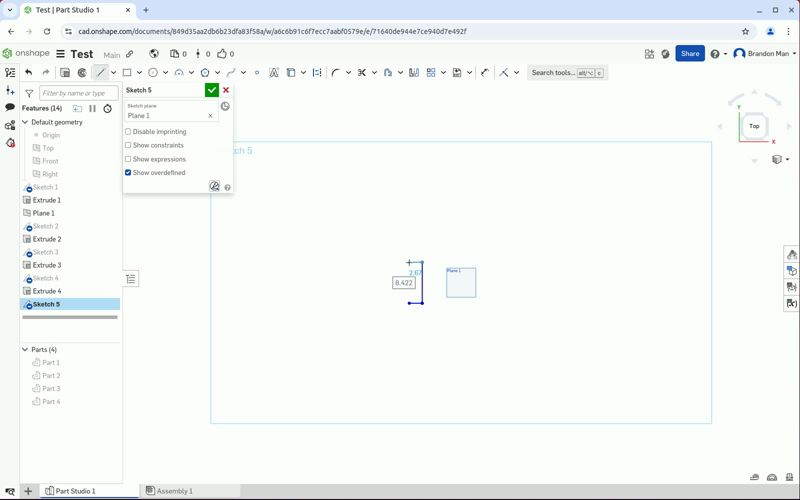
mouse_move(439, 262)
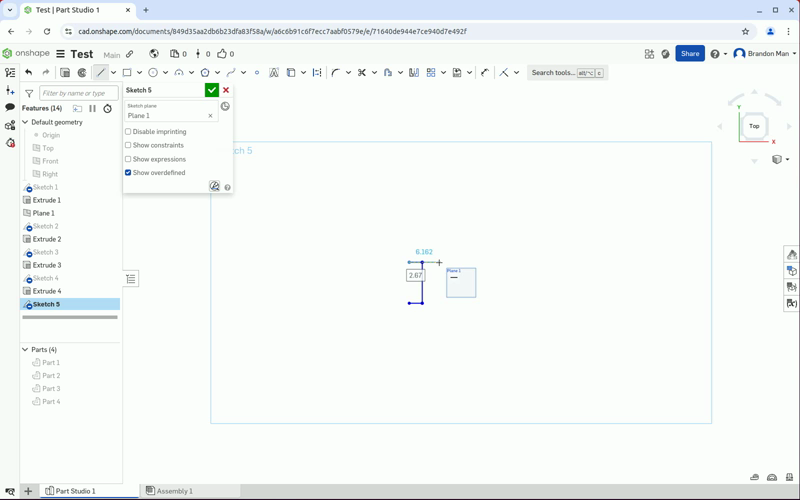
key_down(shift)
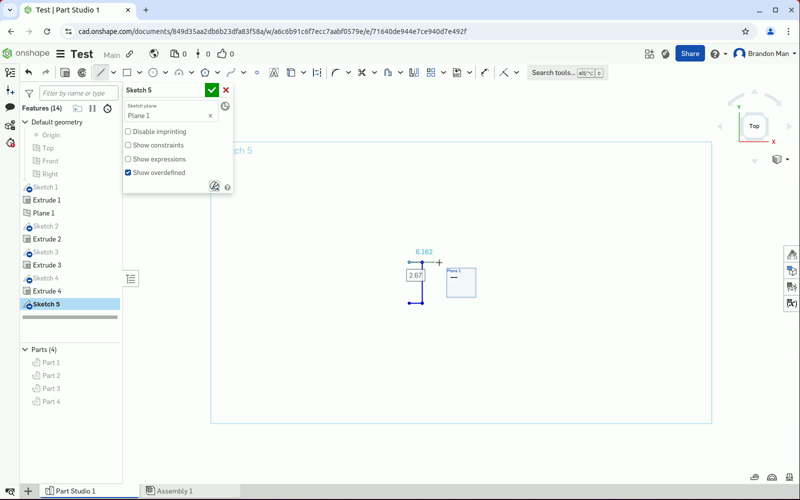
mouse_move(409, 303)
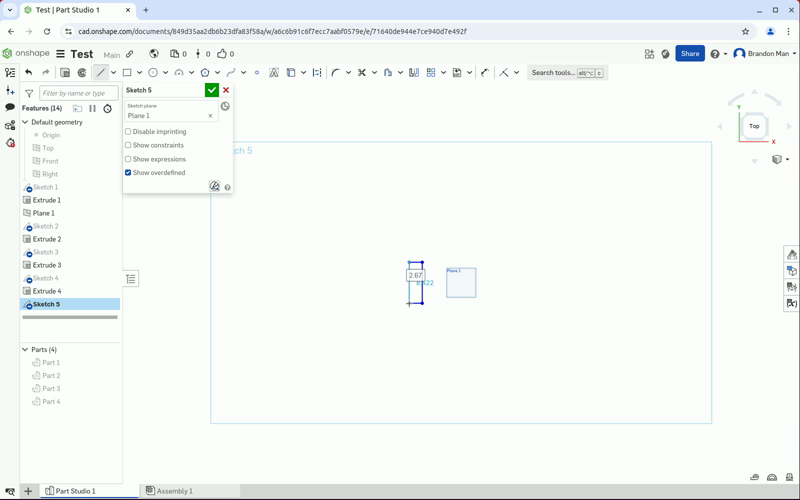
key_up(shift)
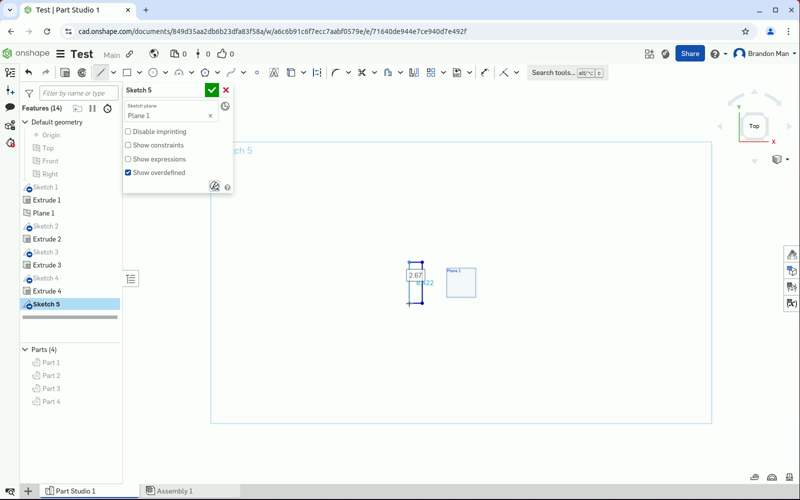
click(409, 303)
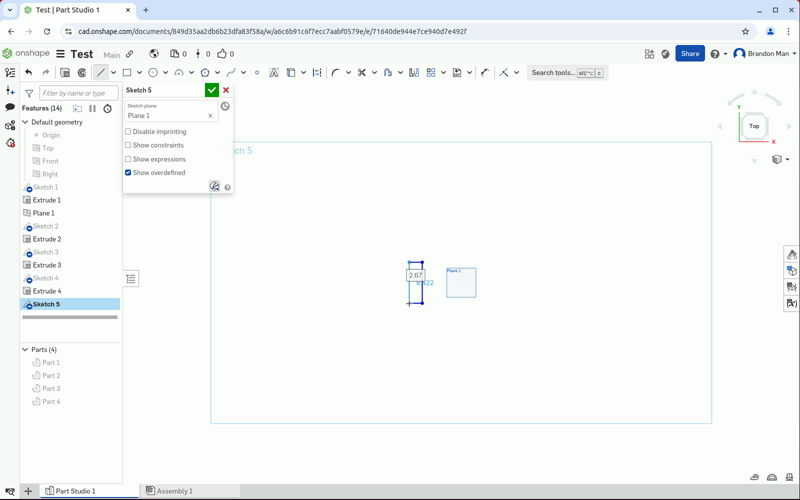
key(esc)
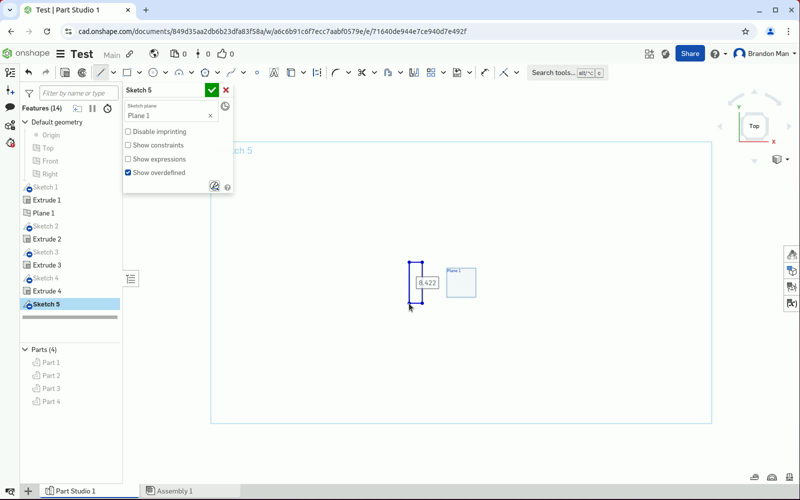
mouse_move(413, 271)
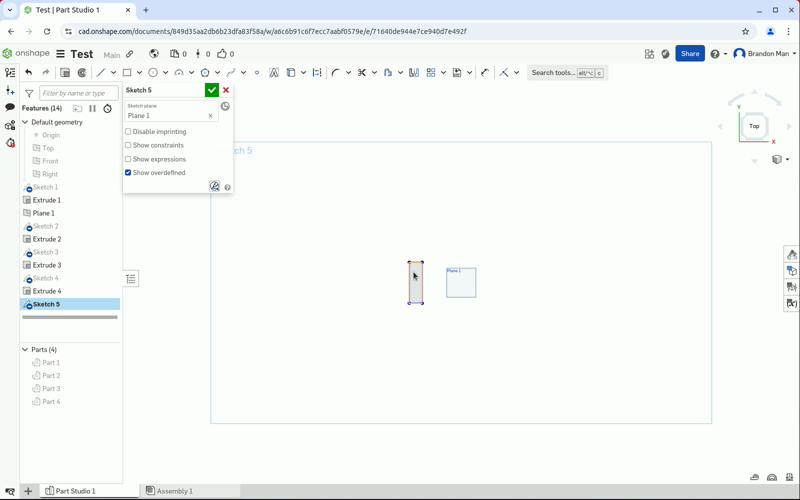
scroll(6)
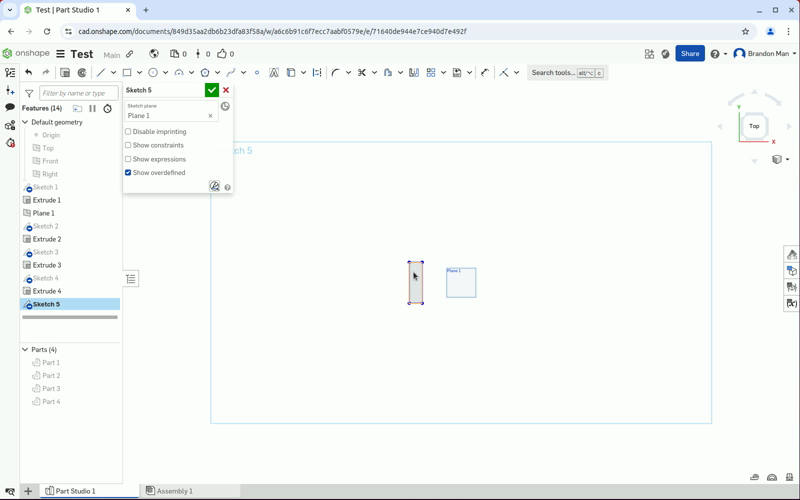
scroll(6)
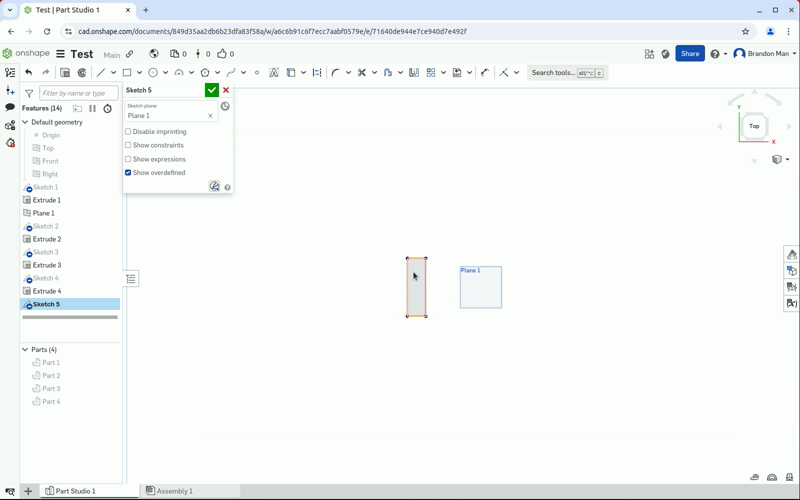
scroll(6)
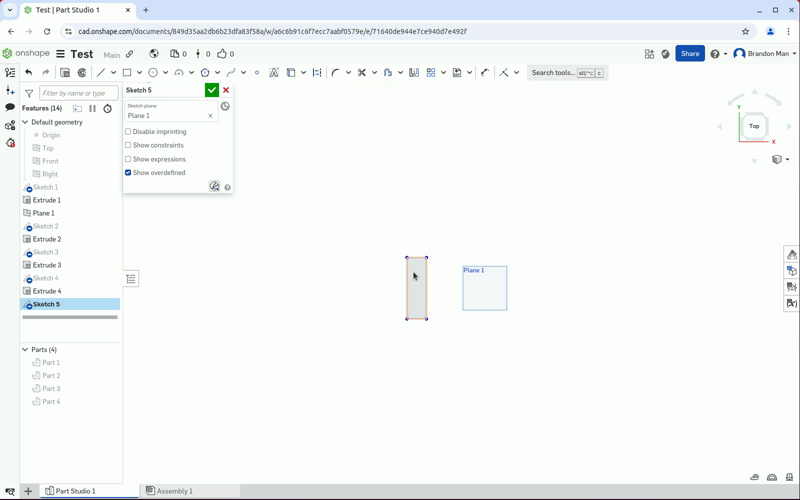
scroll(6)
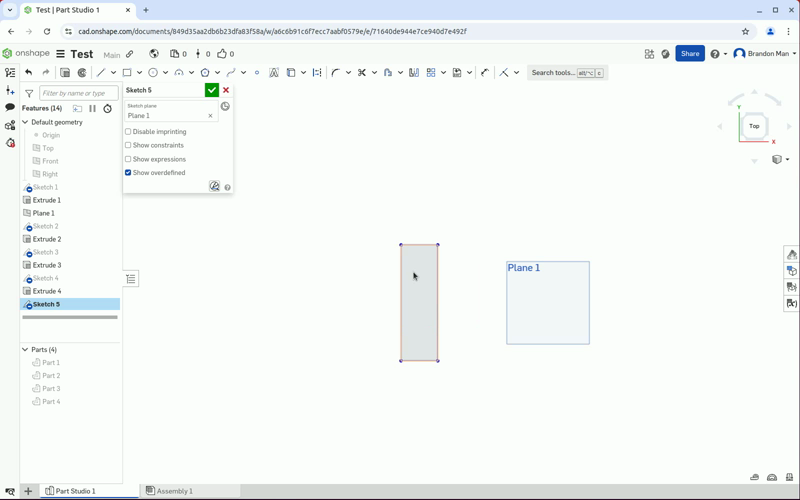
scroll(6)
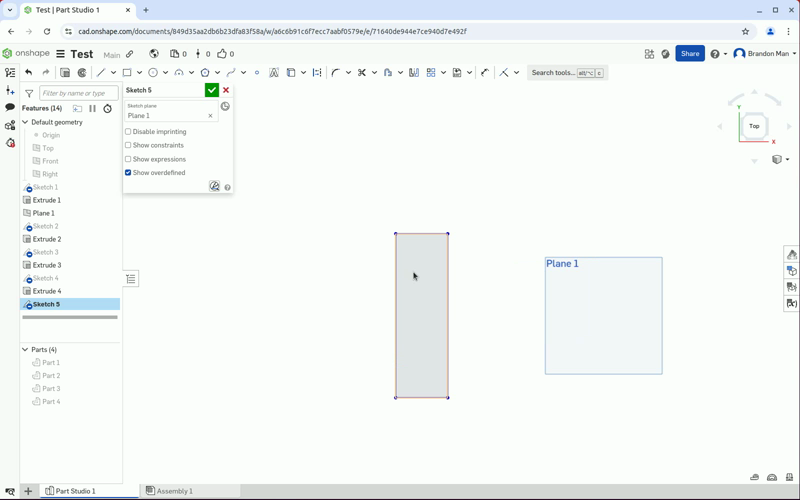
scroll(6)
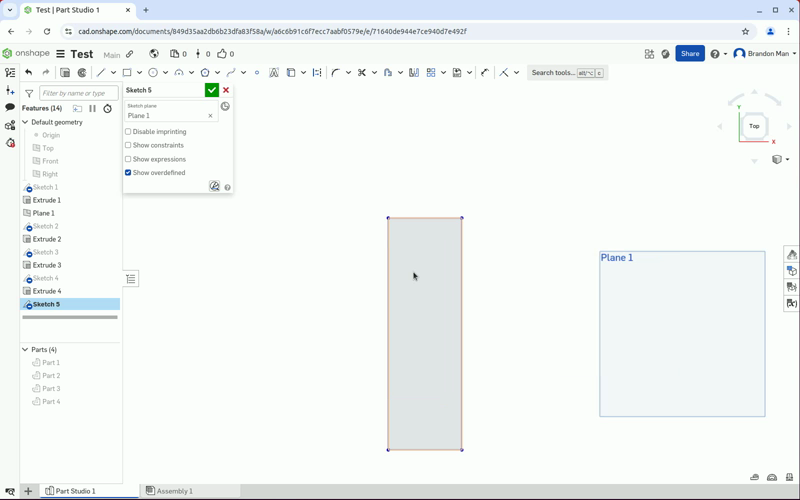
scroll(6)
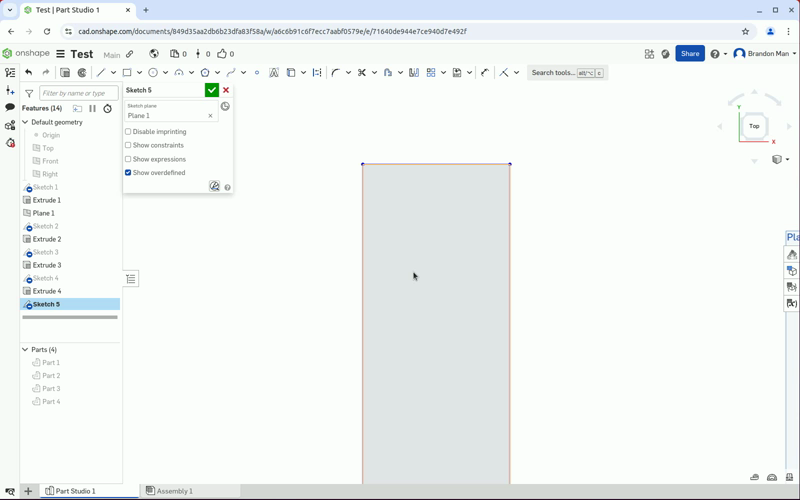
click(413, 271)
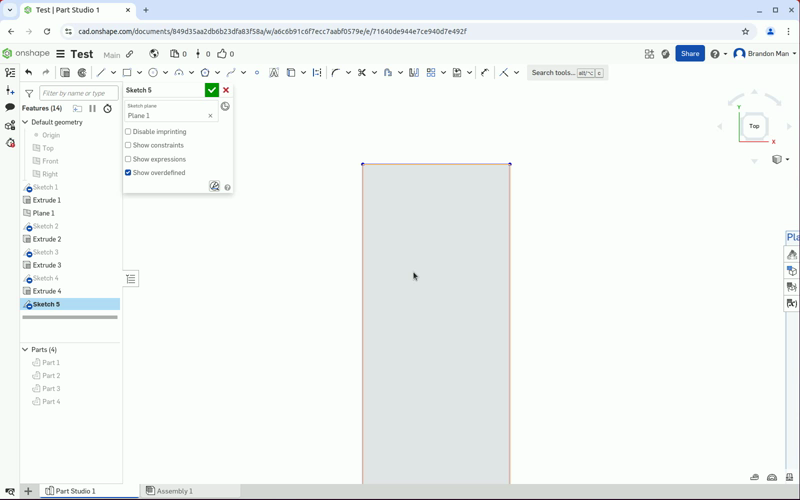
scroll(-6)
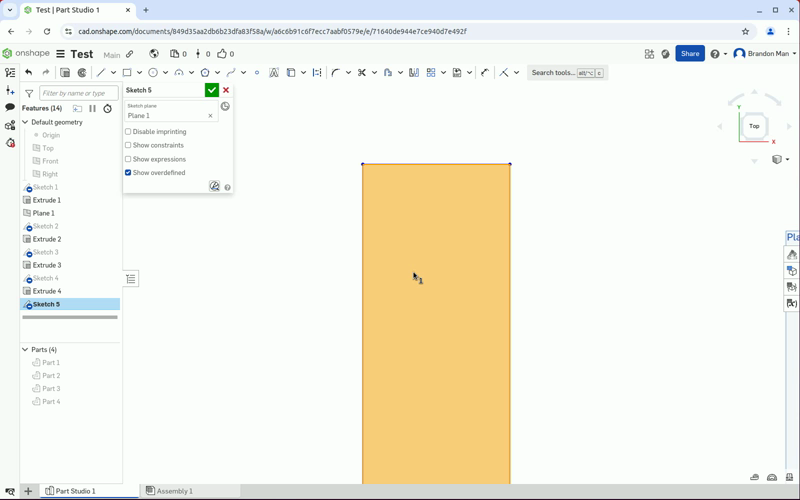
scroll(-6)
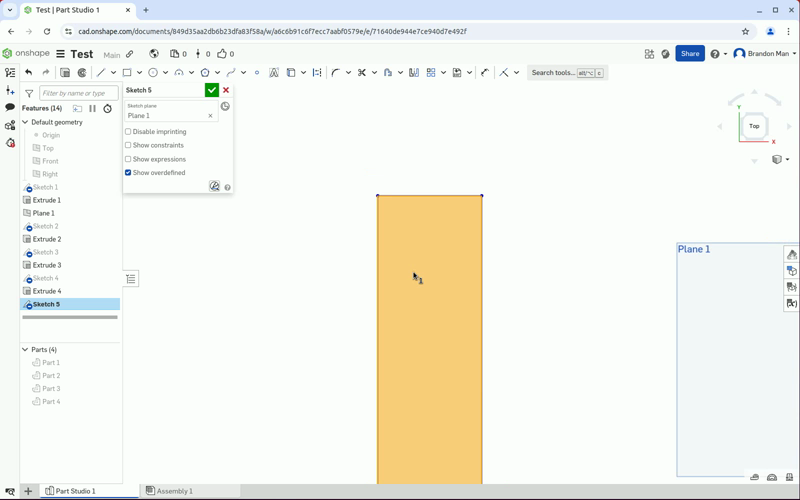
scroll(-6)
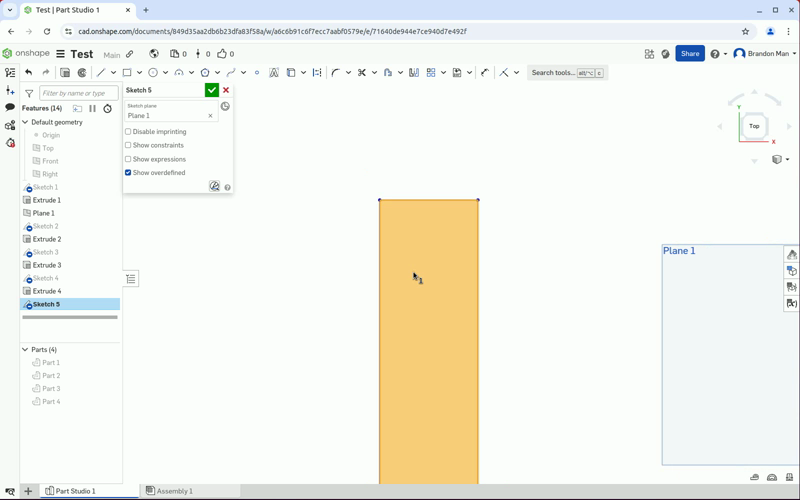
scroll(-6)
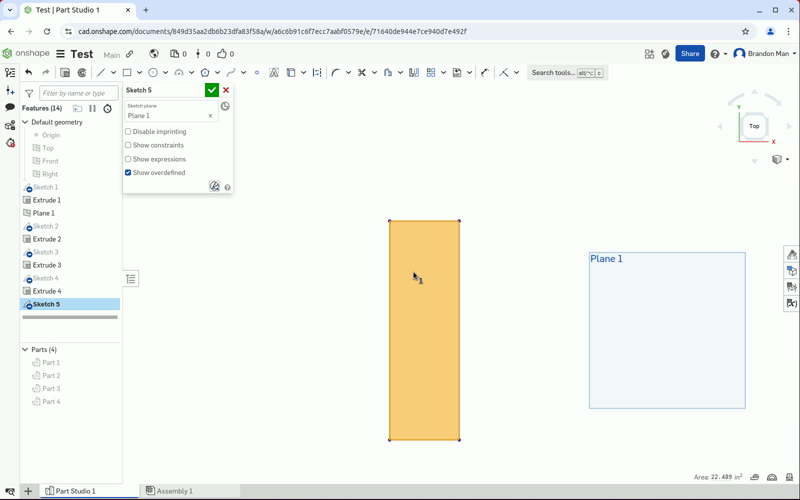
scroll(-6)
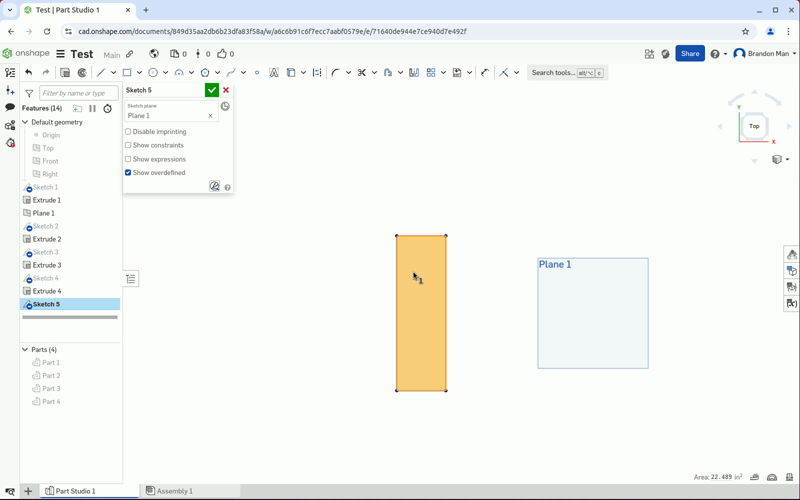
scroll(-6)
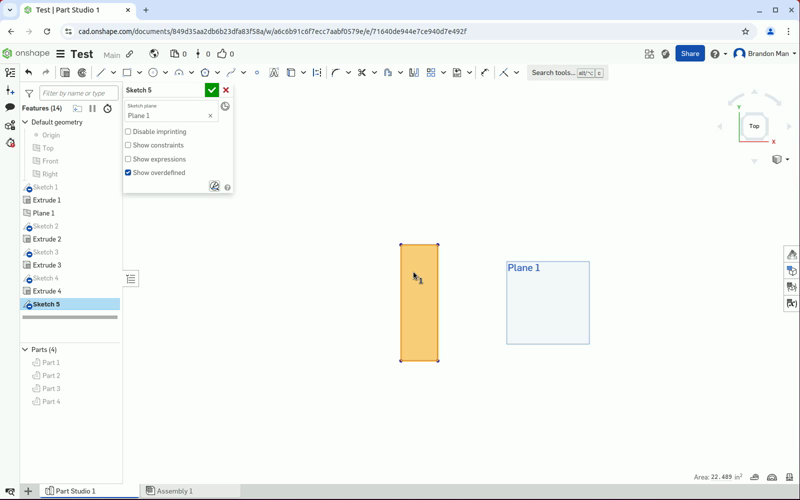
scroll(-6)
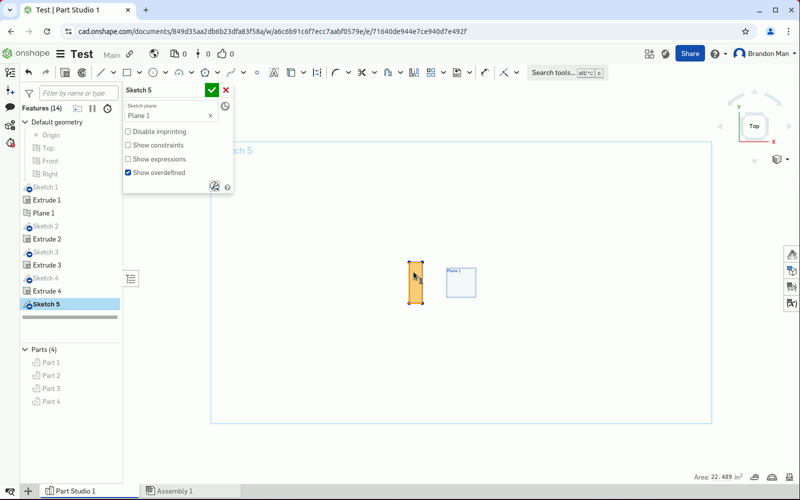
mouse_move(73, 352)
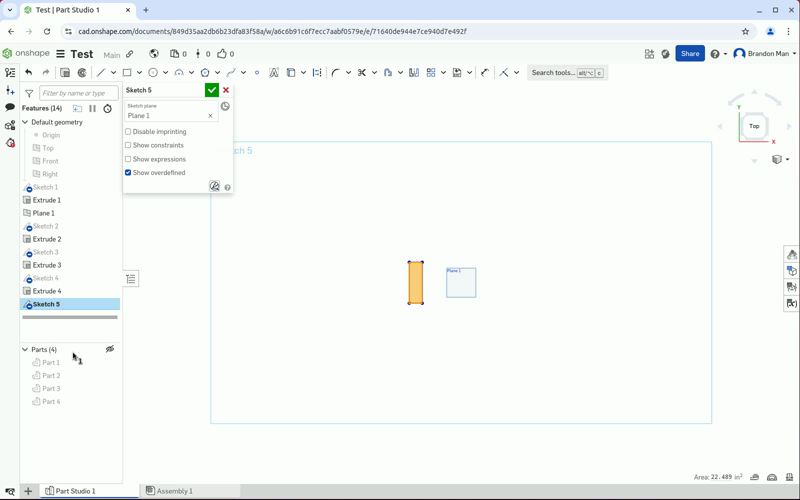
key(shift+y)
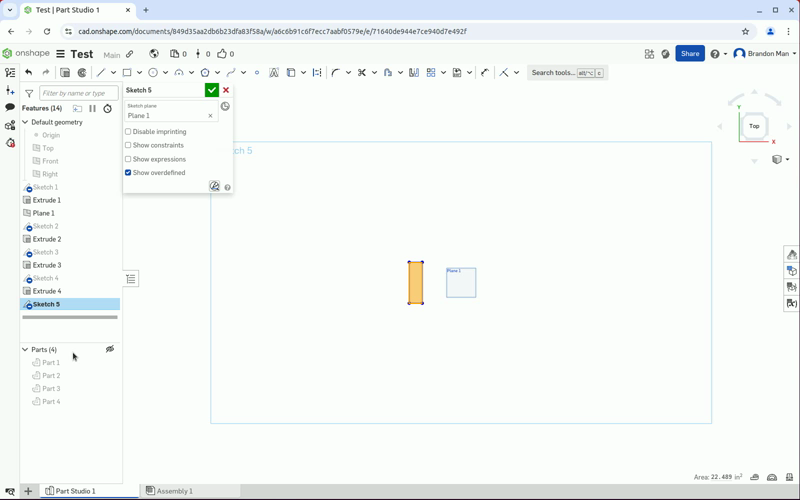
key(shift+e)
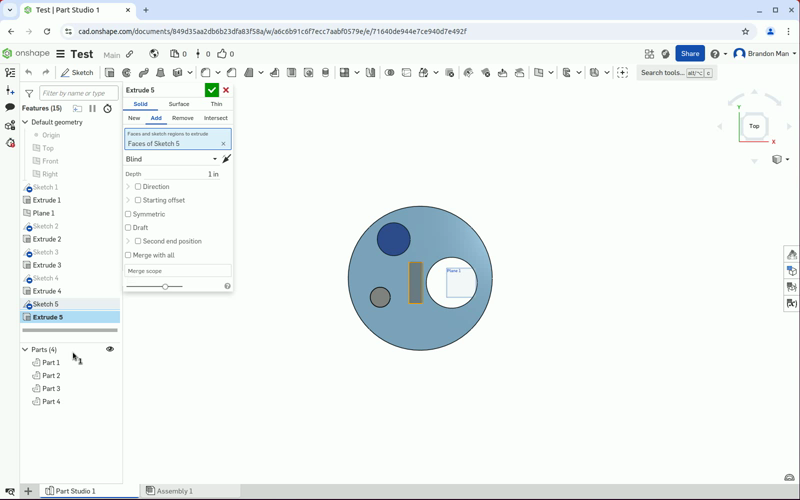
mouse_move(143, 106)
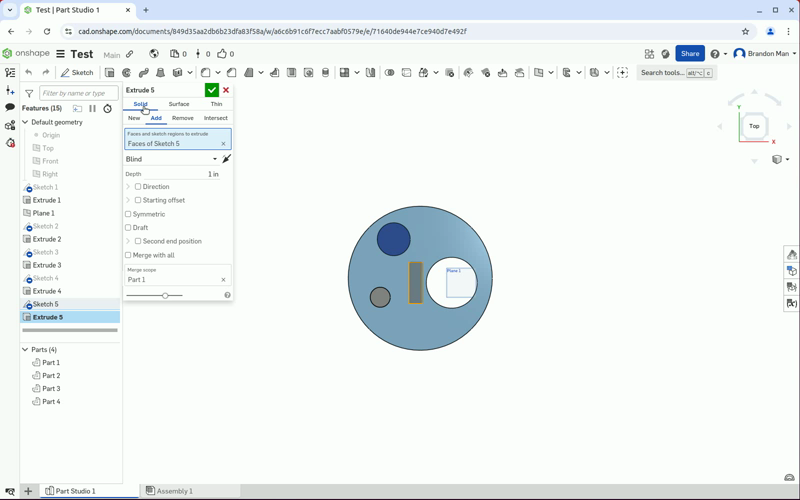
click(143, 106)
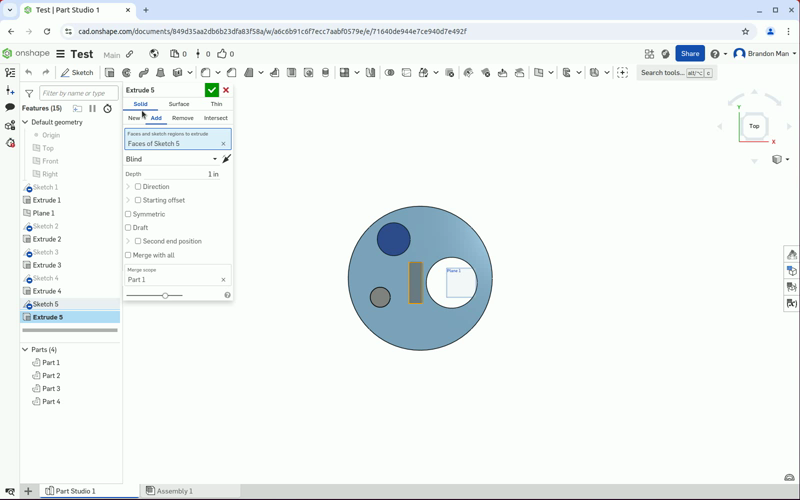
mouse_move(137, 120)
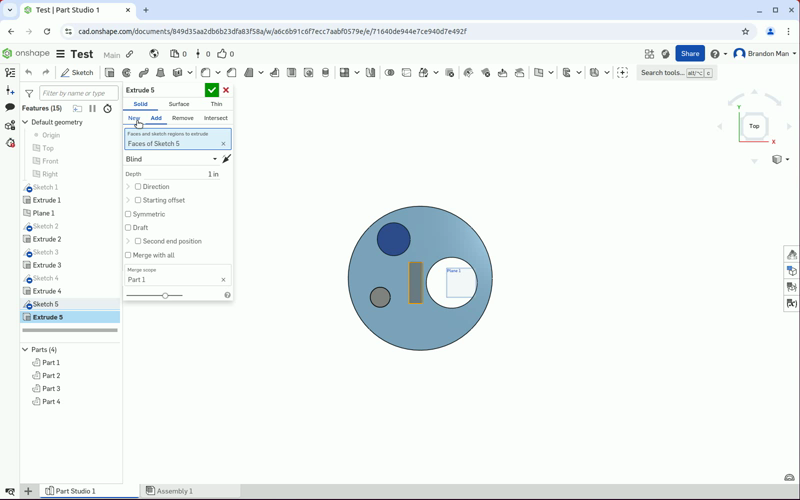
click(137, 120)
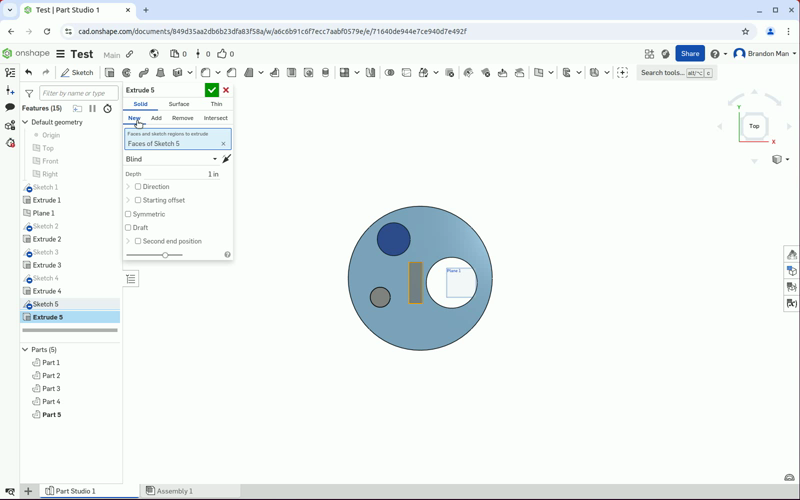
key(tab, 4)
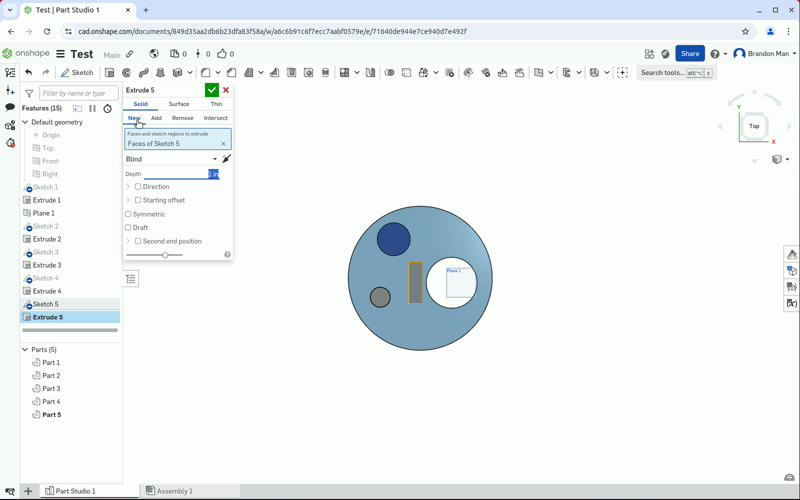
text(6.258)
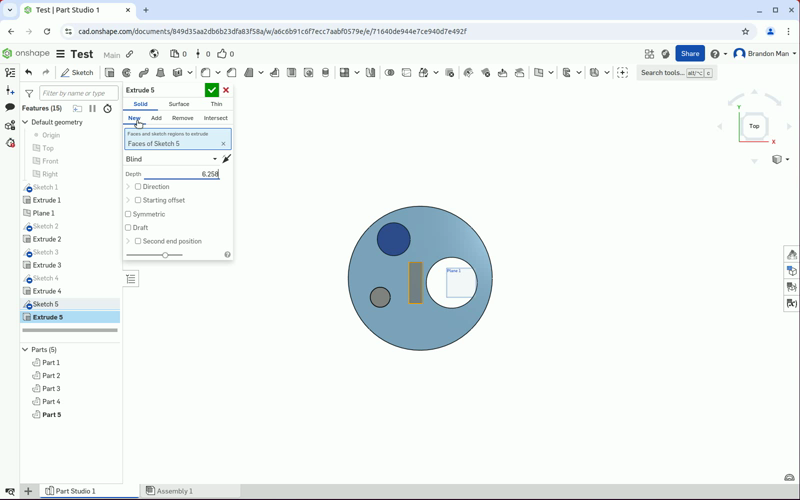
key(enter)
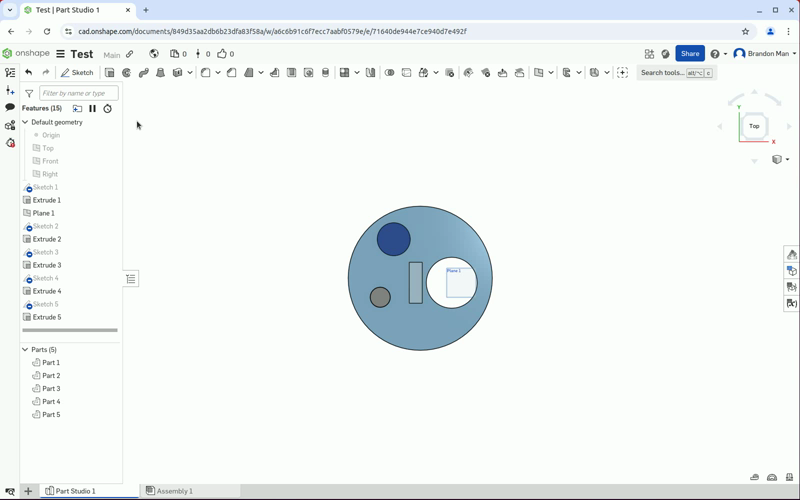
key(shift+h)
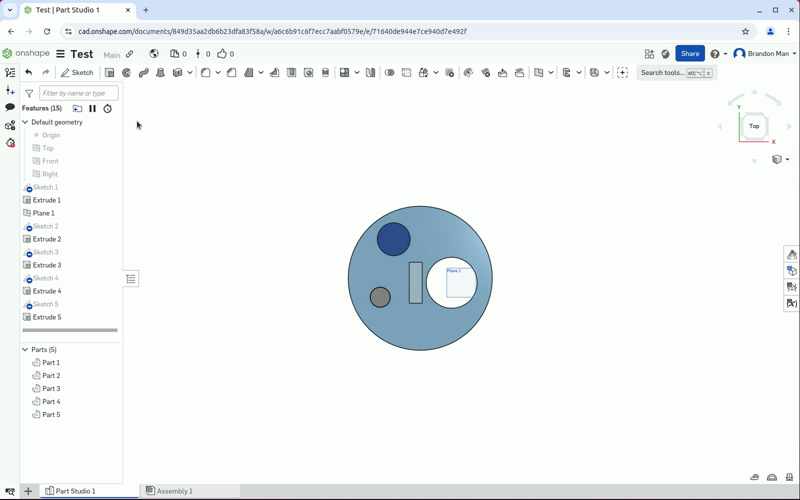
key(shift+h)
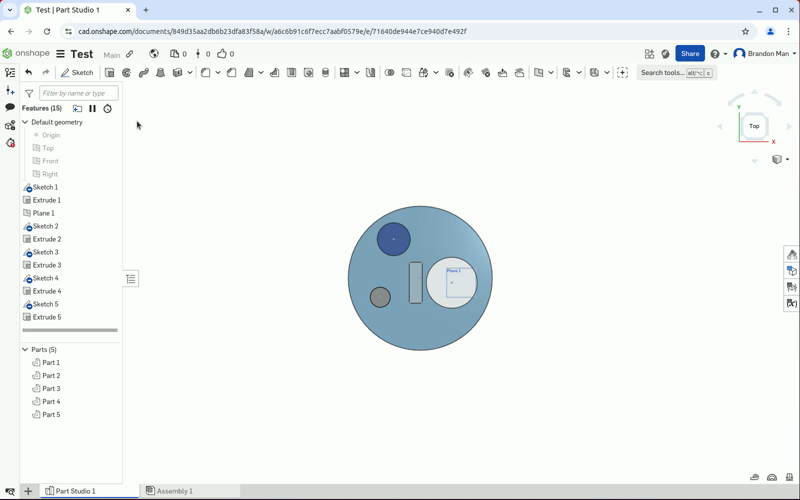
key(shift+7)
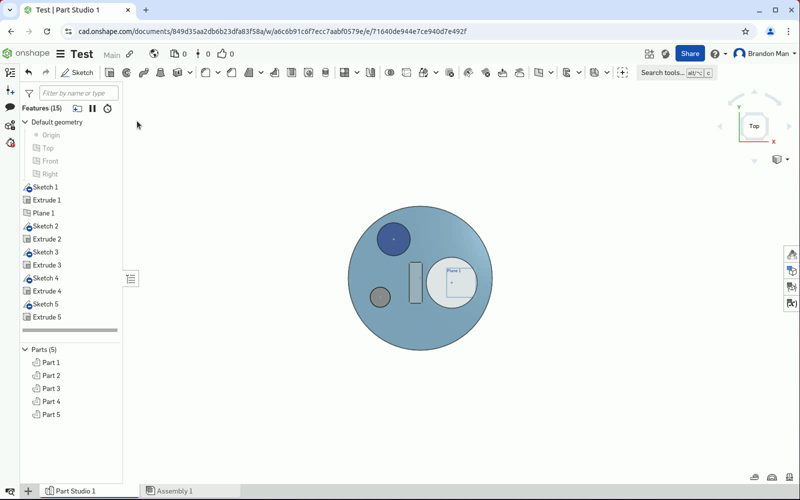
key(up, 3)
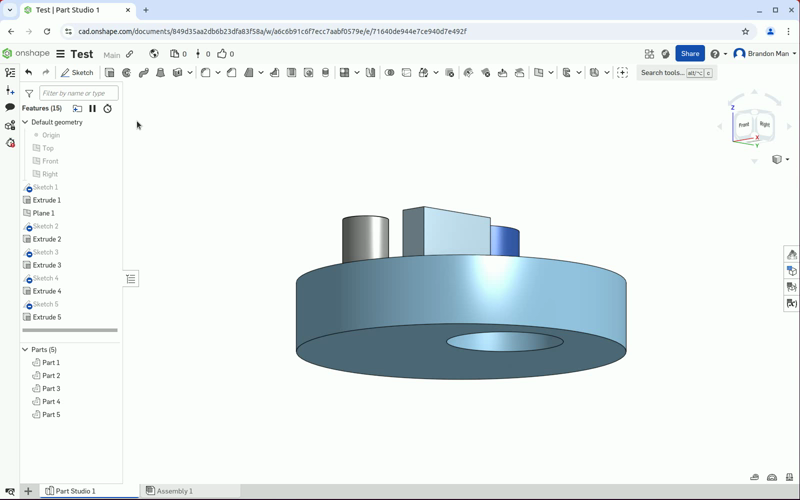
key(left, 3)
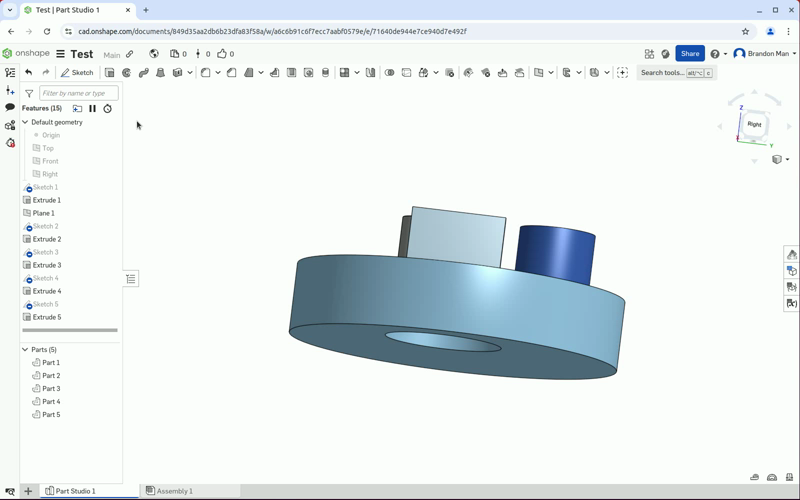
key(right, 3)
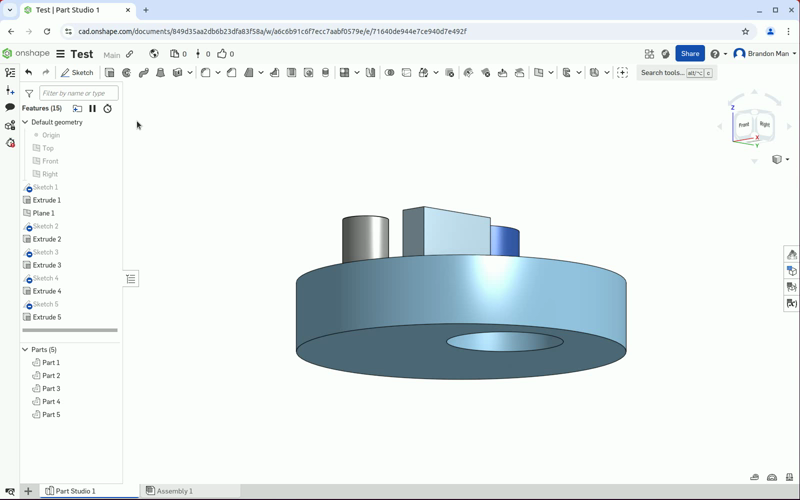
key(down, 3)
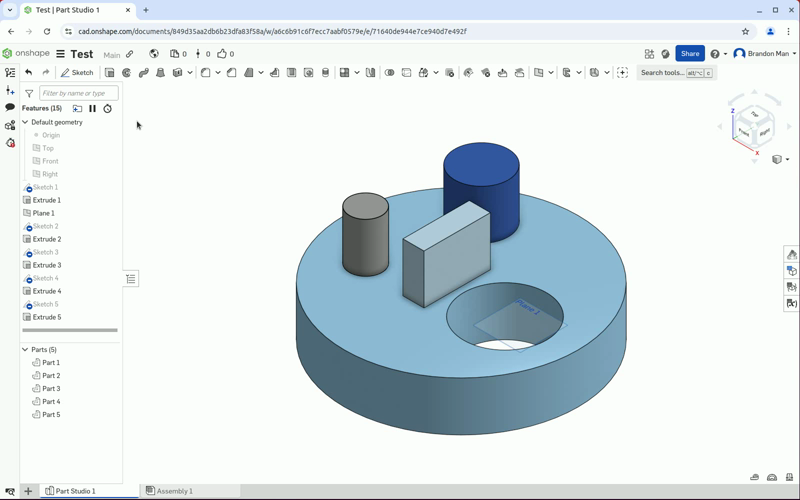
mouse_move(73, 189)
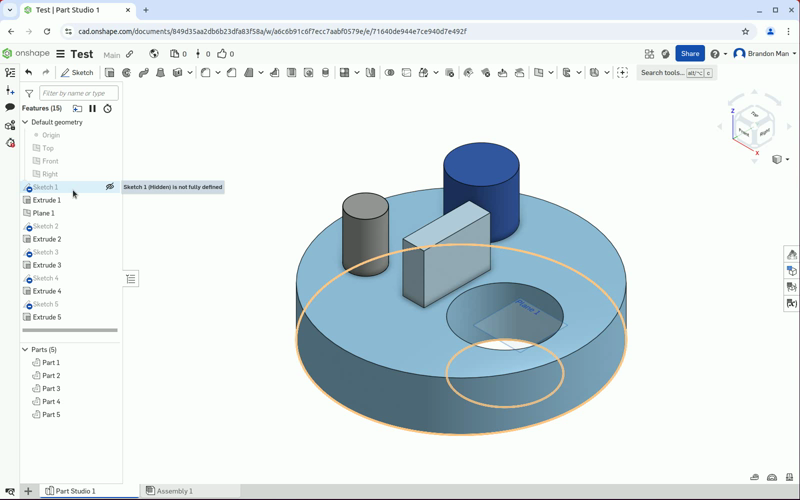
click(73, 189)